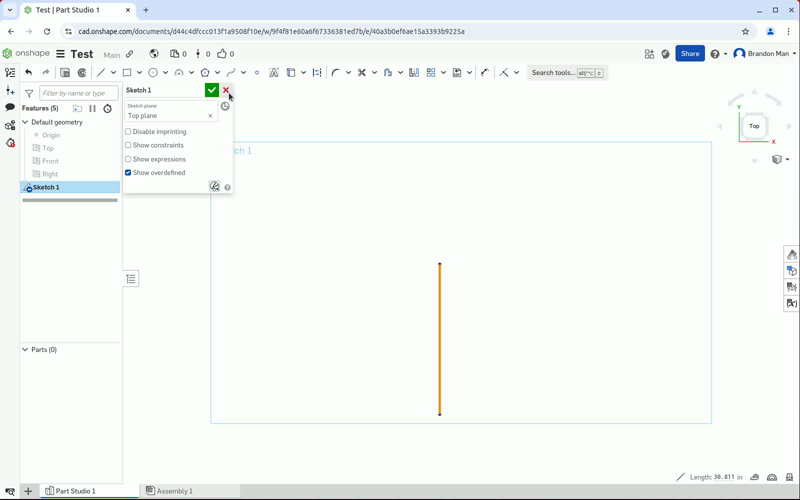
key(shift+h)
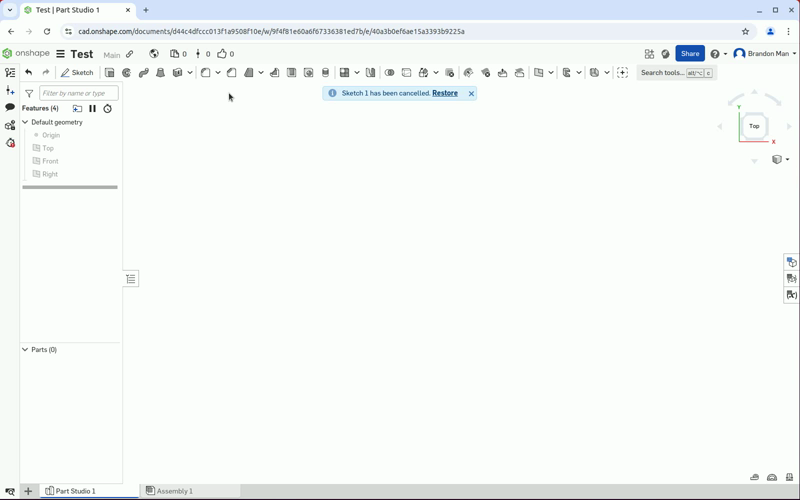
mouse_move(73, 352)
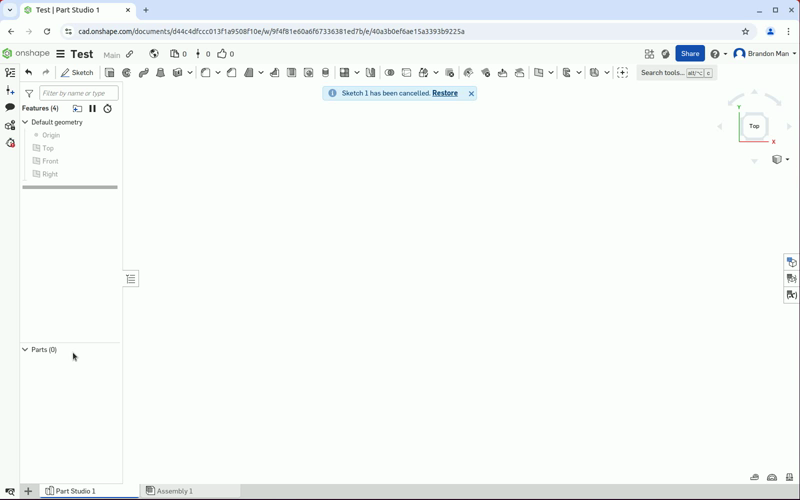
key(y)
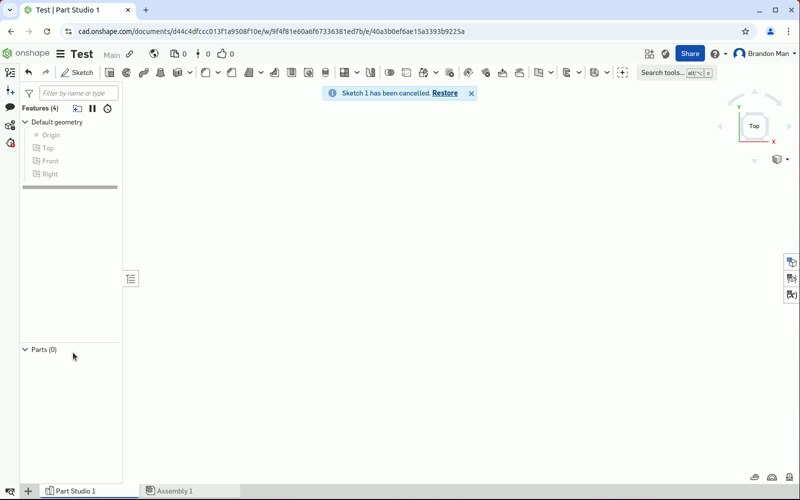
key(shift+p)
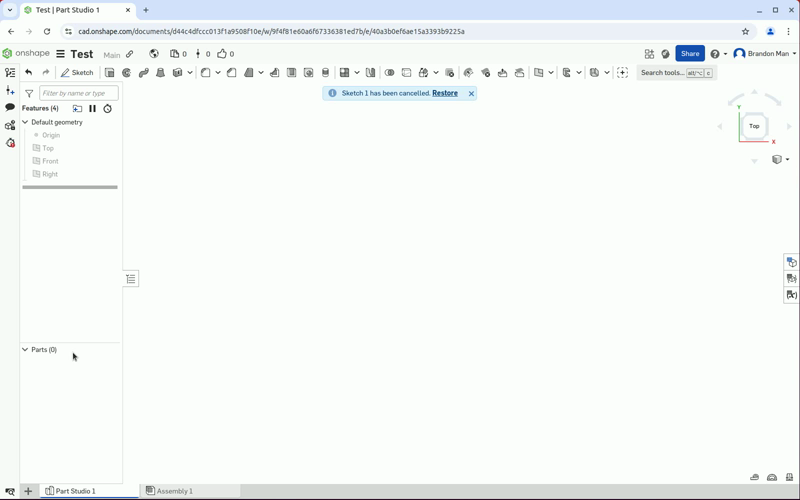
key(space)
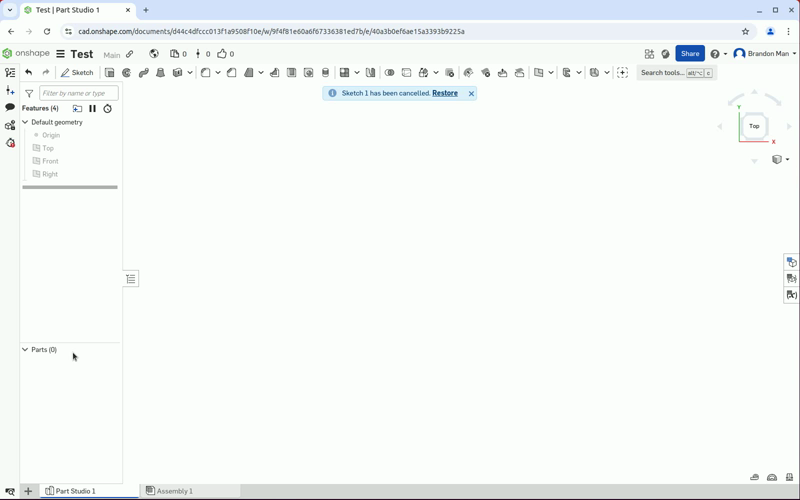
key_down(shift)
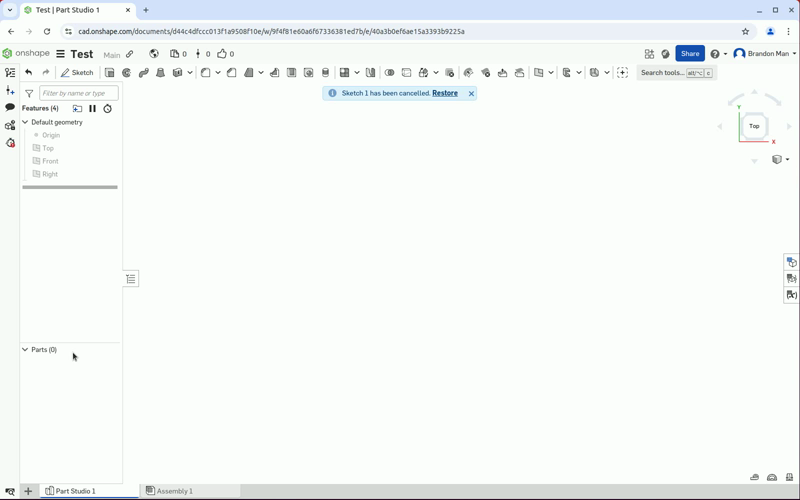
key(up)
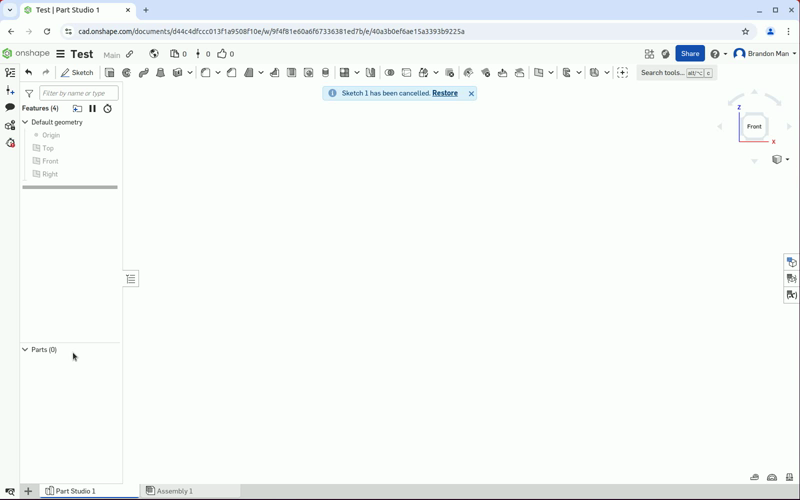
key_up(shift)
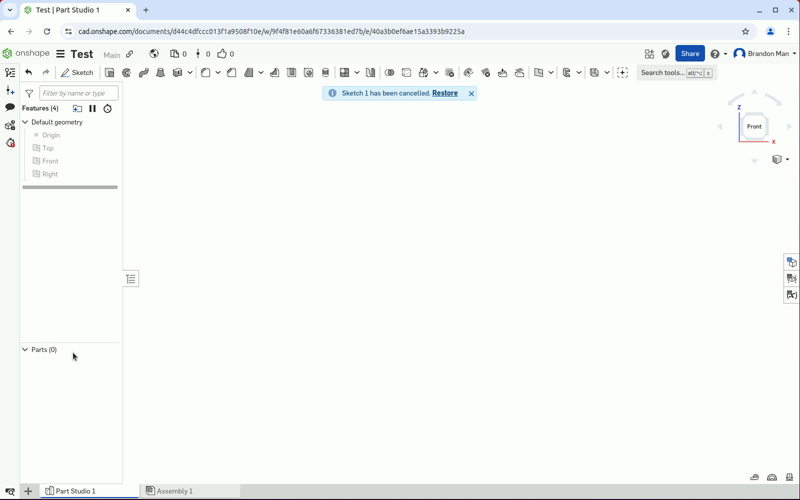
mouse_move(73, 352)
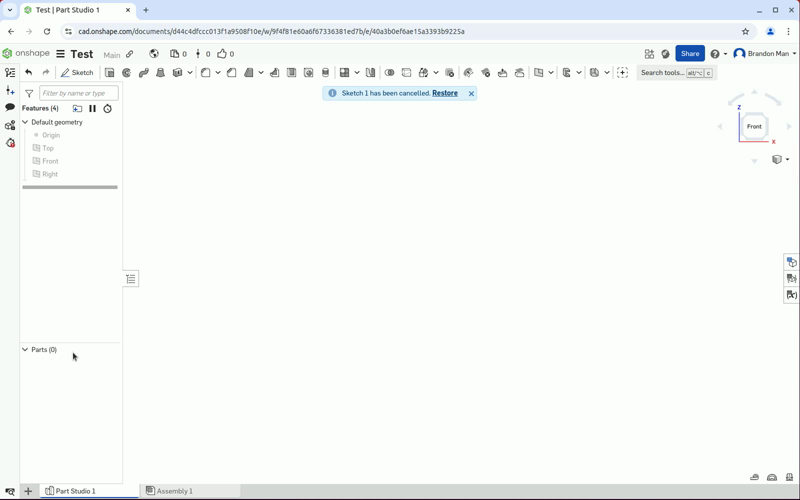
key(shift+y)
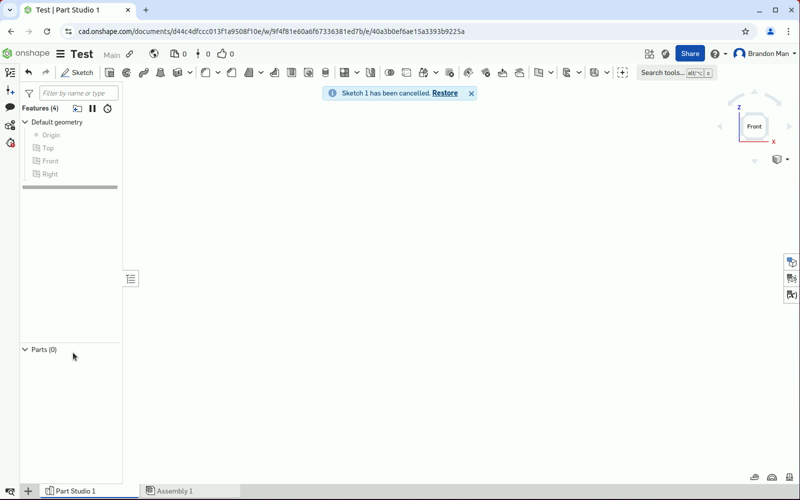
key(shift+s)
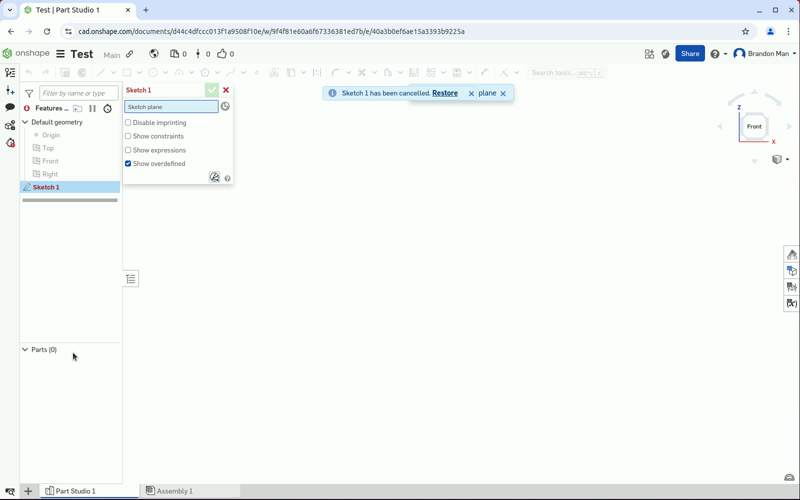
mouse_move(73, 163)
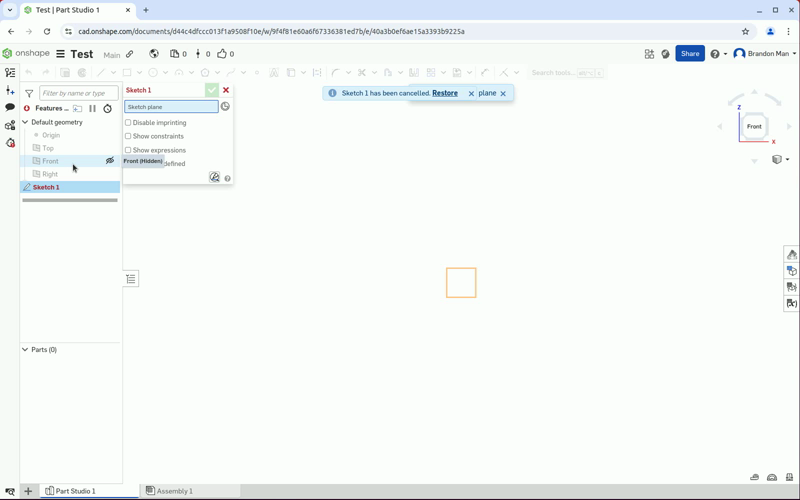
click(73, 163)
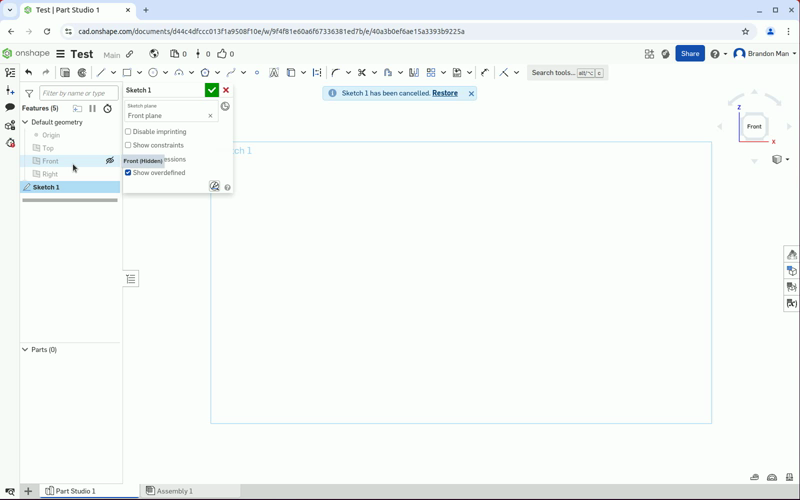
mouse_move(73, 352)
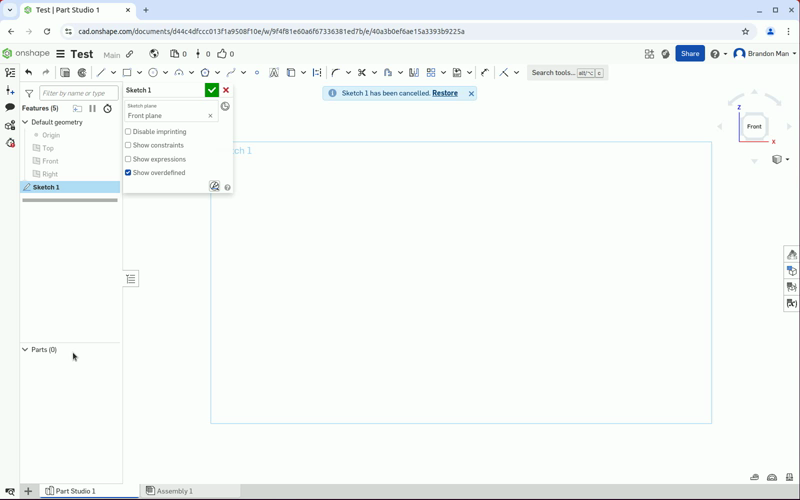
key(y)
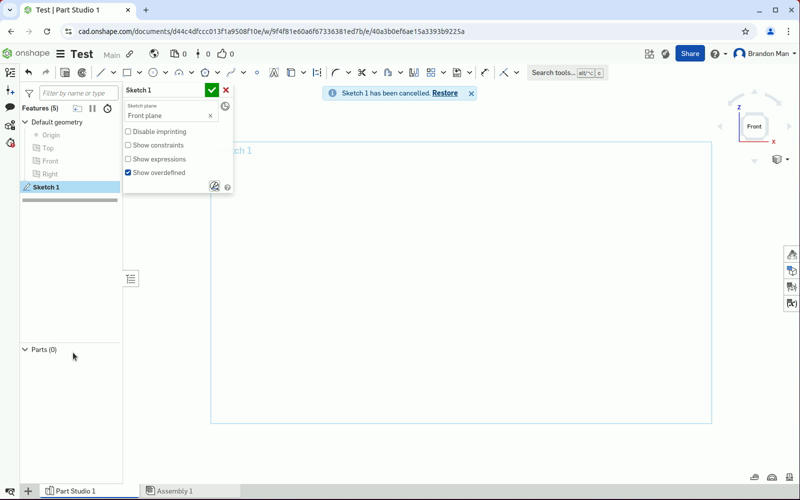
key(l)
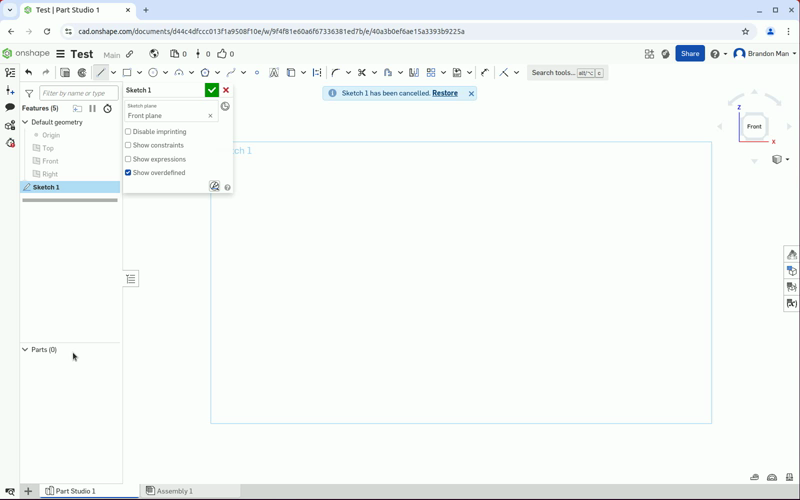
key_down(shift)
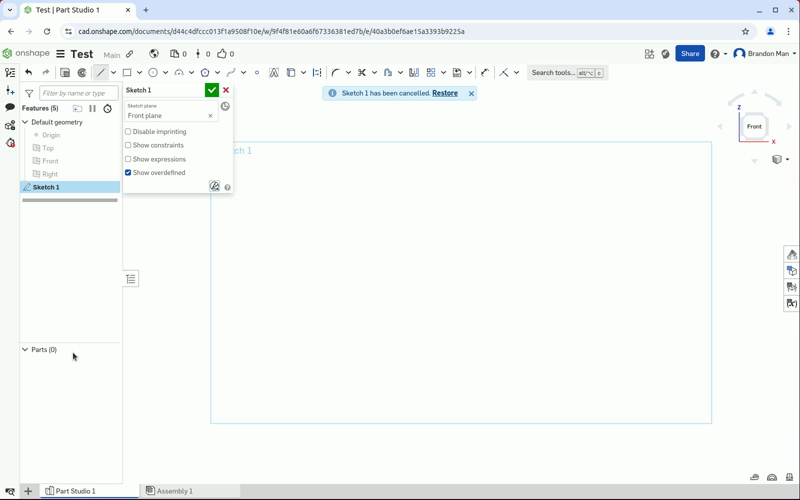
mouse_move(348, 354)
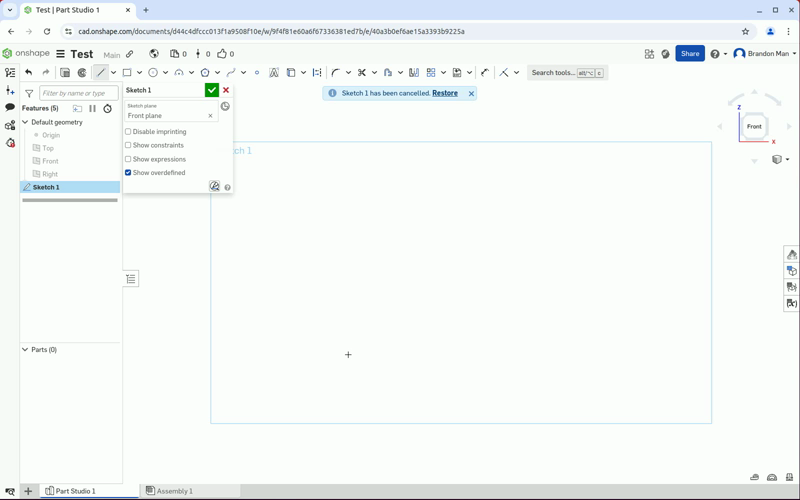
click(348, 354)
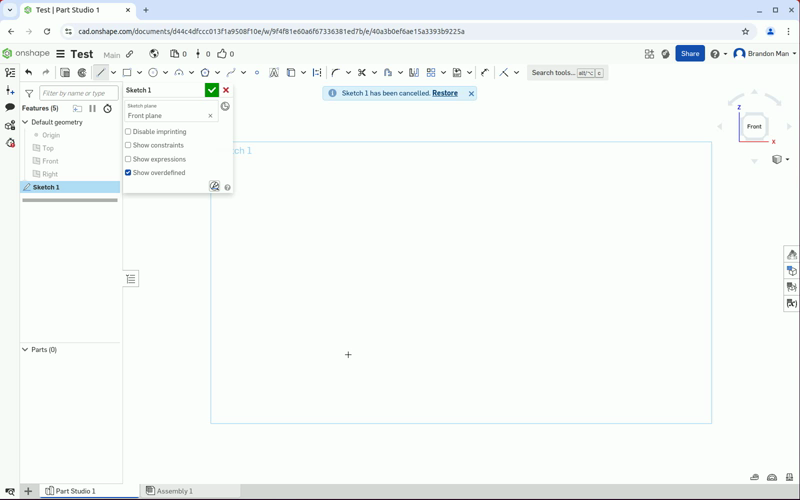
key_up(shift)
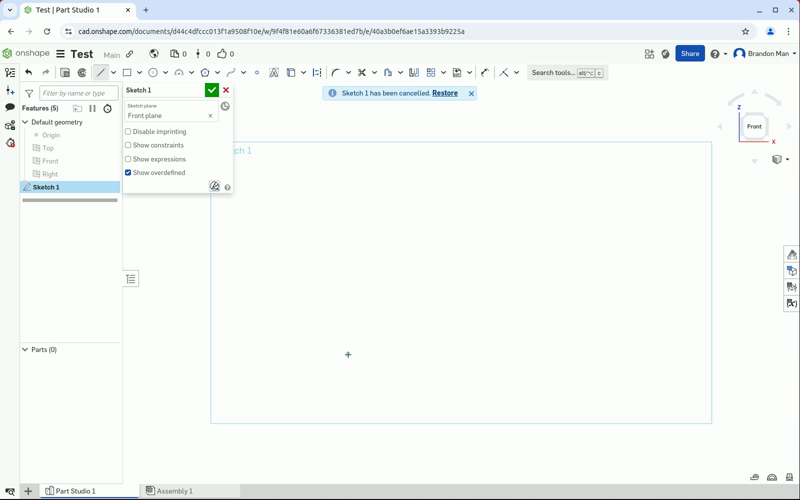
key_down(shift)
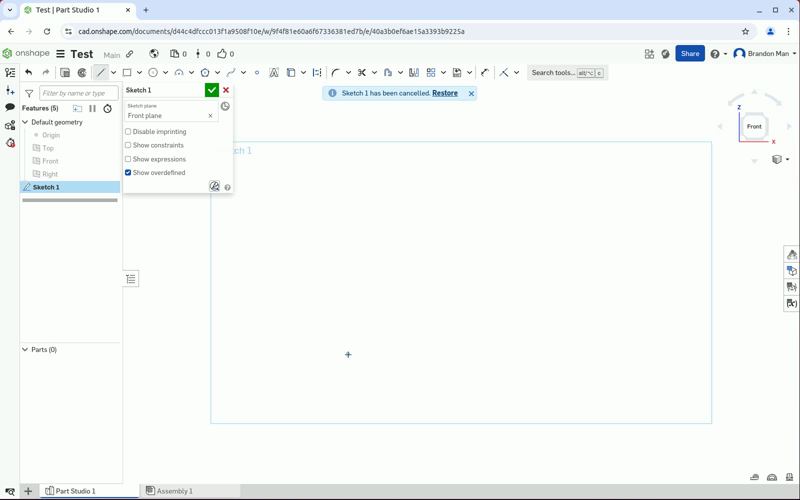
mouse_move(428, 354)
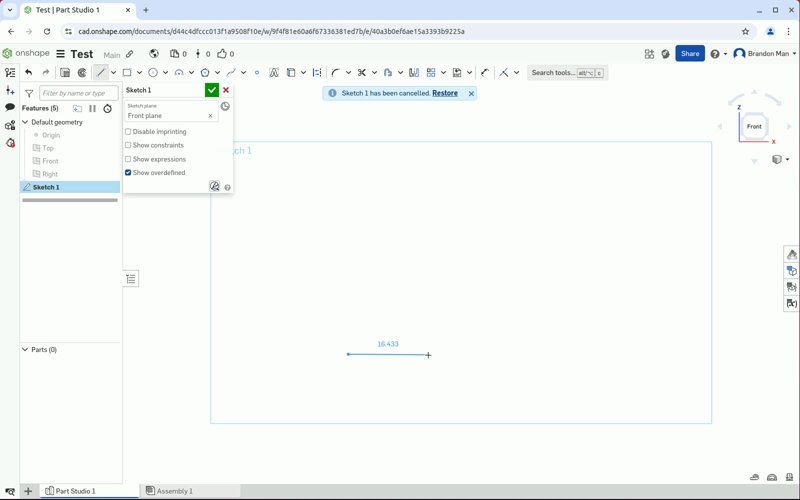
click(428, 354)
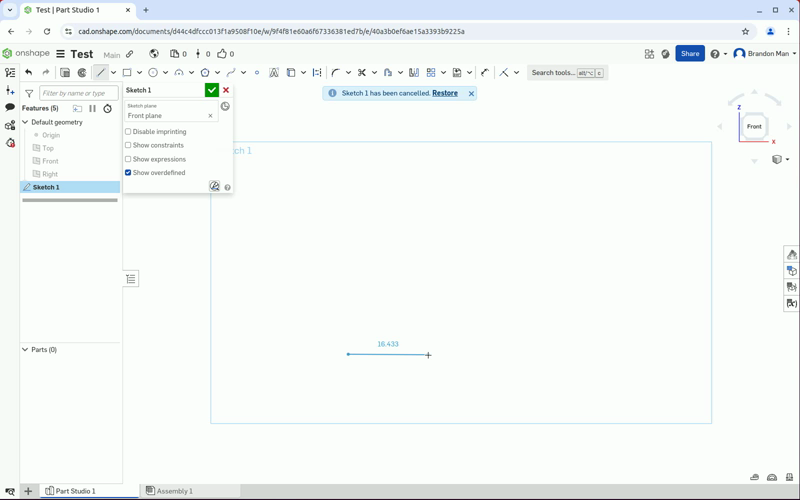
key_up(shift)
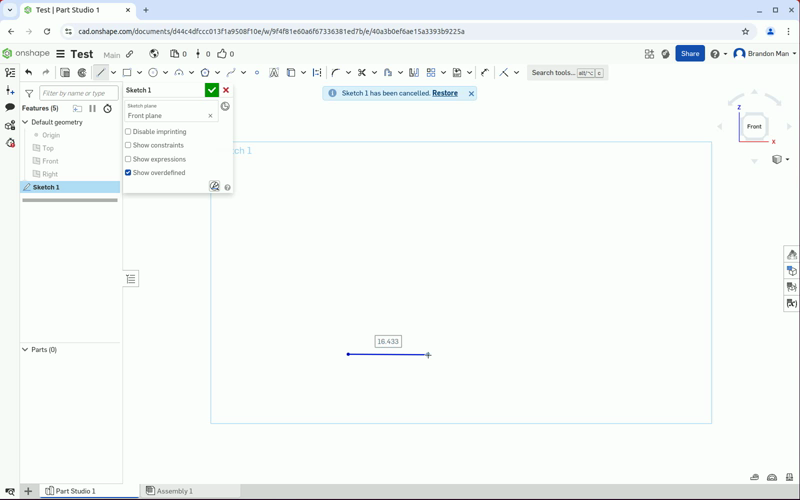
key_down(shift)
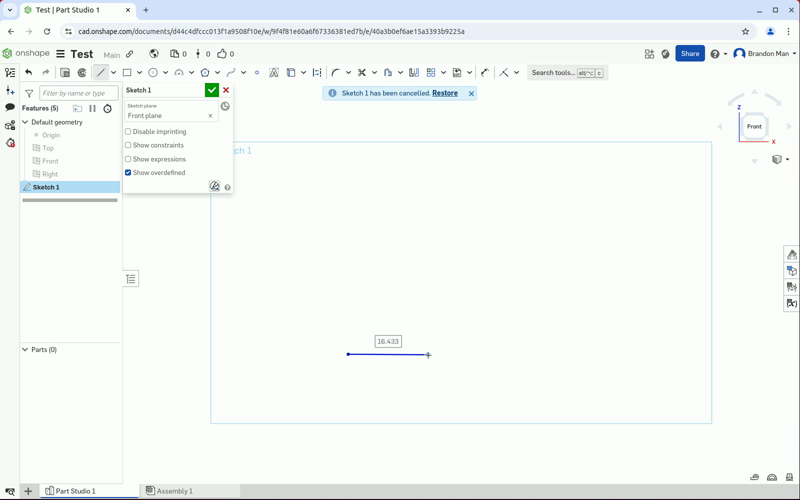
mouse_move(428, 236)
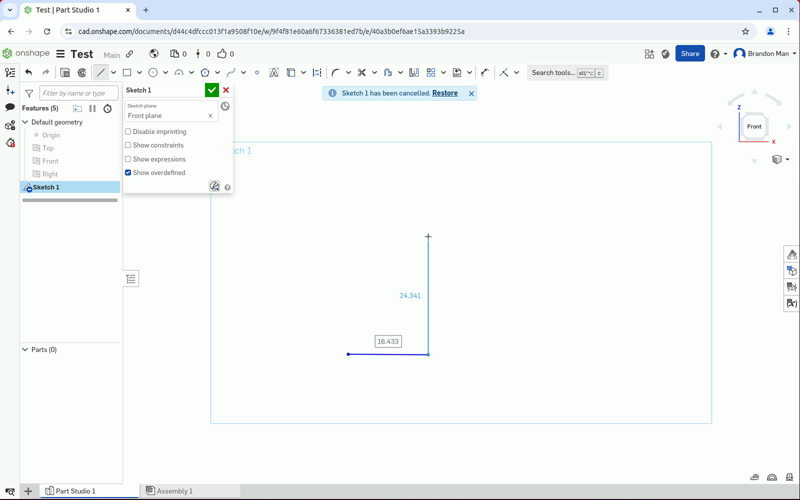
click(428, 236)
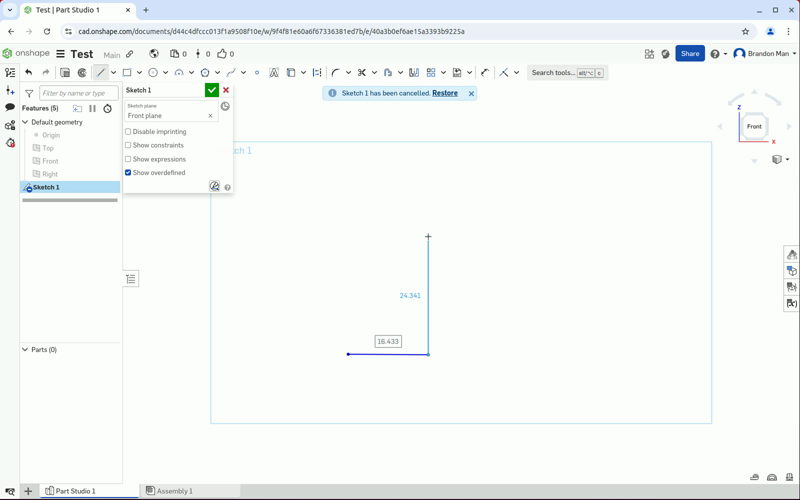
key_up(shift)
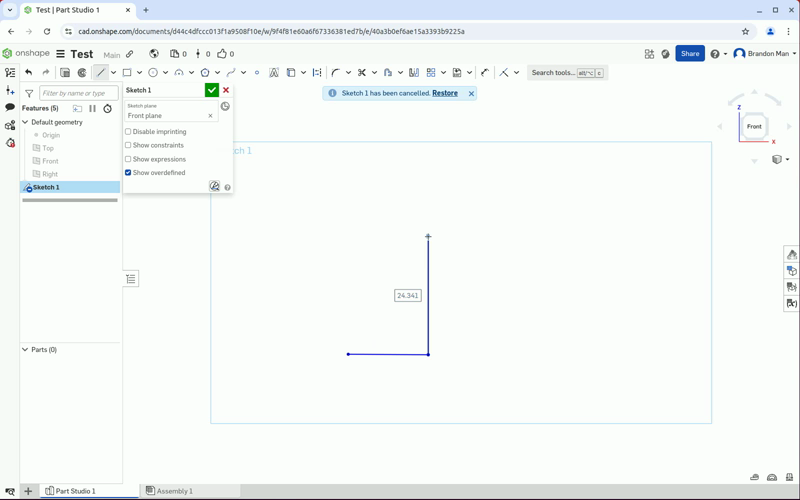
key_down(shift)
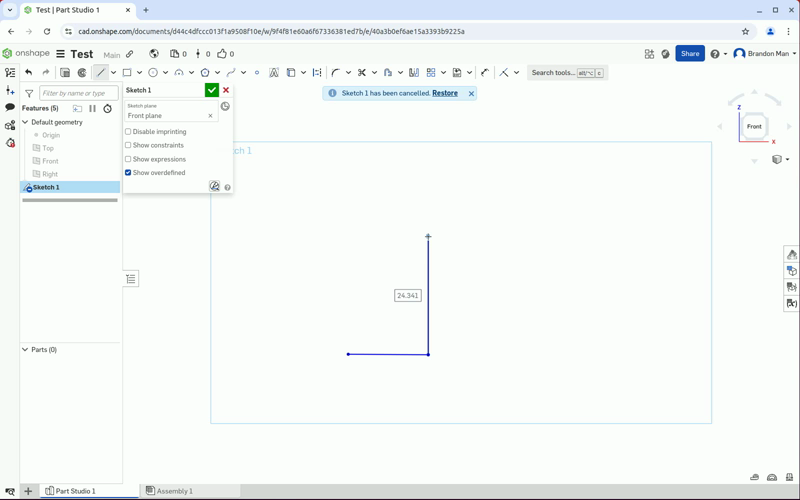
mouse_move(348, 236)
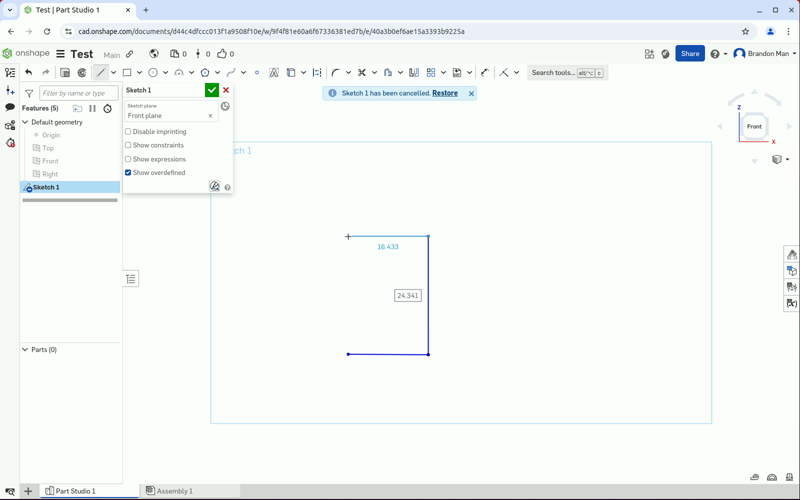
click(348, 236)
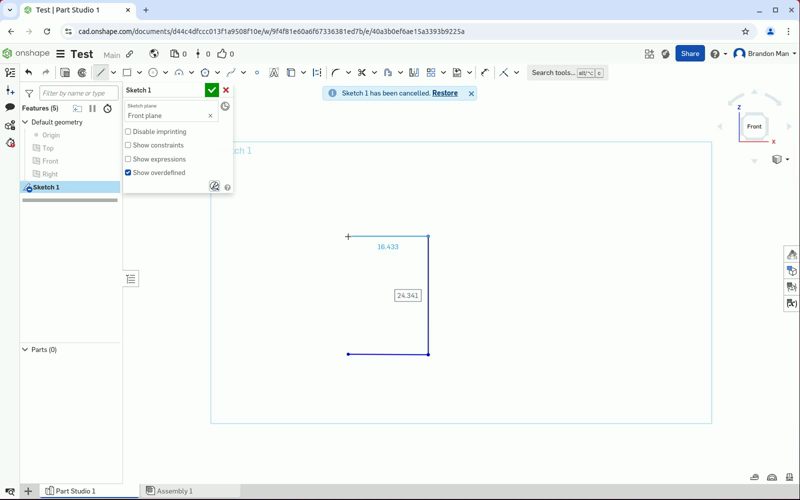
key_up(shift)
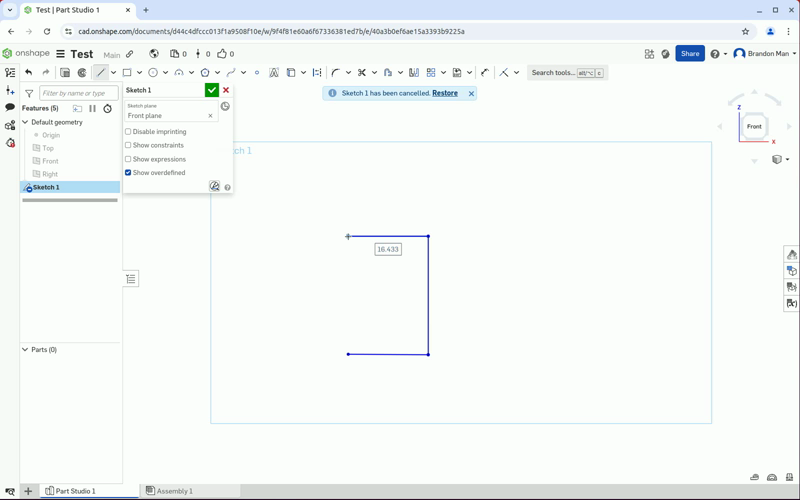
key_down(shift)
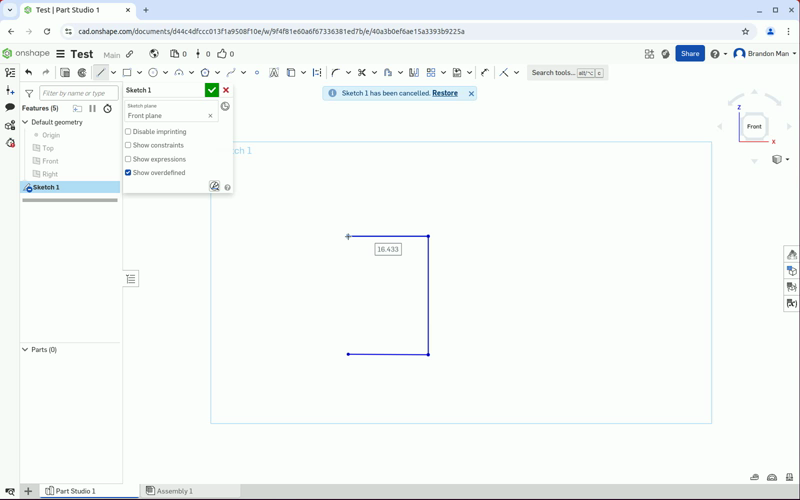
mouse_move(348, 354)
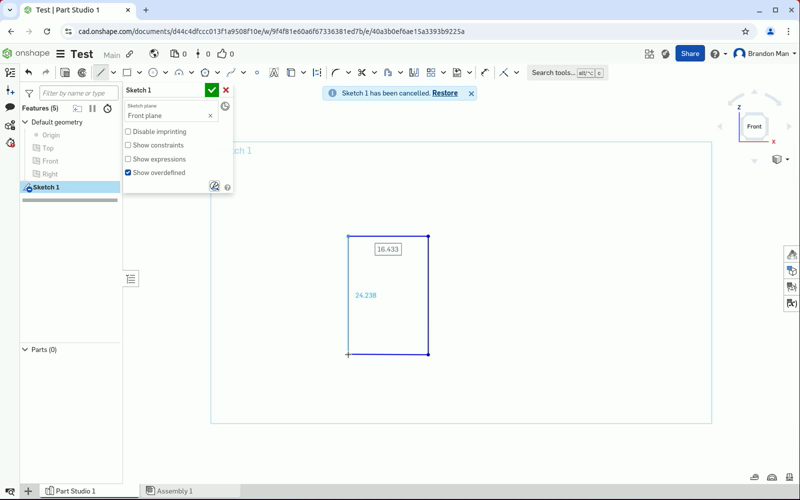
key_up(shift)
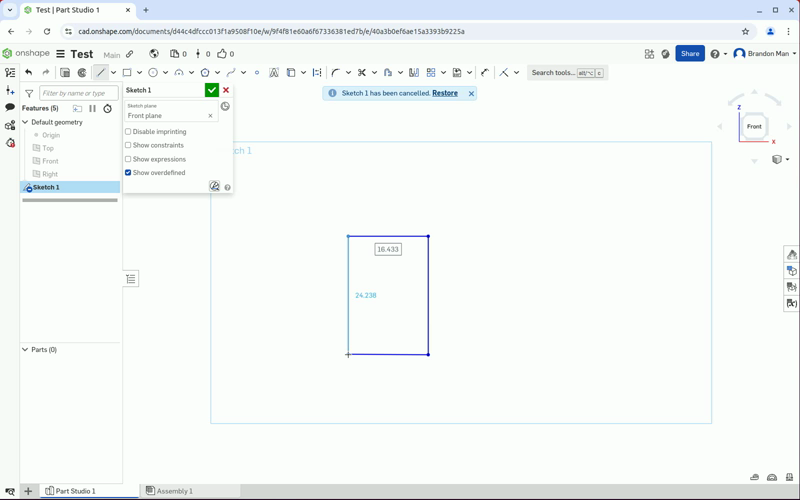
click(348, 354)
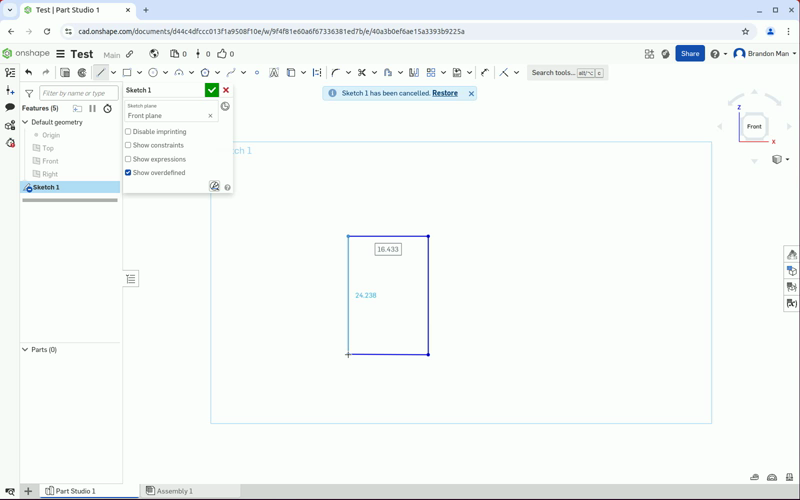
key(esc)
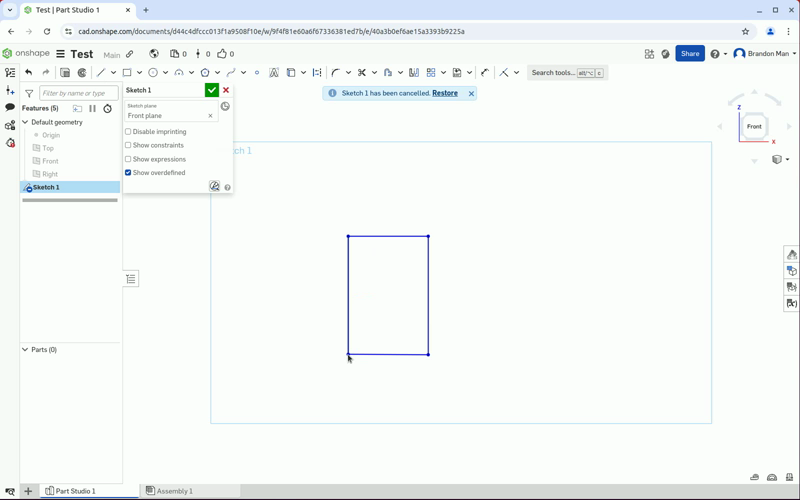
mouse_move(391, 253)
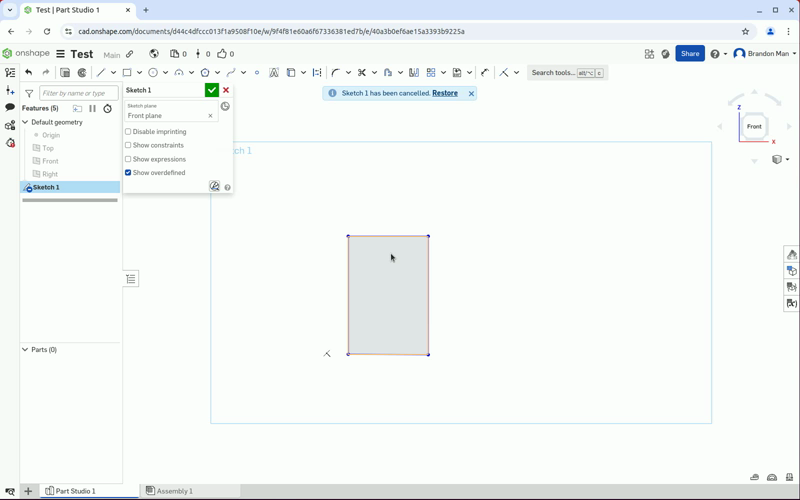
click(391, 253)
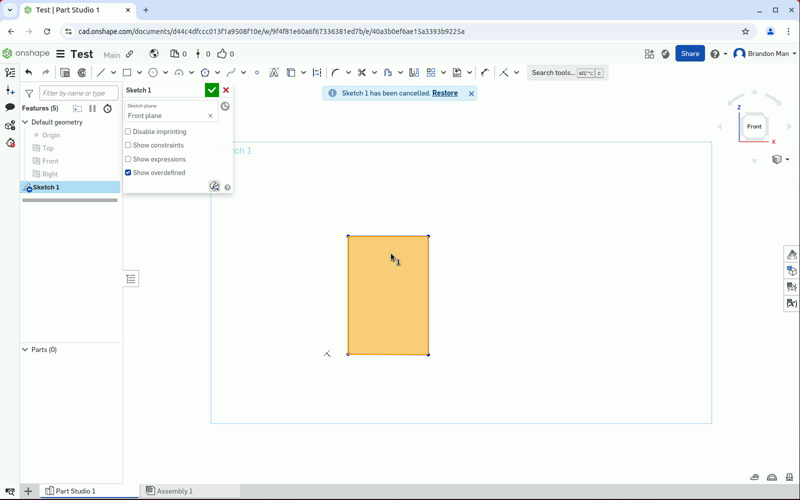
mouse_move(73, 352)
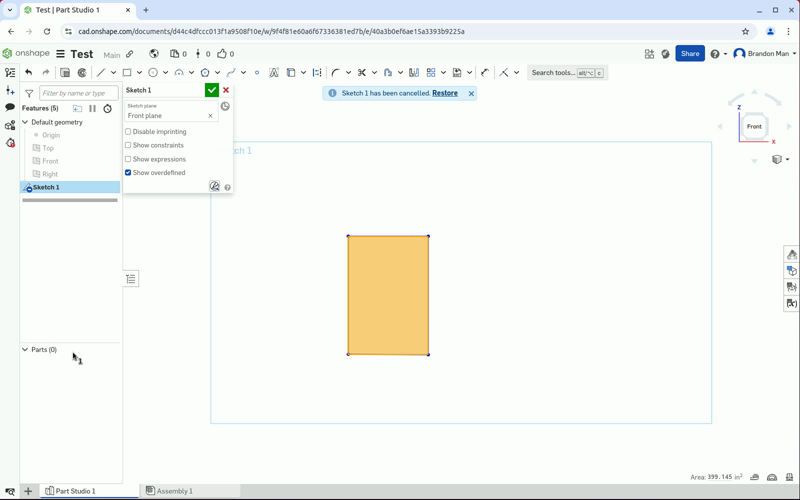
key(shift+y)
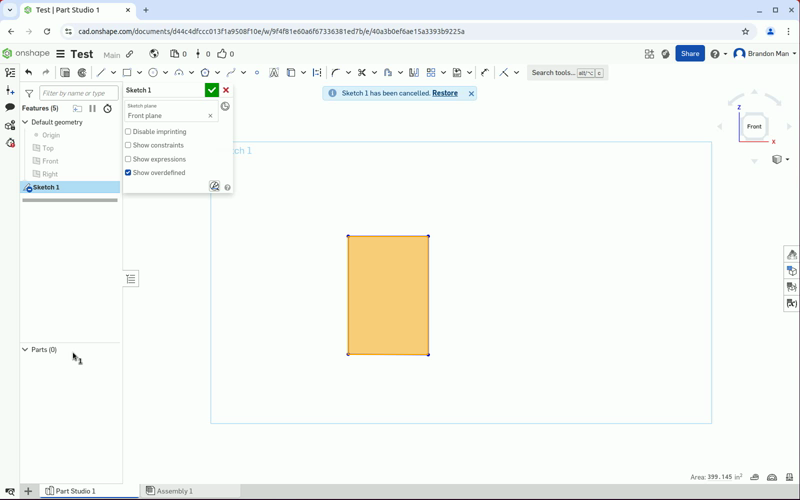
key(shift+e)
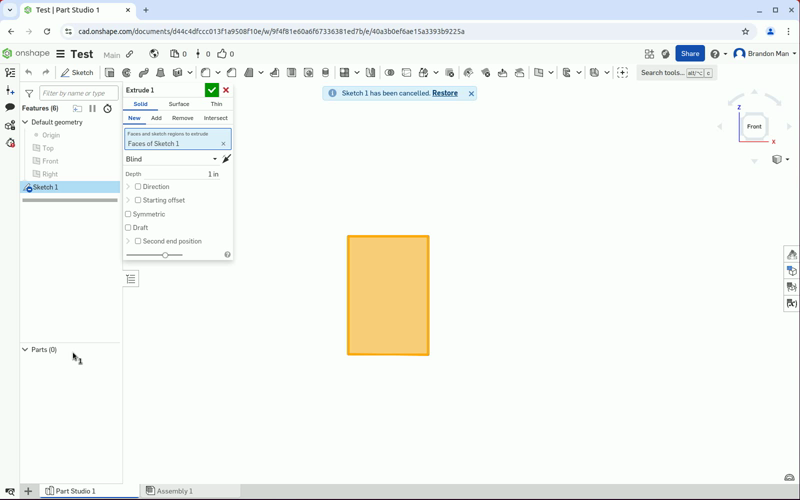
mouse_move(143, 106)
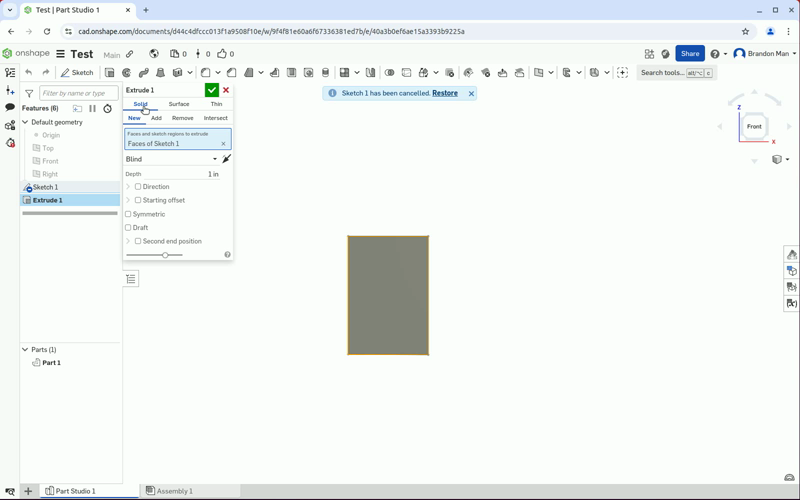
click(143, 106)
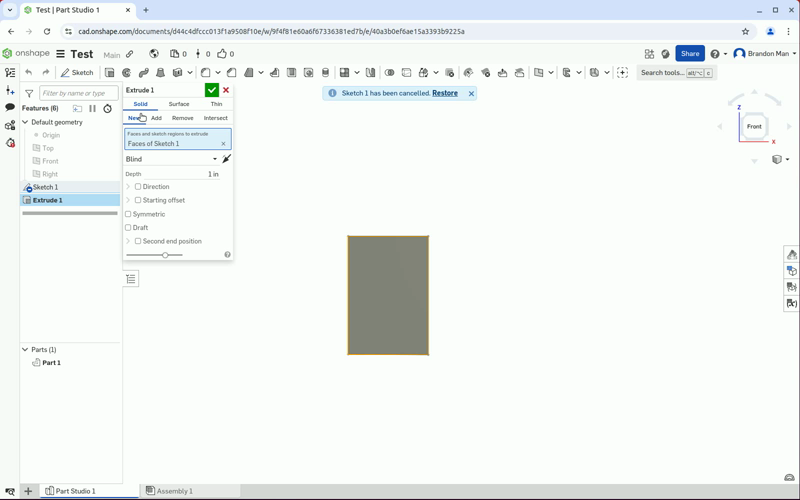
mouse_move(137, 120)
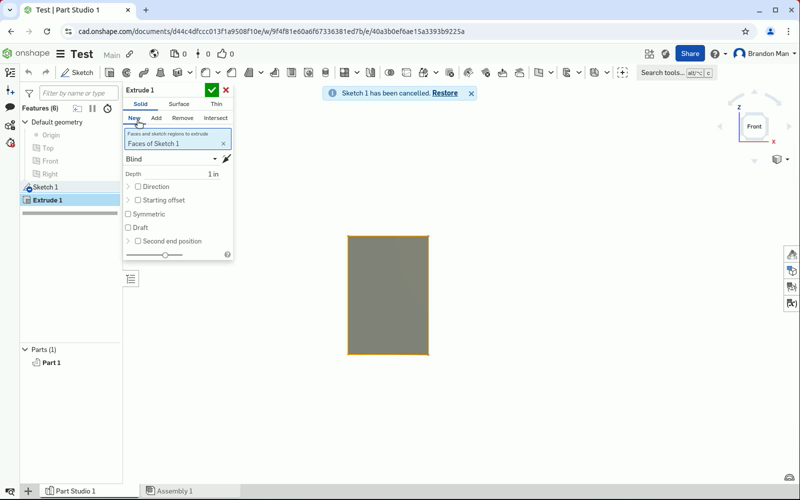
click(137, 120)
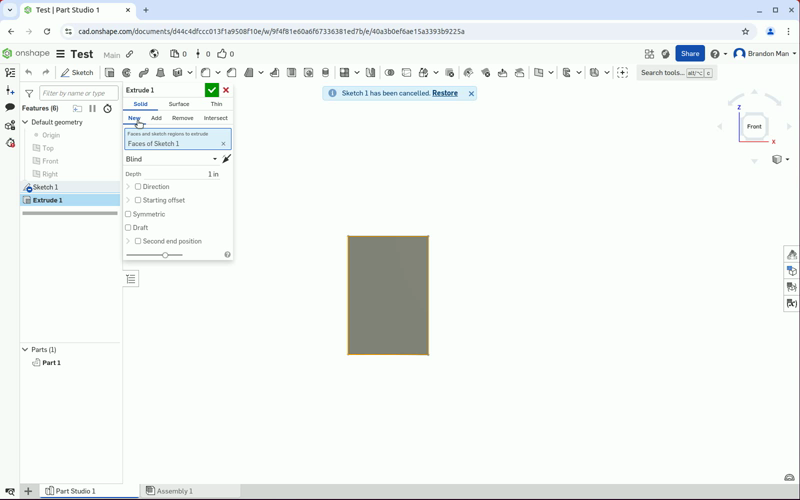
key(tab, 4)
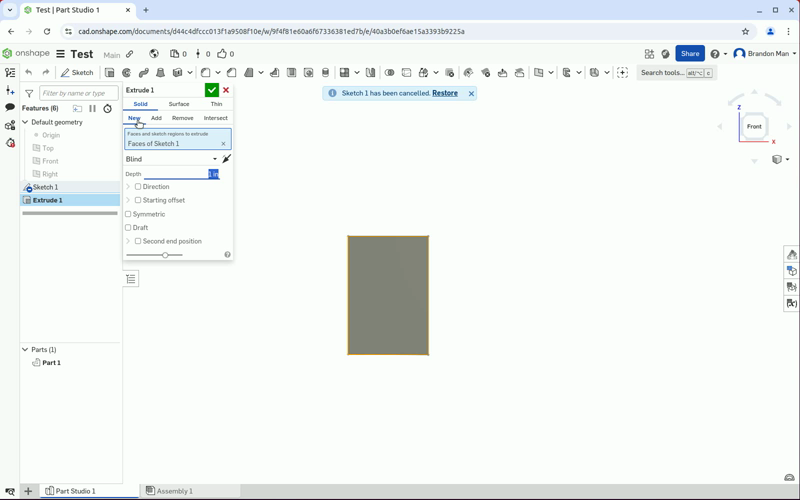
text(3.611)
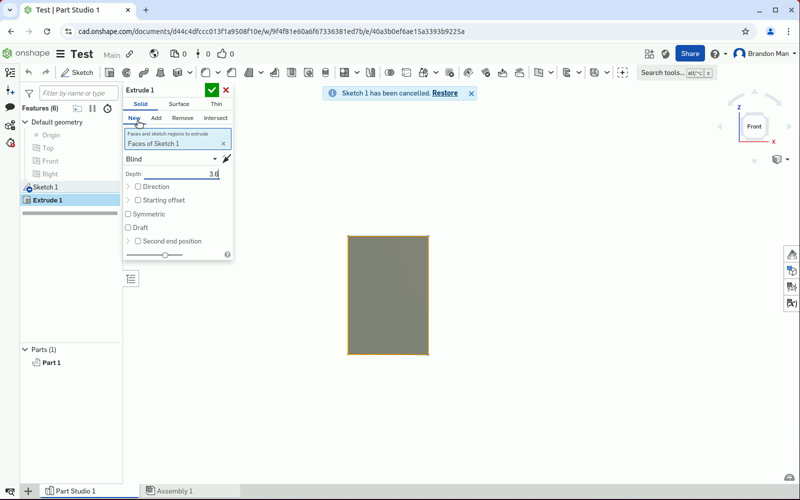
key(enter)
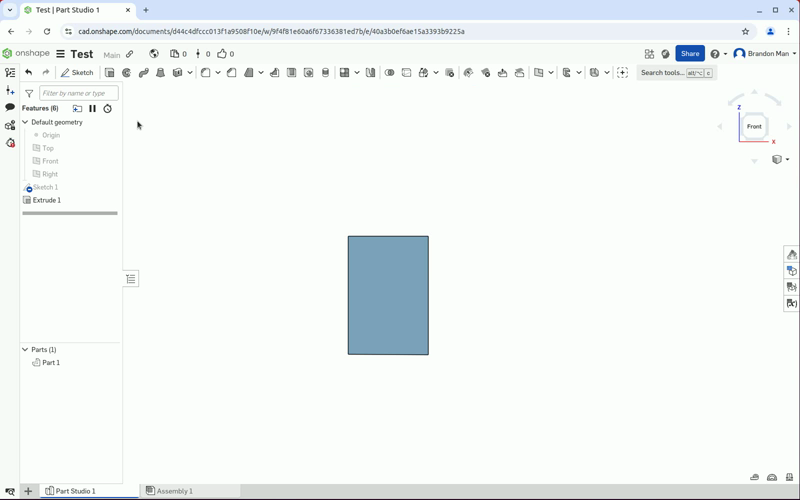
key(shift+h)
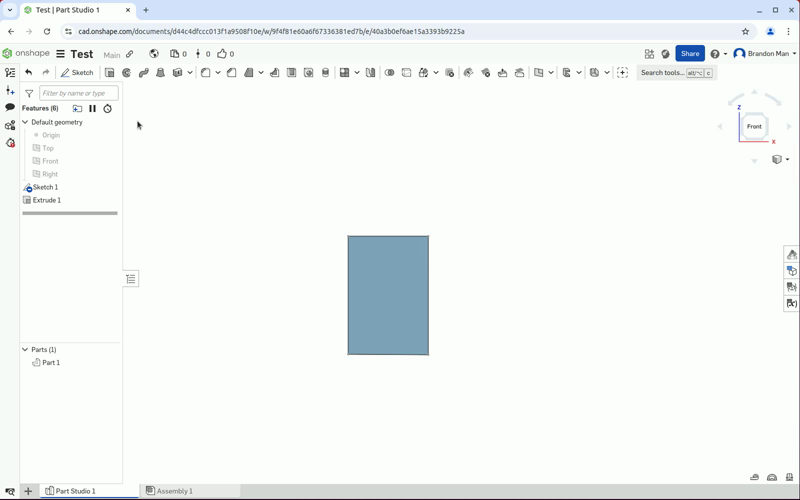
key(shift+h)
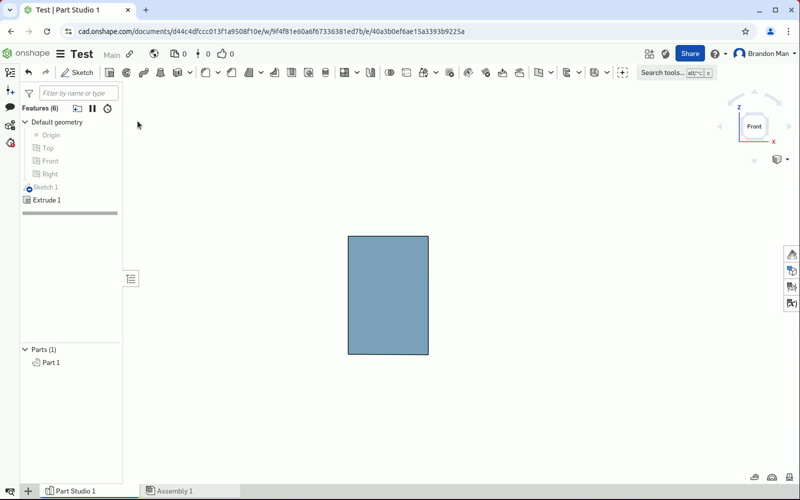
mouse_move(73, 189)
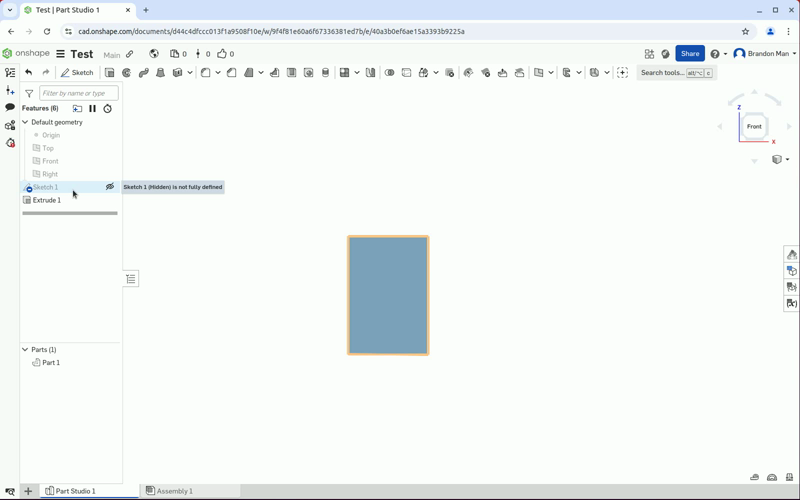
click(73, 189)
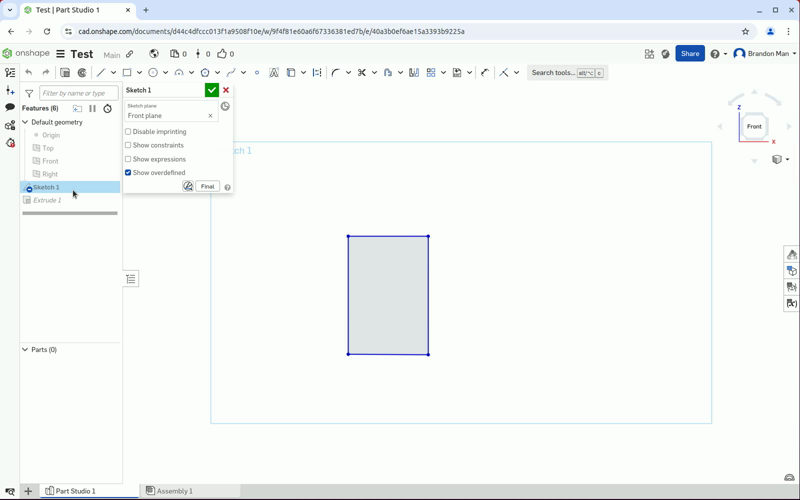
mouse_move(229, 92)
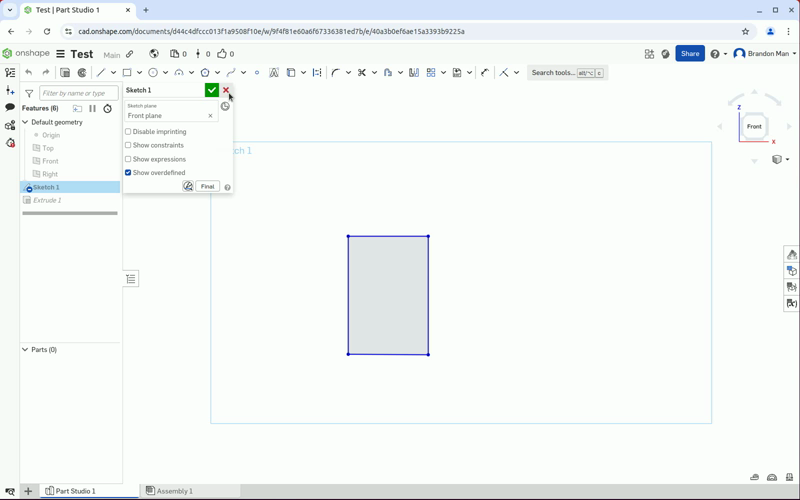
click(229, 92)
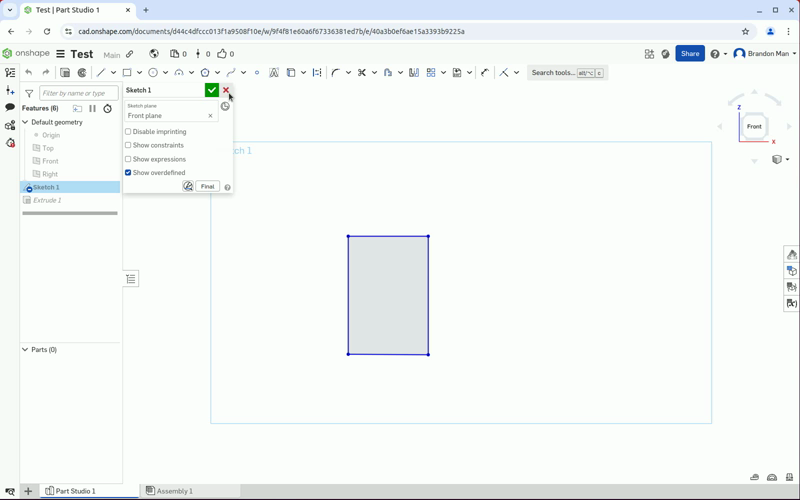
key(shift+s)
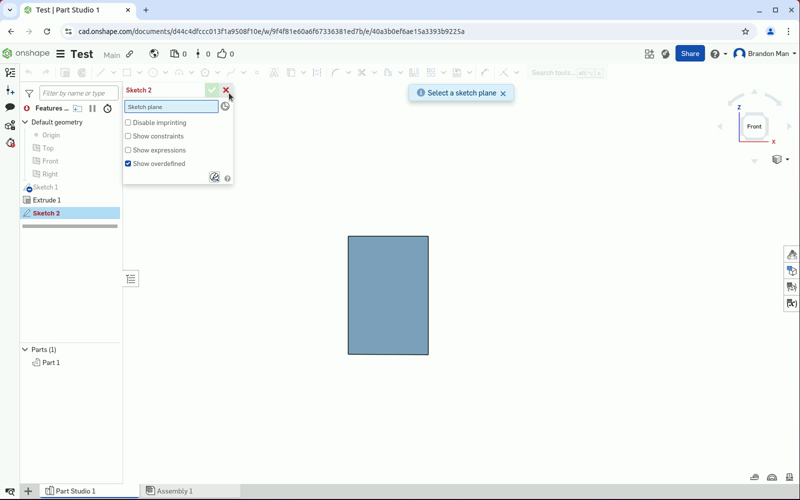
mouse_move(73, 163)
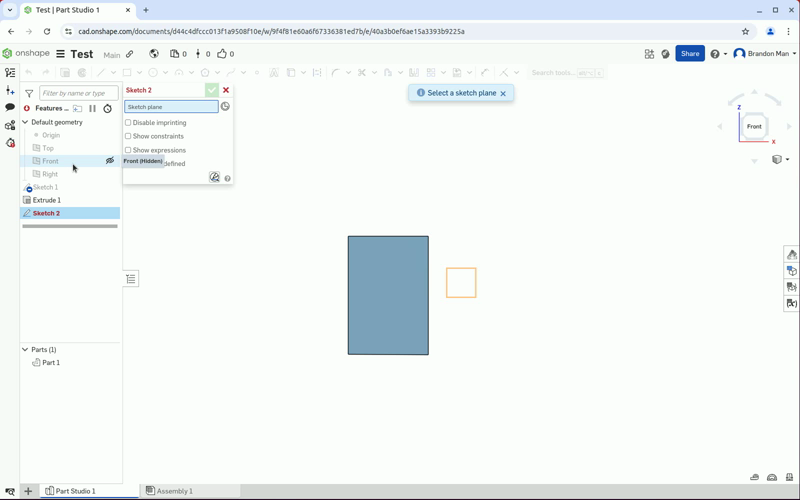
click(73, 163)
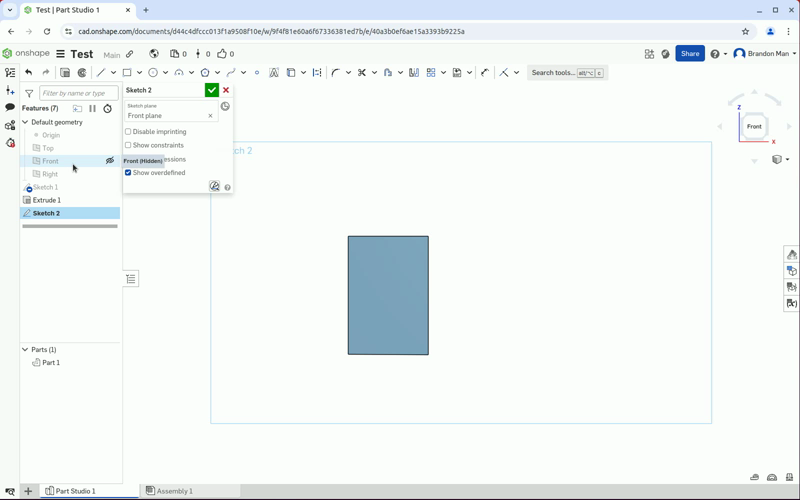
mouse_move(73, 352)
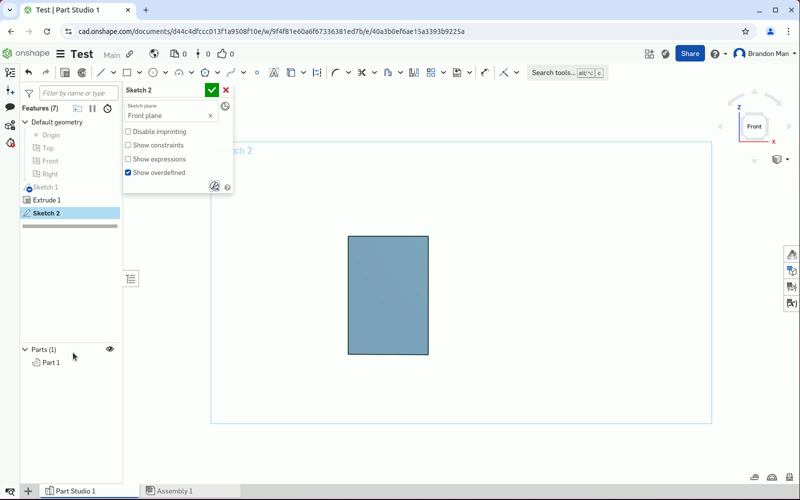
key(y)
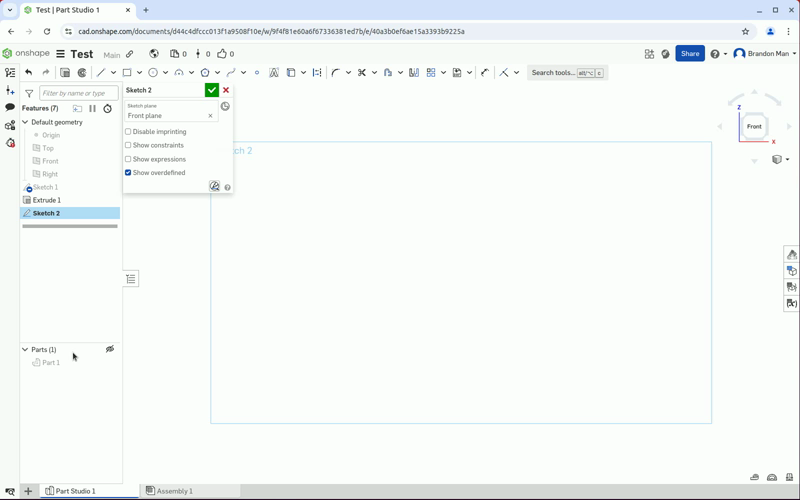
key(l)
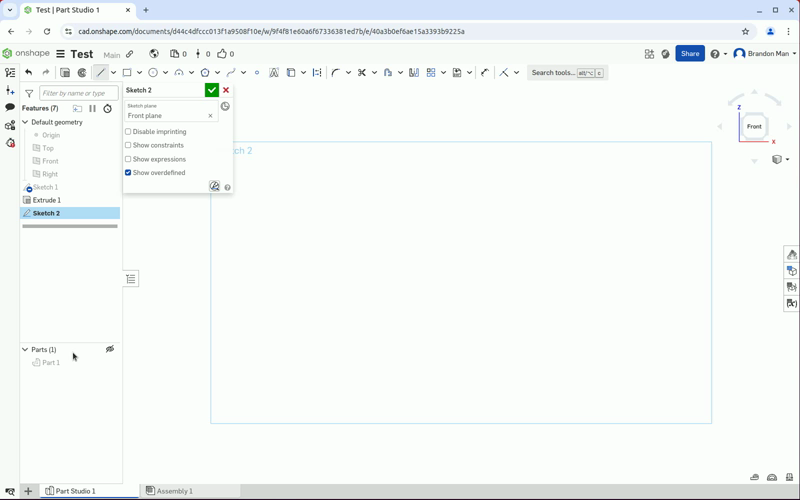
key_down(shift)
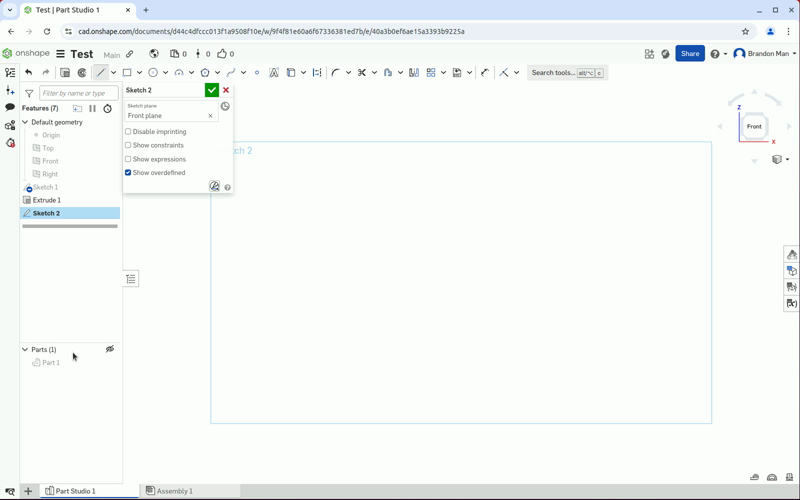
mouse_move(348, 354)
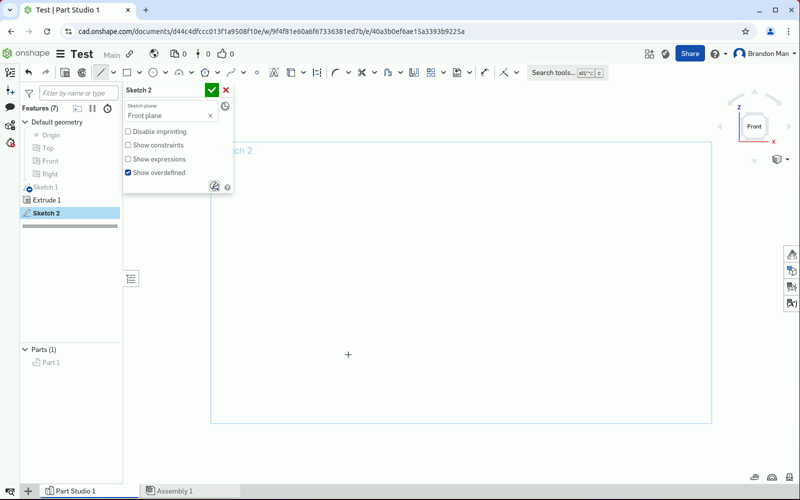
click(348, 354)
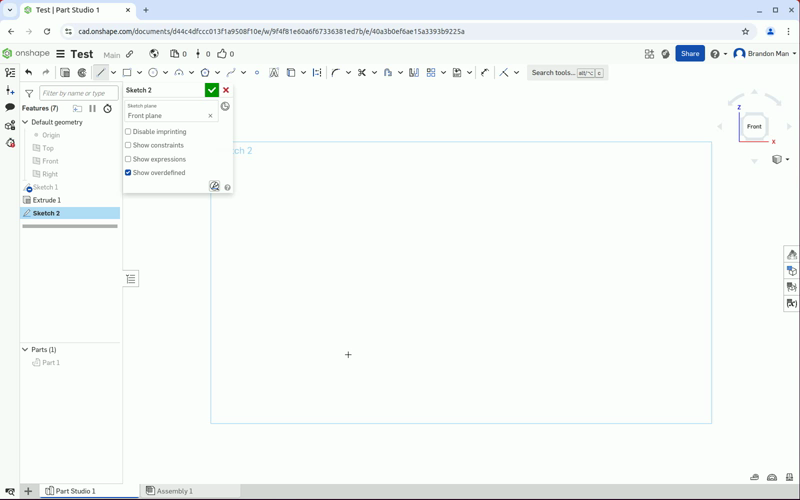
key_up(shift)
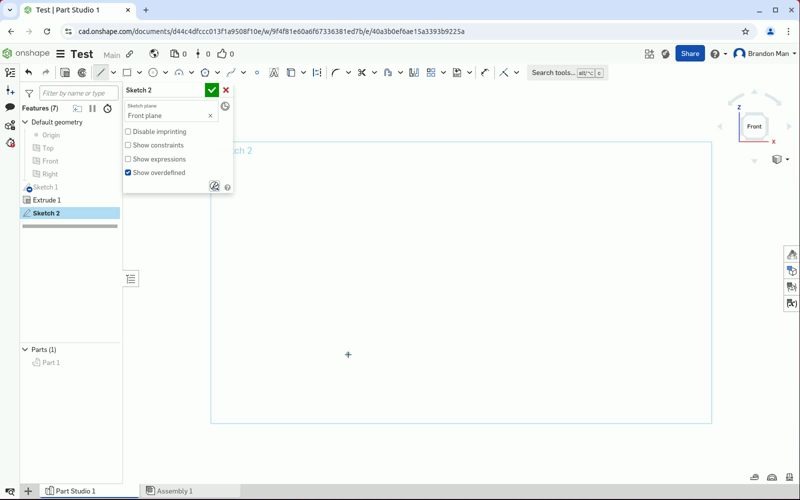
key_down(shift)
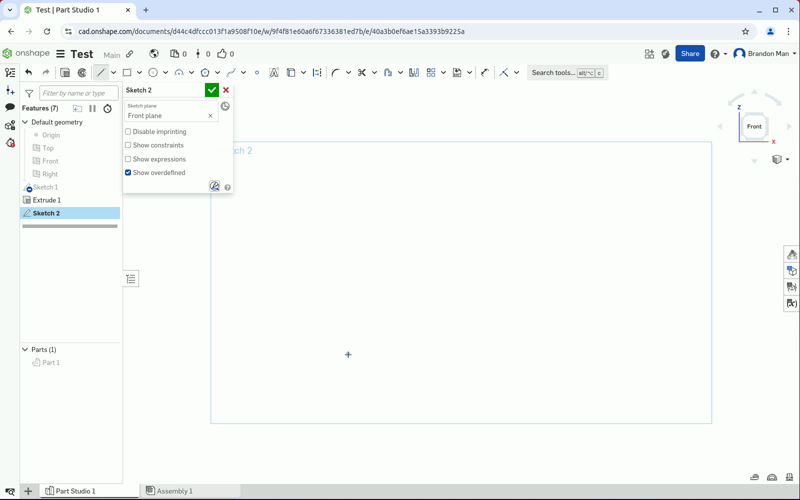
mouse_move(428, 354)
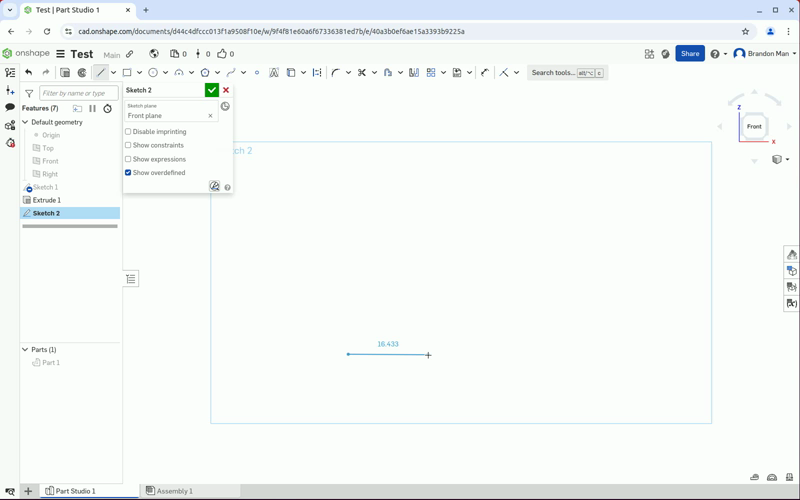
click(428, 354)
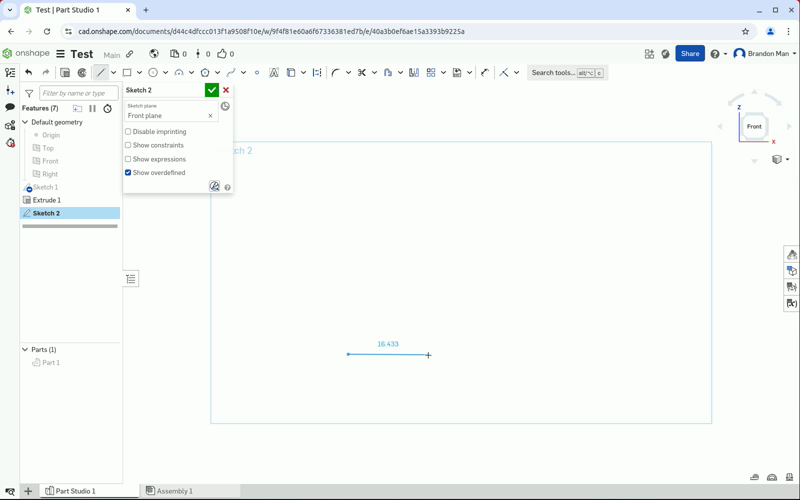
key_up(shift)
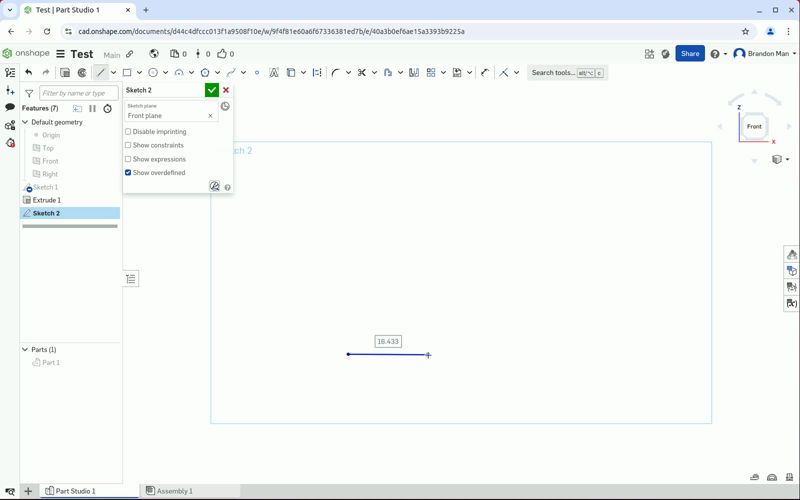
key_down(shift)
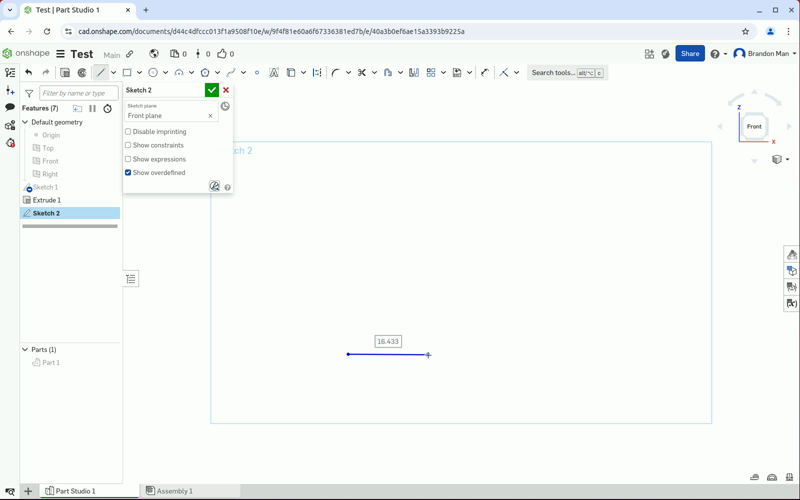
mouse_move(428, 236)
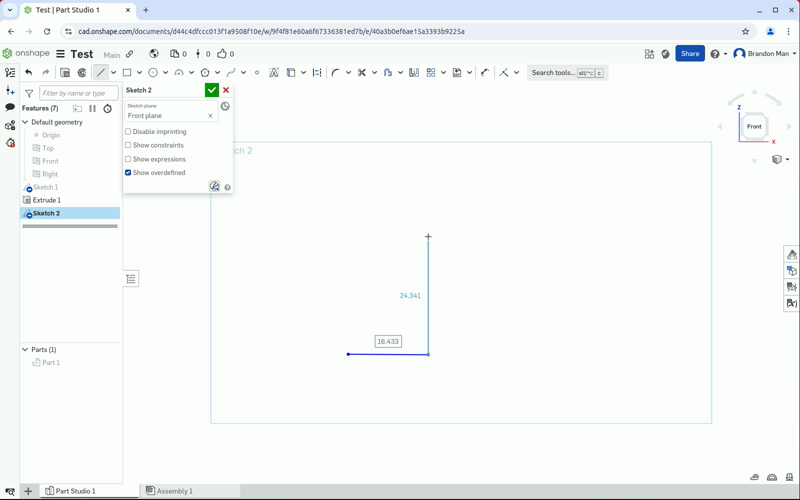
click(428, 236)
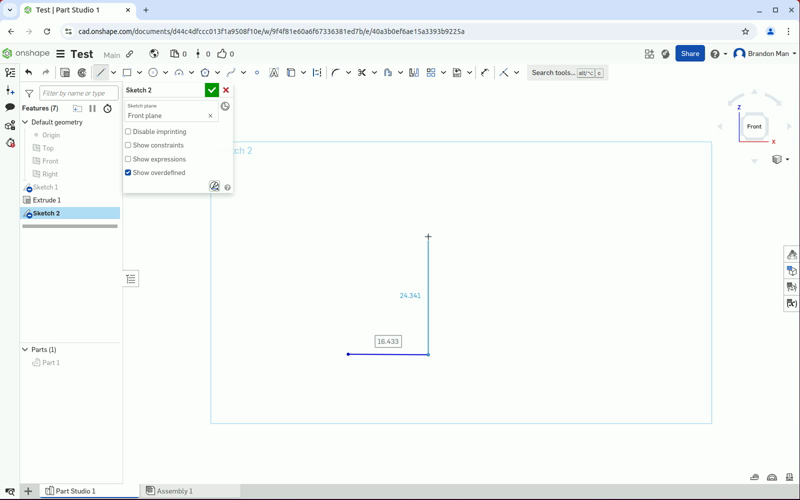
key_up(shift)
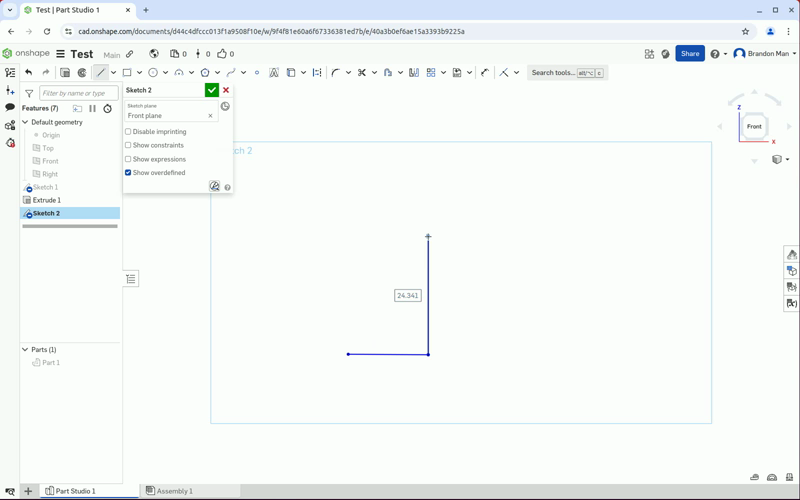
key_down(shift)
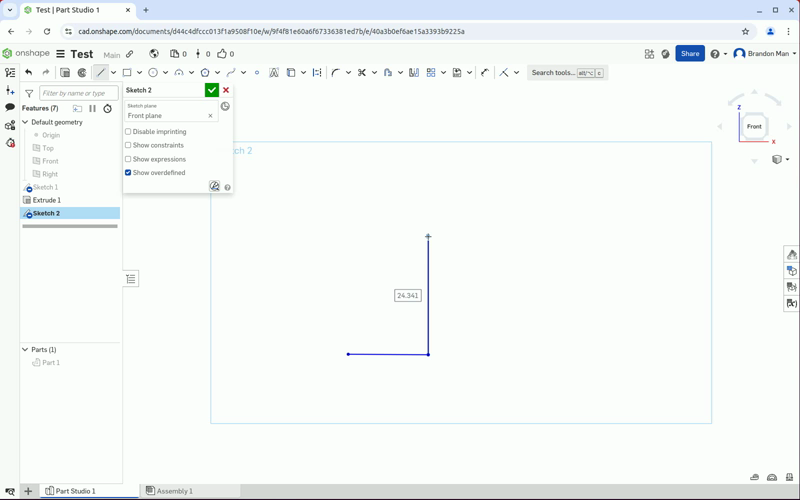
mouse_move(348, 236)
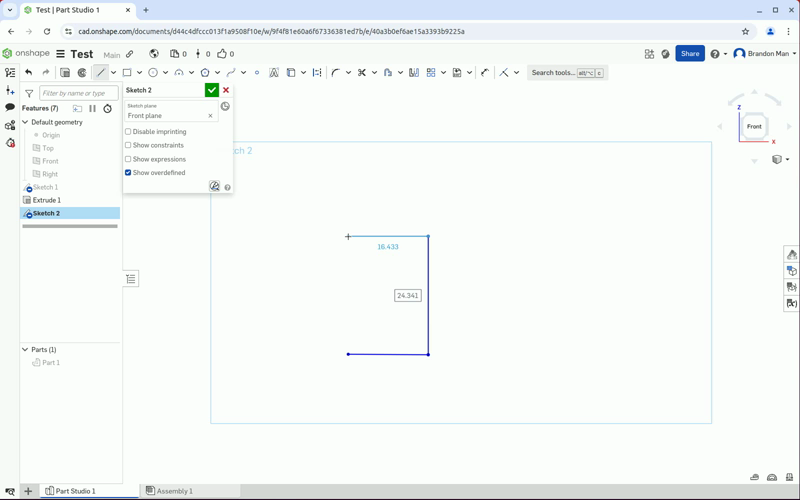
click(348, 236)
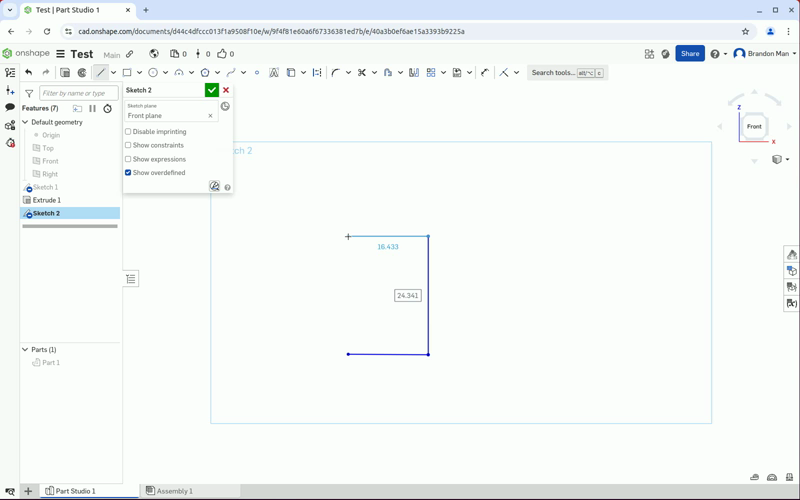
key_up(shift)
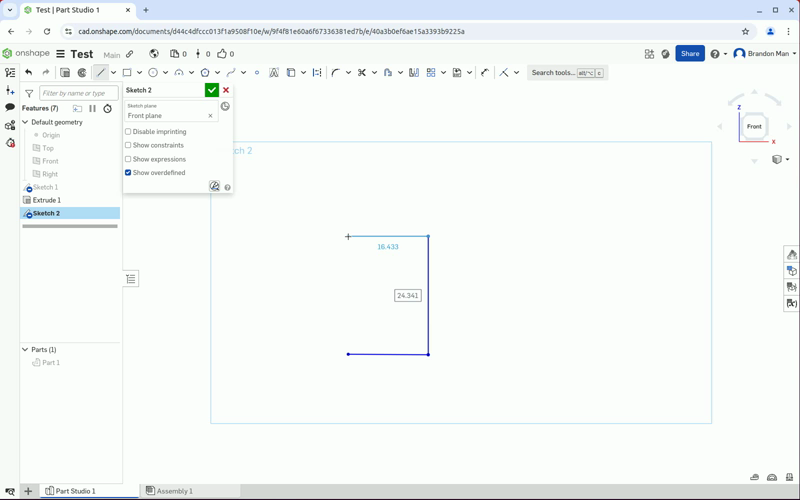
key_down(shift)
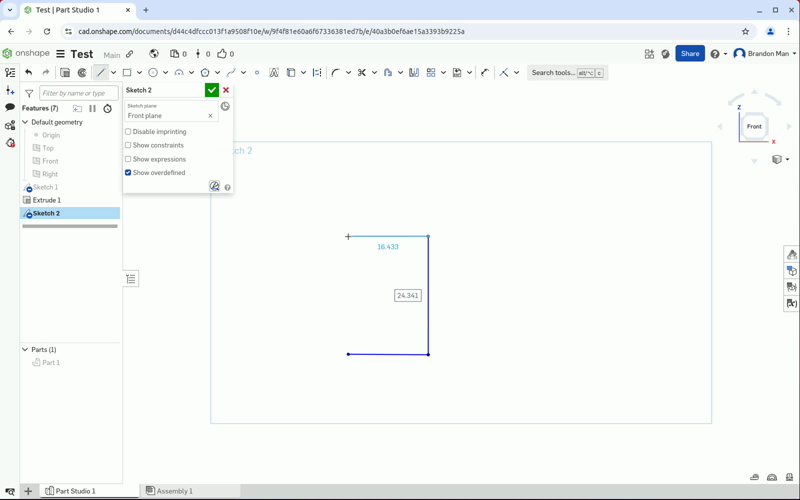
mouse_move(348, 354)
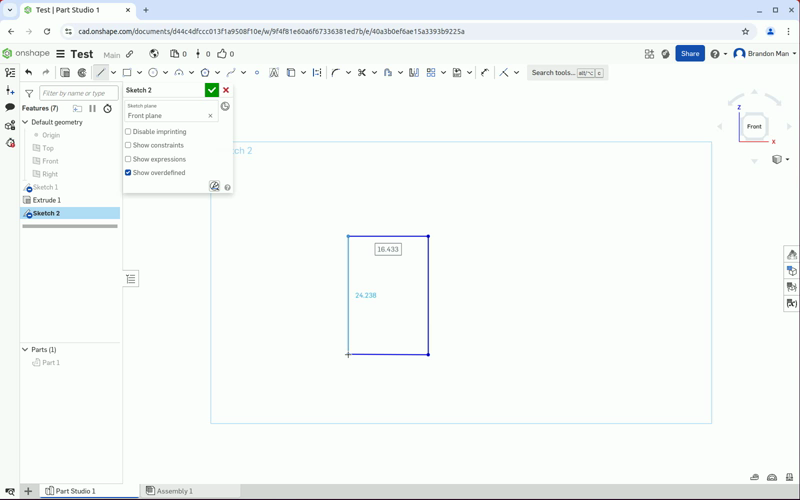
key_up(shift)
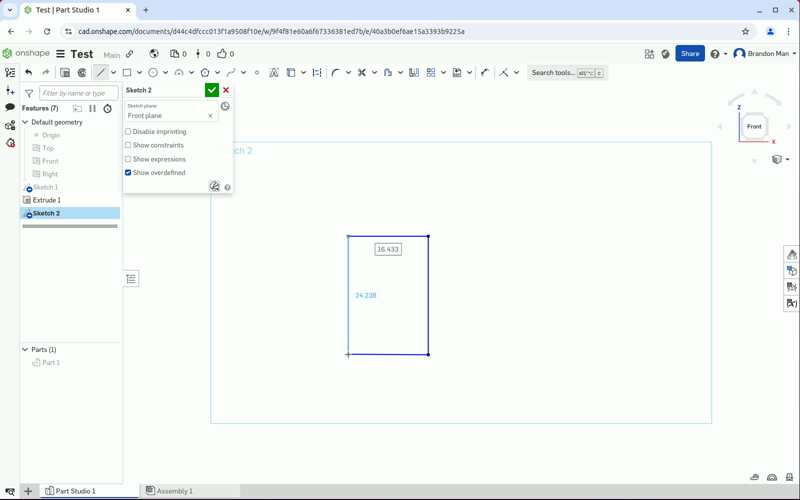
click(348, 354)
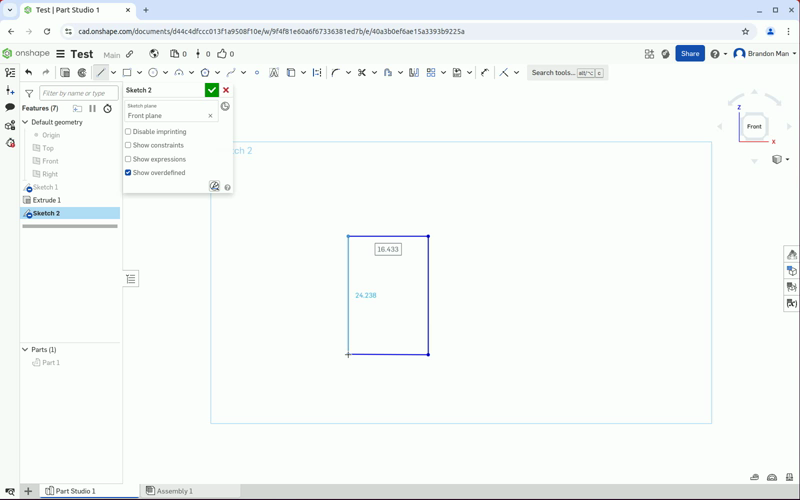
key(esc)
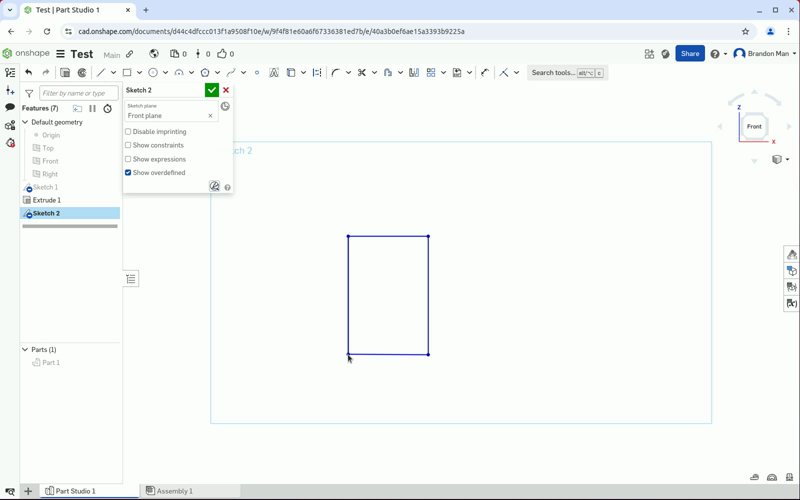
mouse_move(421, 340)
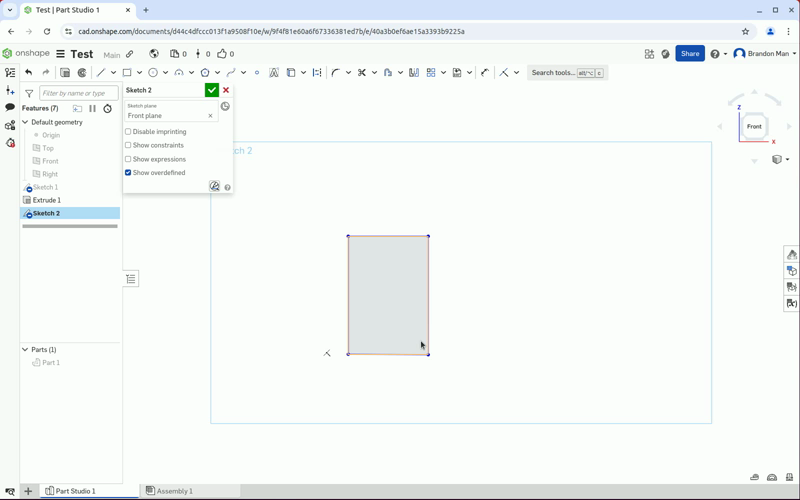
click(421, 340)
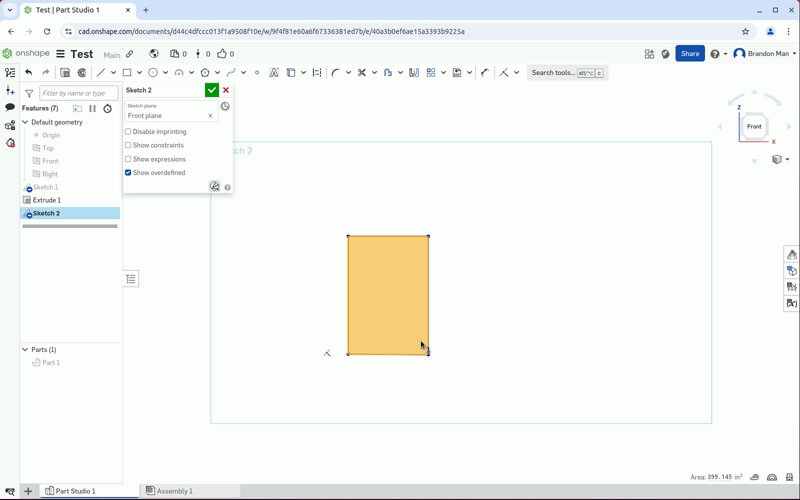
mouse_move(73, 352)
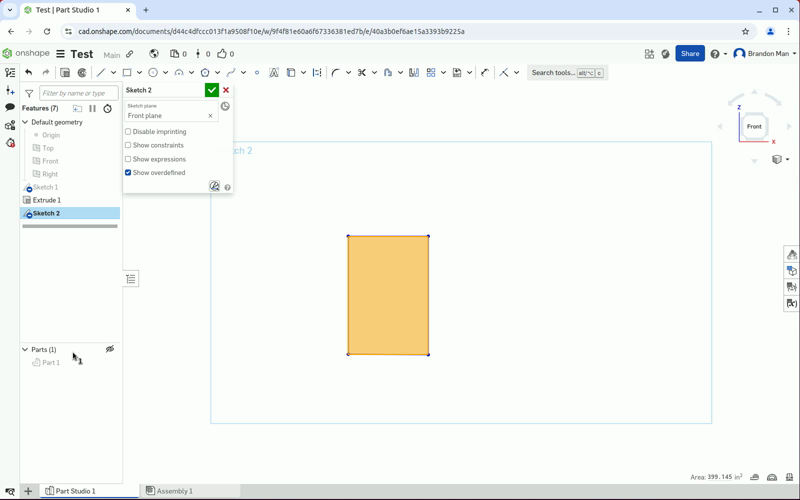
key(shift+y)
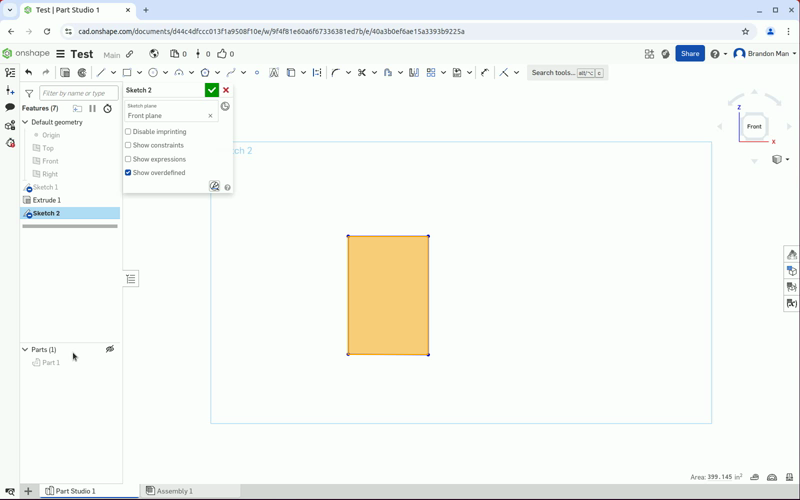
key(shift+e)
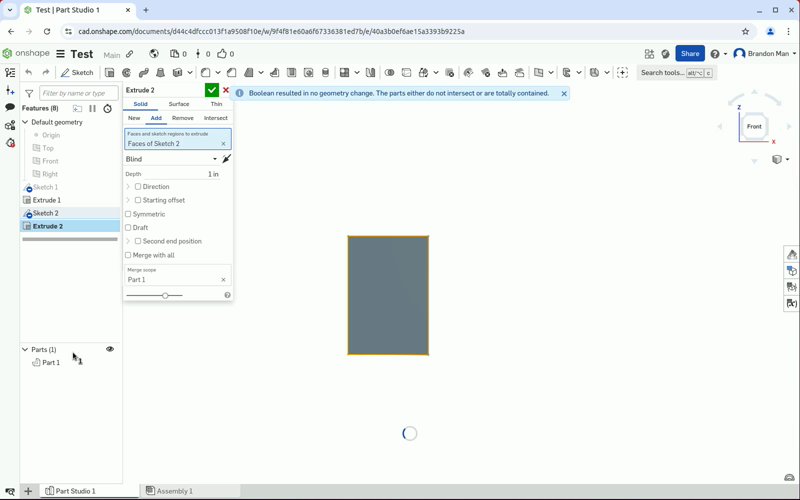
mouse_move(143, 106)
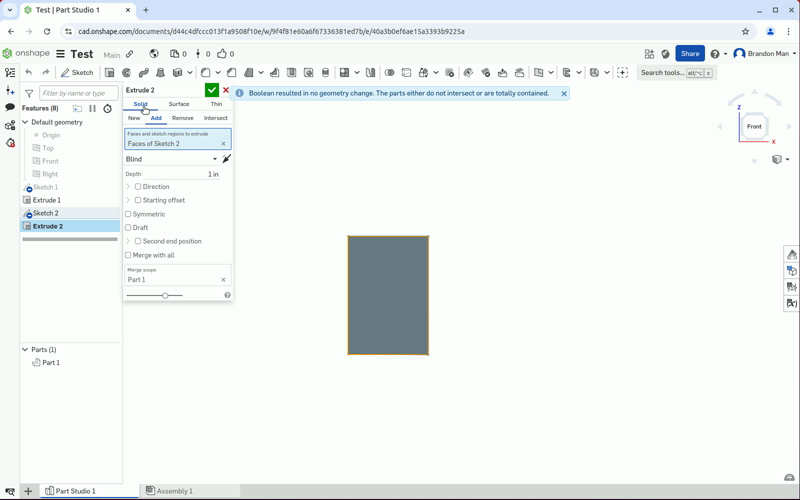
click(143, 106)
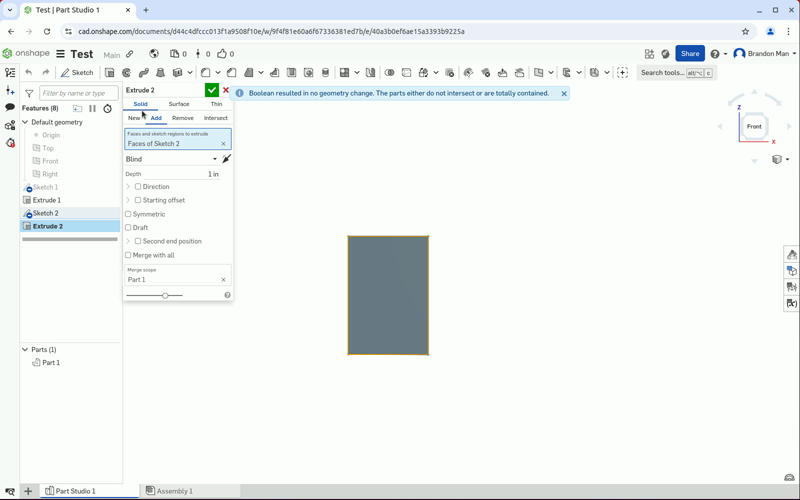
mouse_move(137, 120)
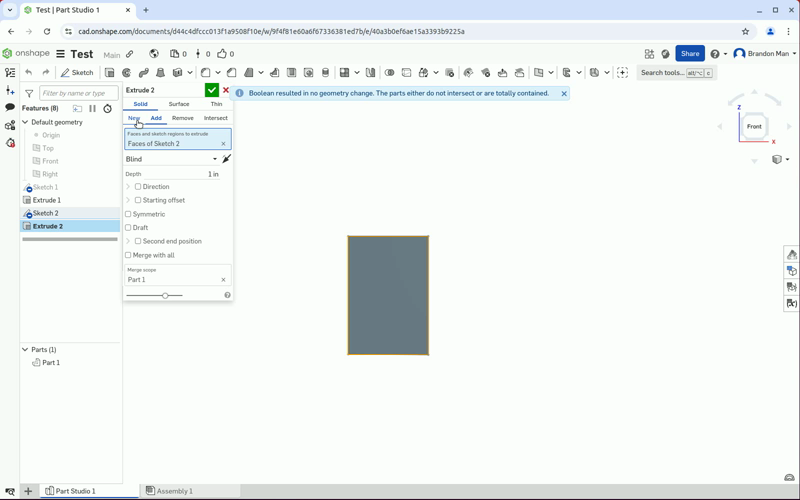
click(137, 120)
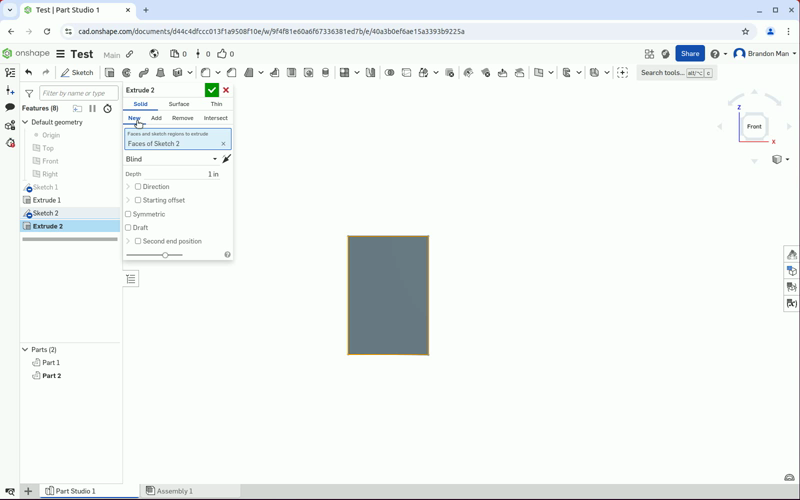
key(tab, 4)
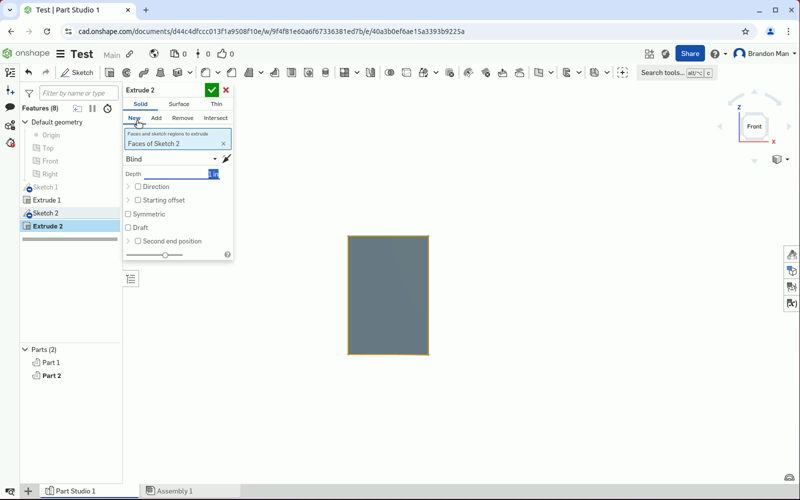
text(3.611)
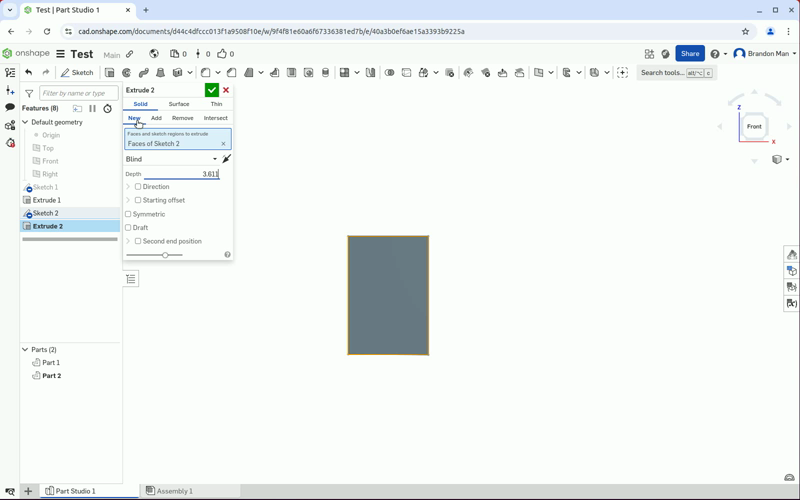
key(enter)
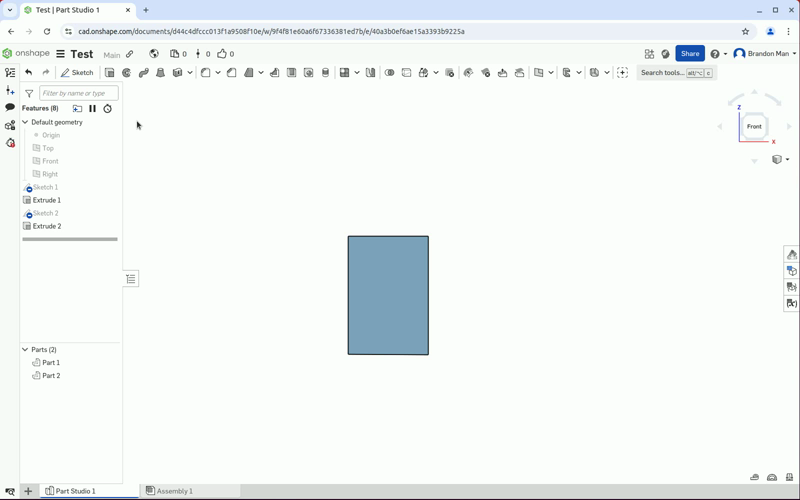
key(shift+h)
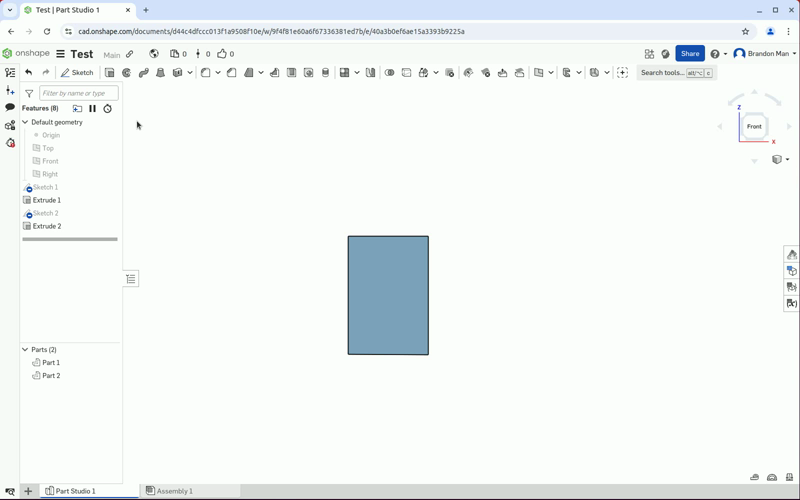
key(shift+h)
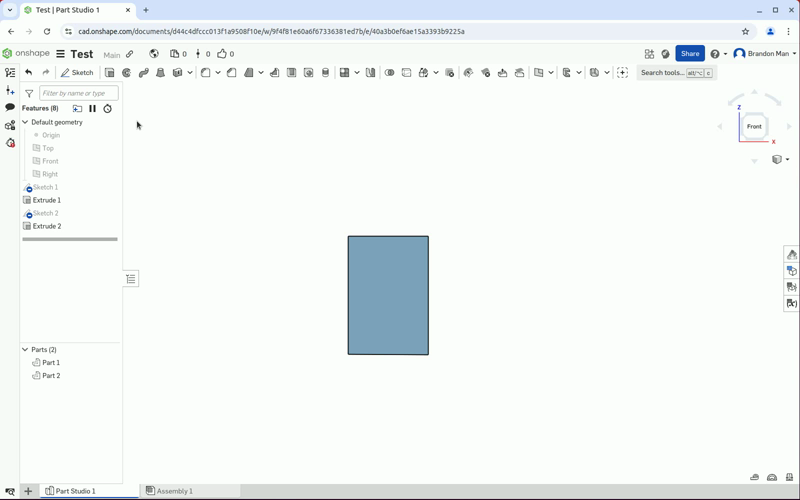
mouse_move(73, 189)
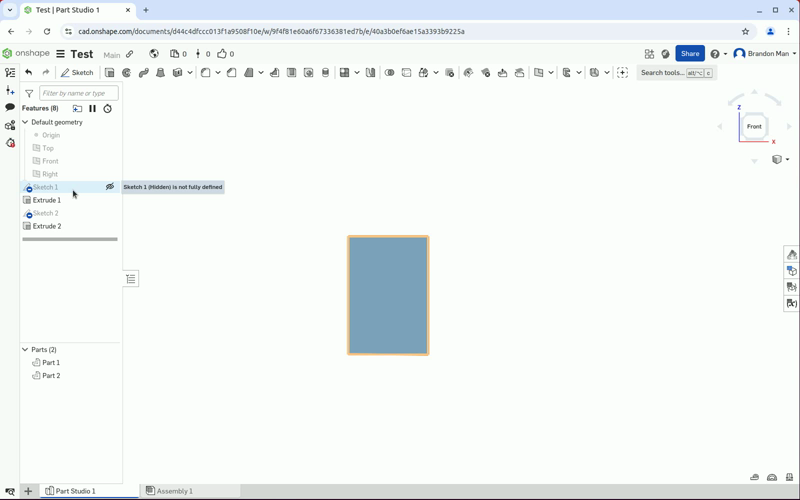
click(73, 189)
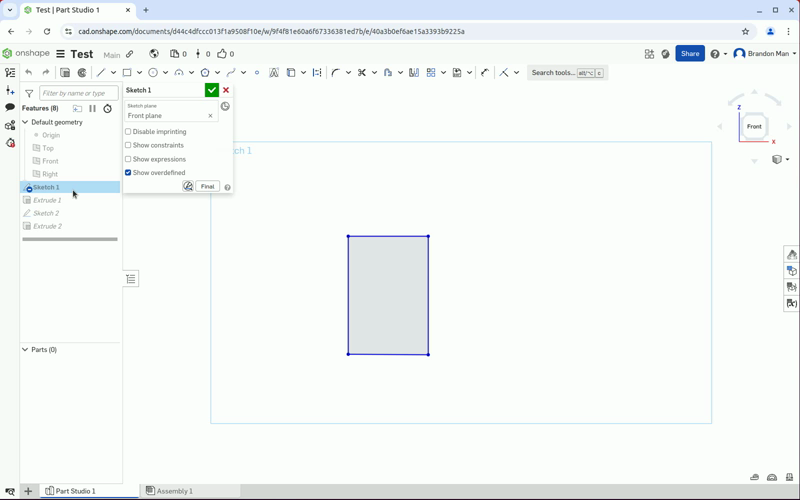
mouse_move(229, 92)
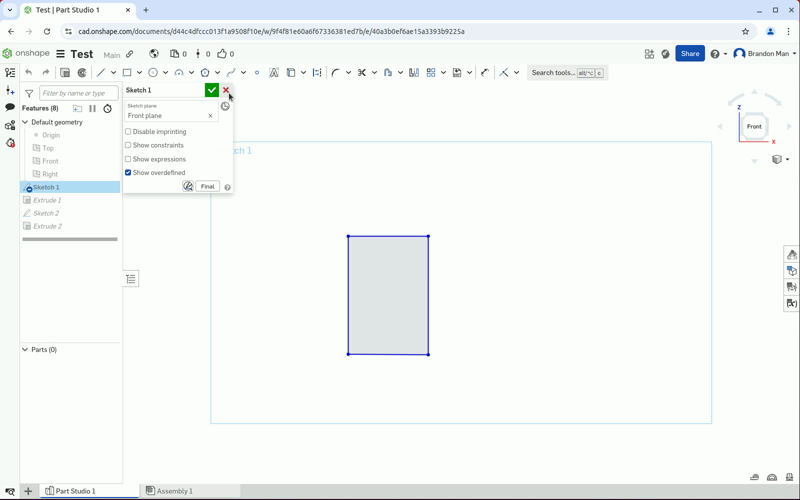
click(229, 92)
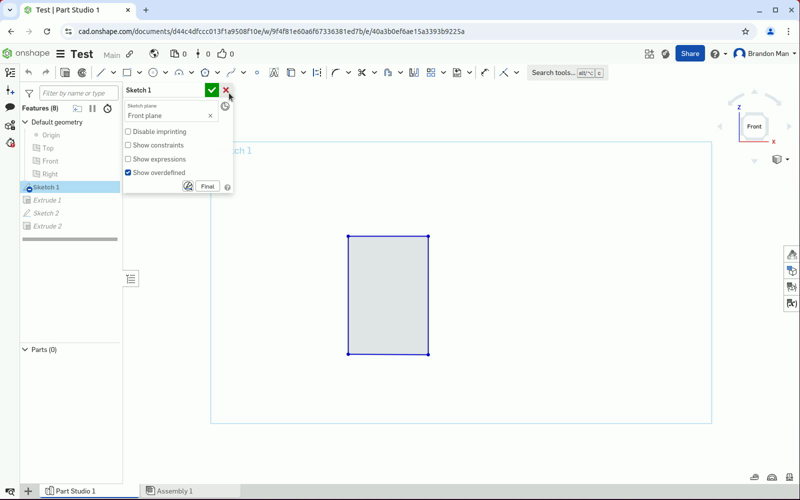
key(shift+s)
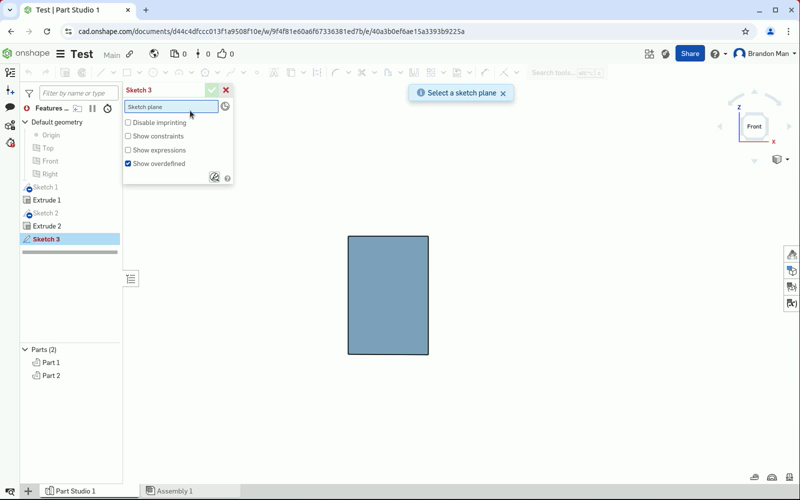
mouse_move(73, 163)
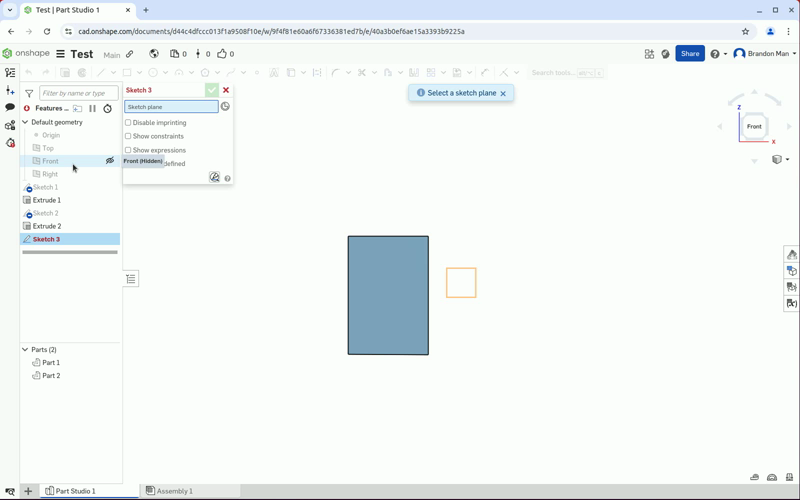
click(73, 163)
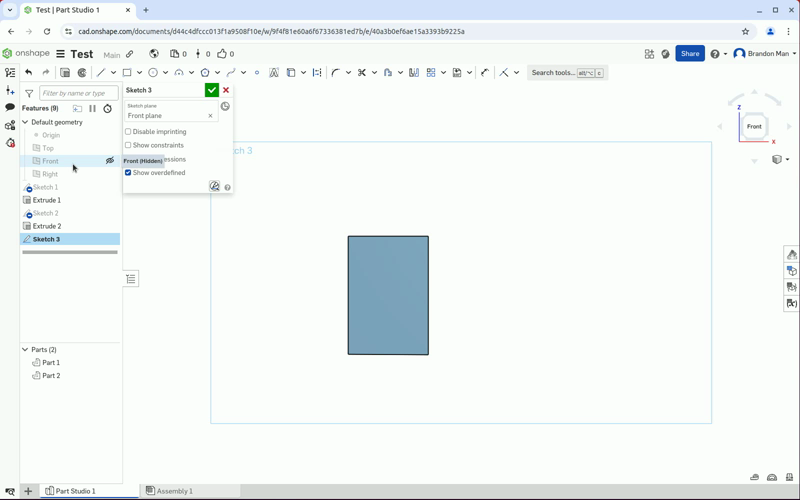
mouse_move(73, 352)
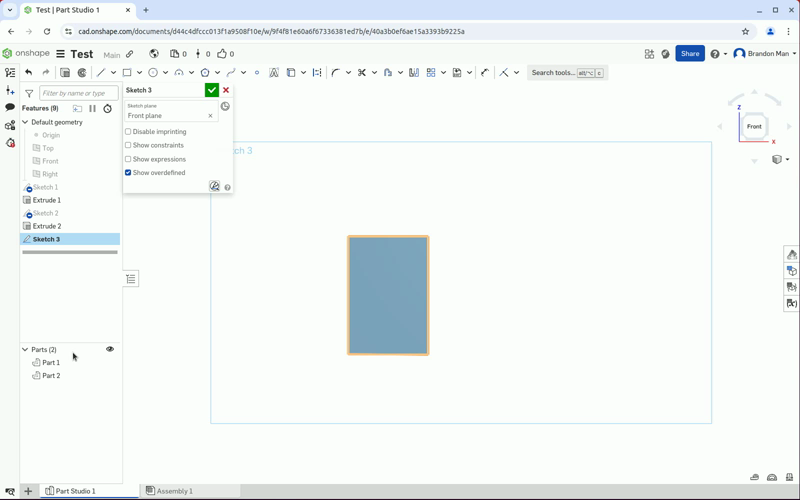
key(y)
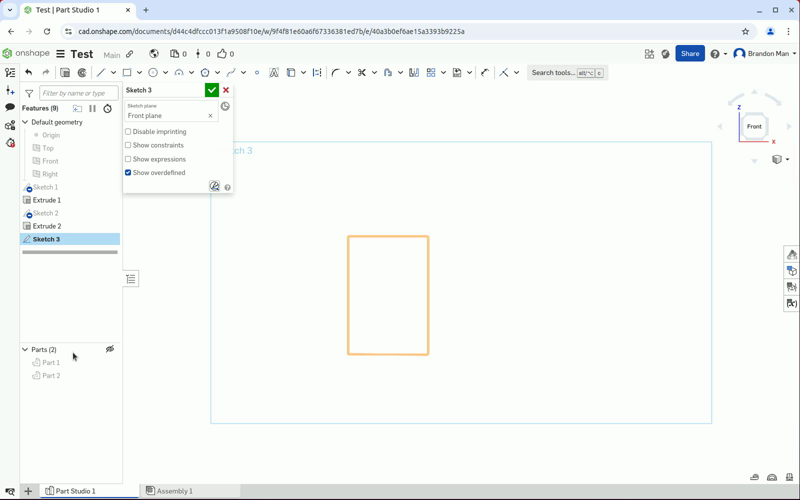
key(l)
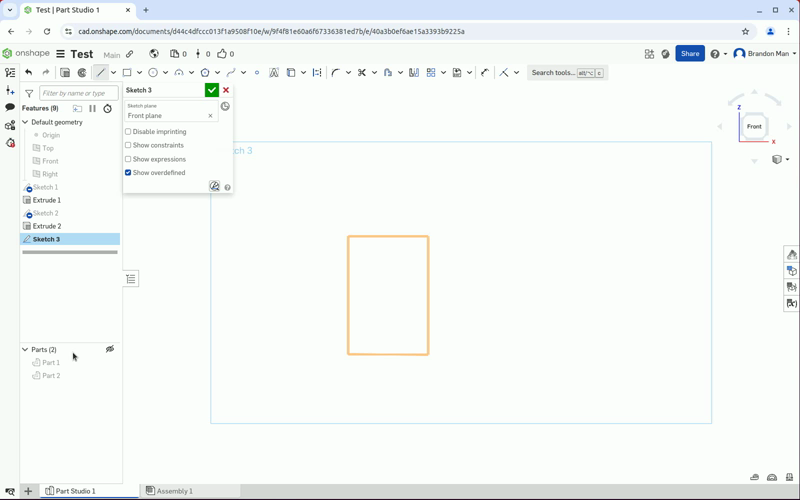
key_down(shift)
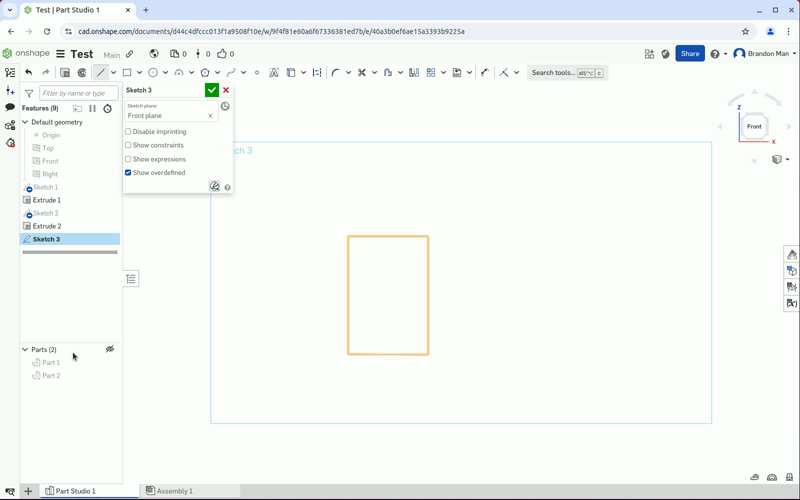
mouse_move(348, 354)
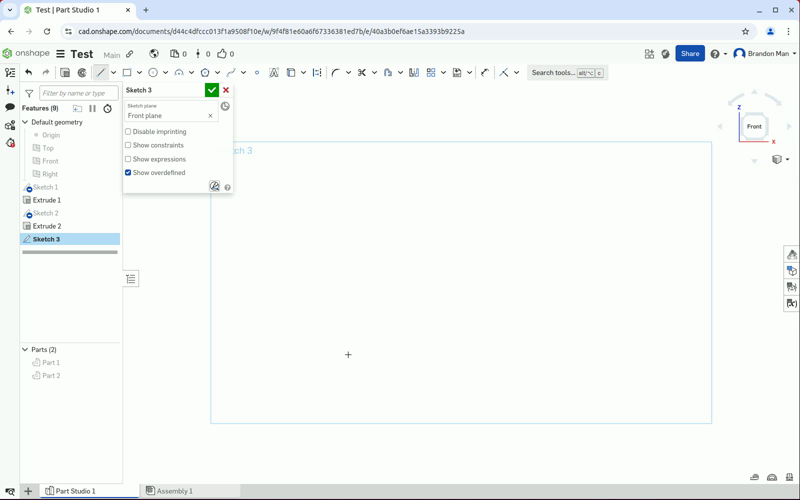
click(348, 354)
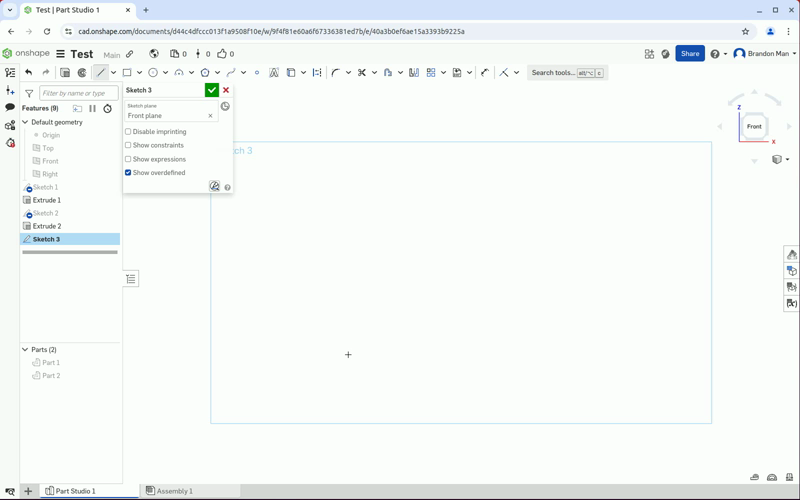
key_up(shift)
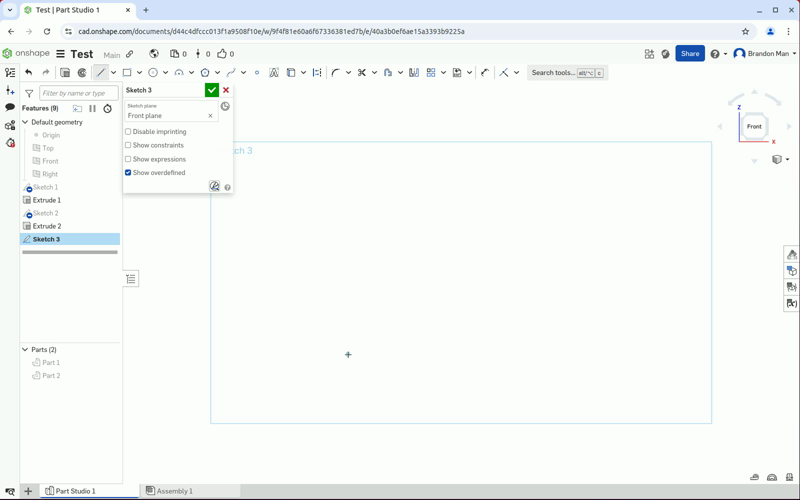
key_down(shift)
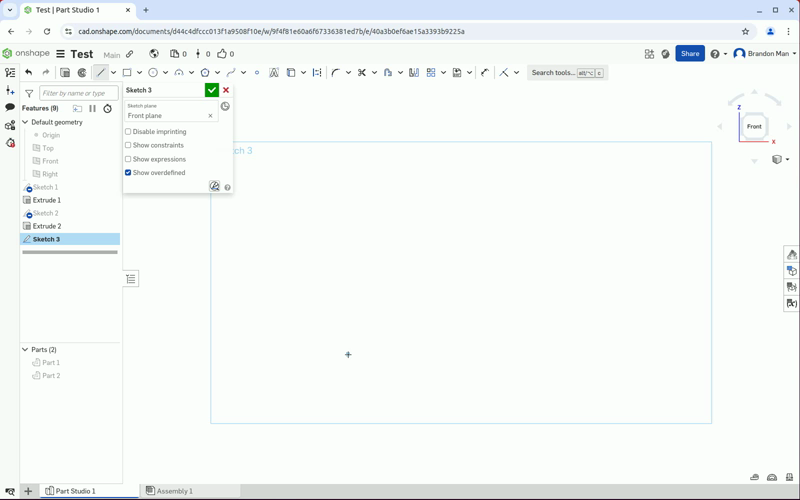
mouse_move(428, 354)
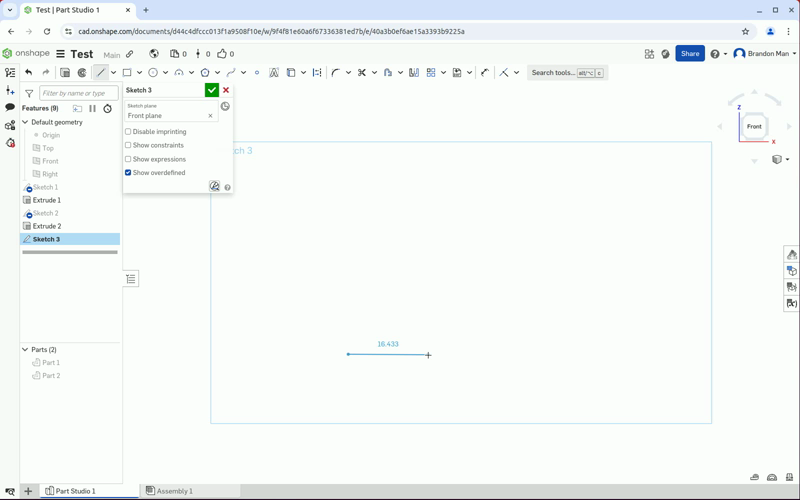
click(428, 354)
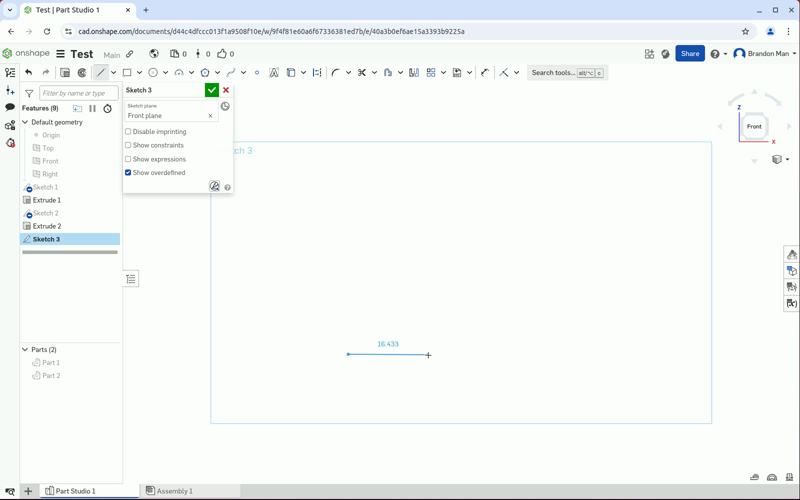
key_up(shift)
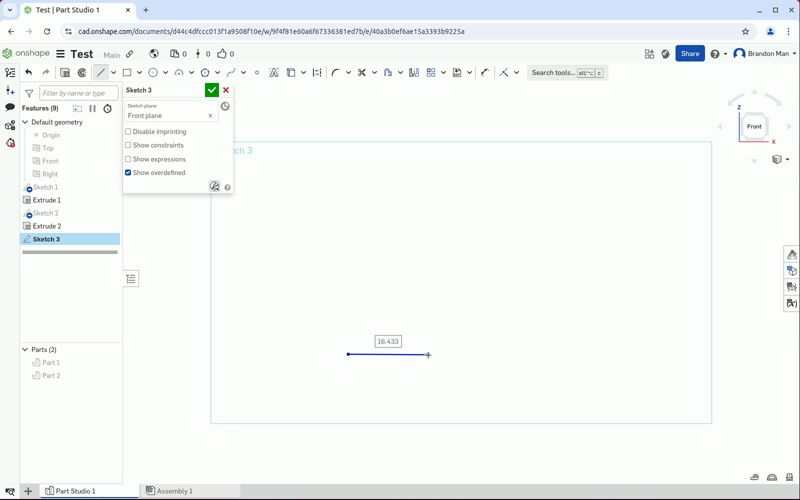
key_down(shift)
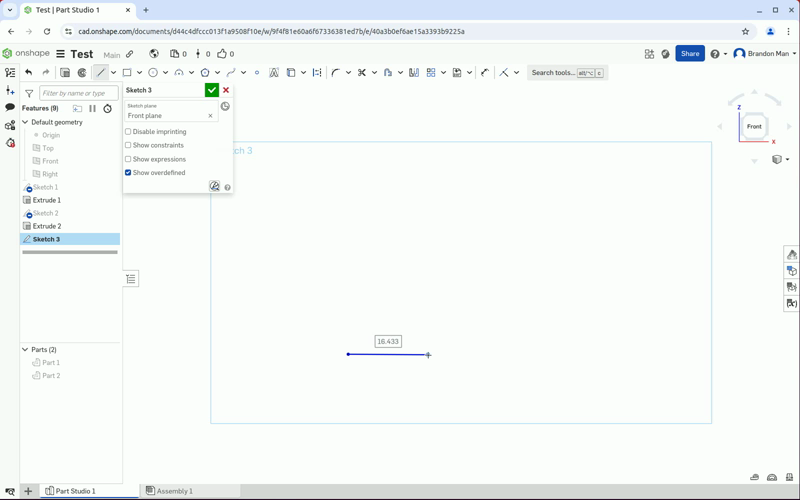
mouse_move(428, 236)
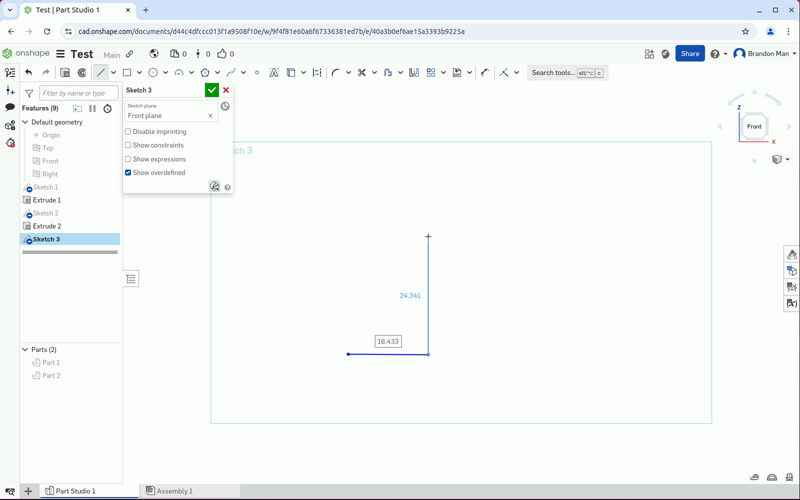
click(428, 236)
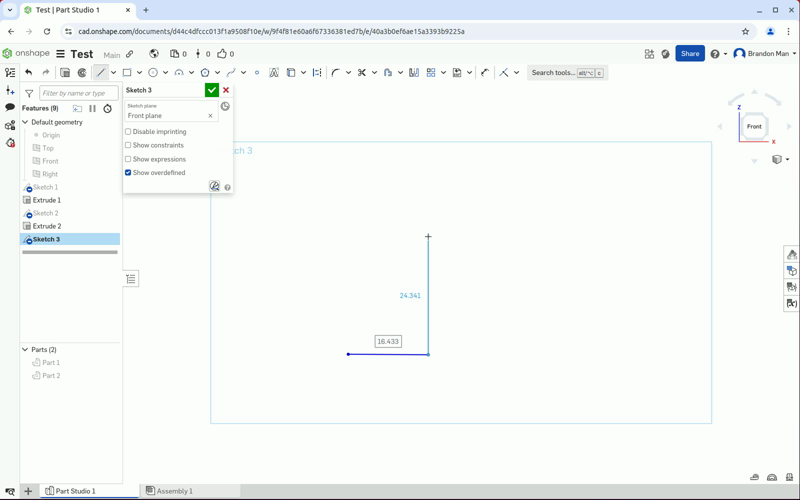
key_up(shift)
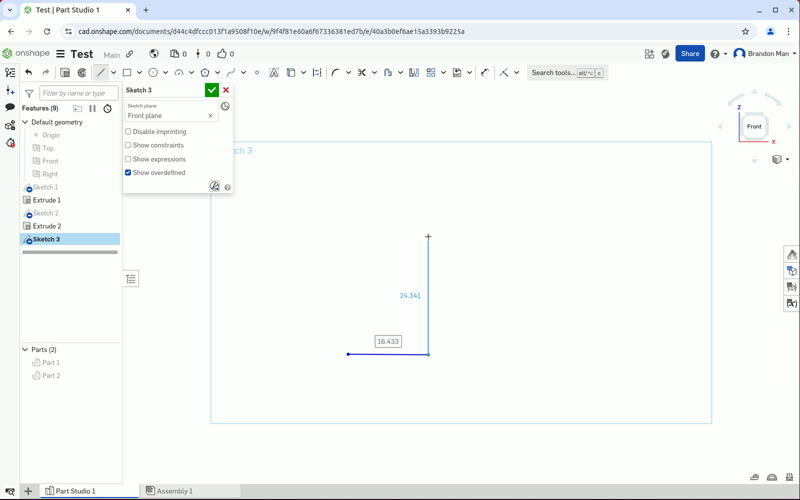
key_down(shift)
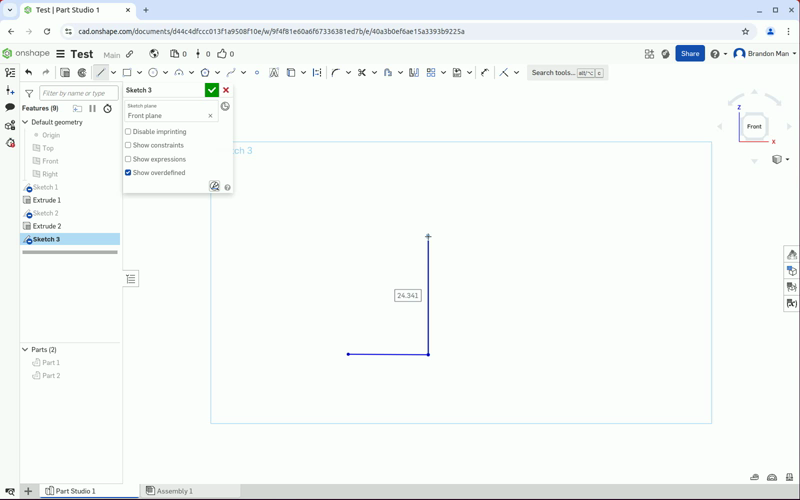
mouse_move(348, 236)
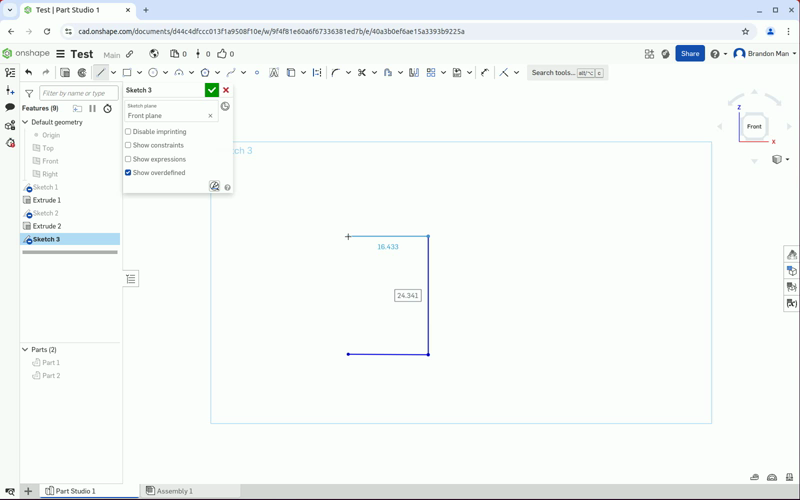
click(348, 236)
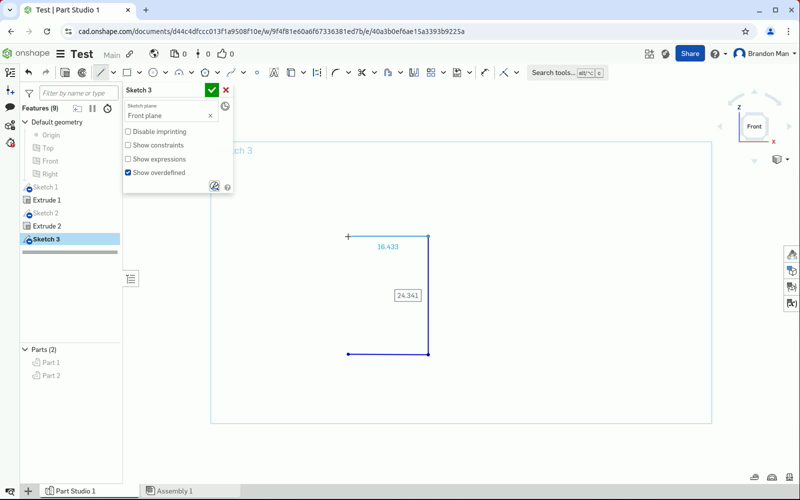
key_up(shift)
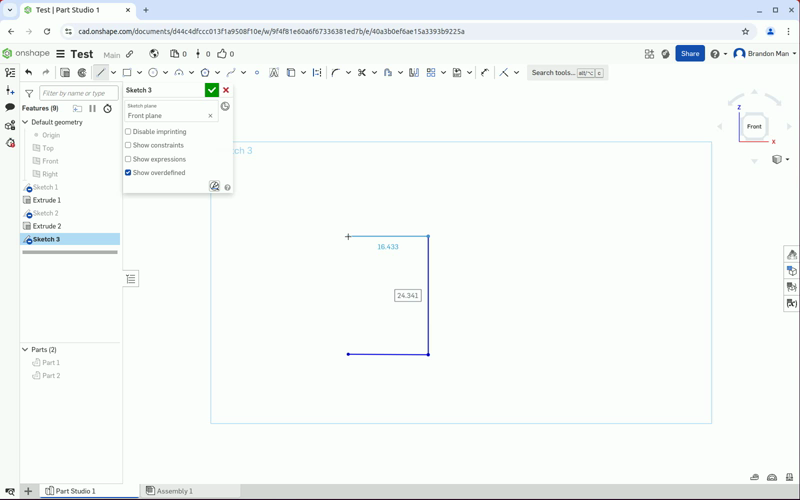
key_down(shift)
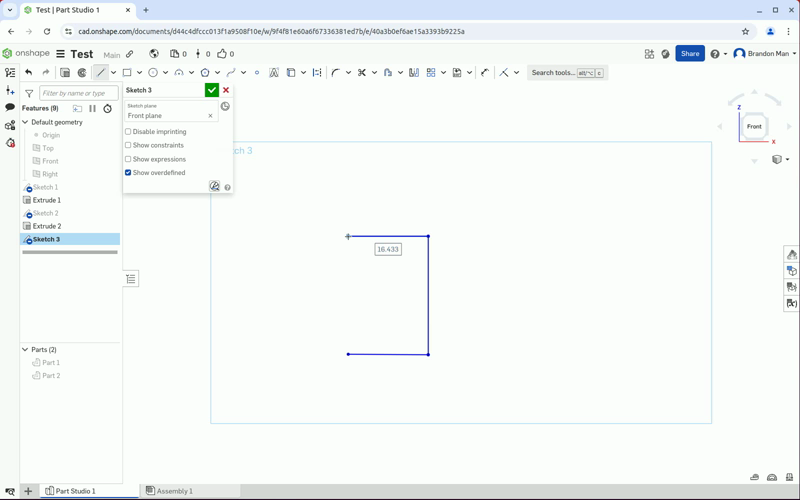
mouse_move(348, 354)
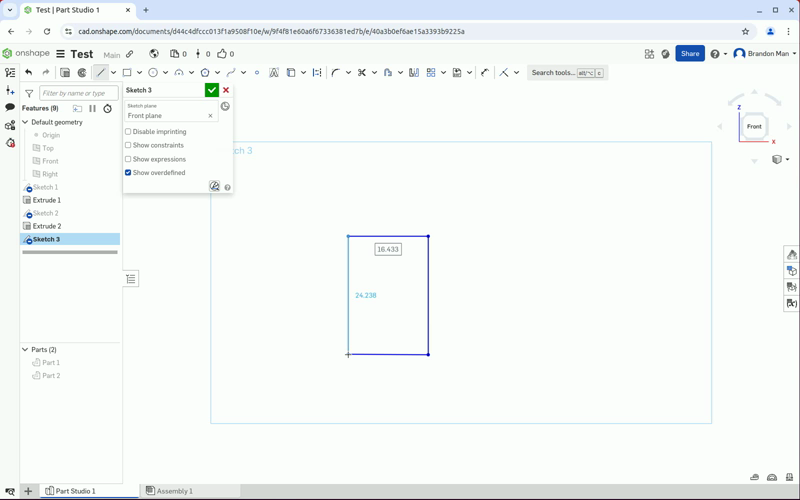
key_up(shift)
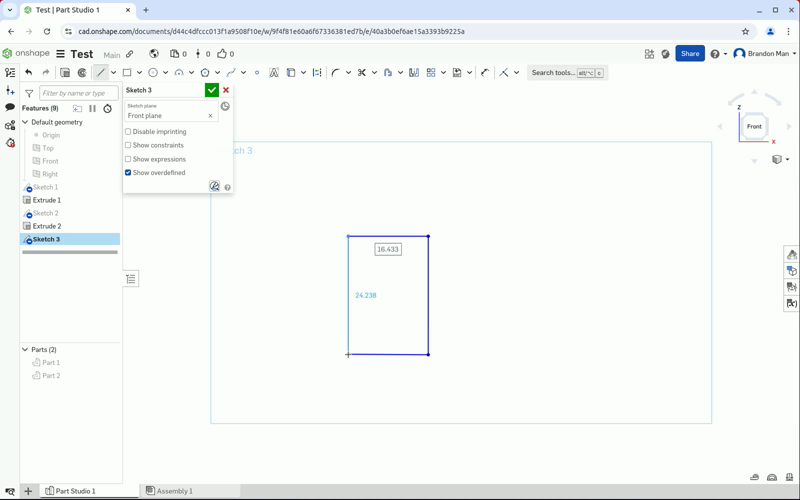
click(348, 354)
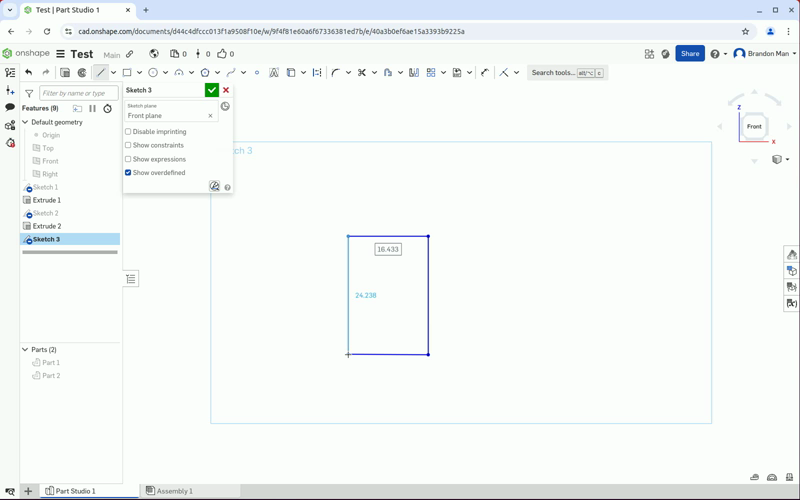
key(esc)
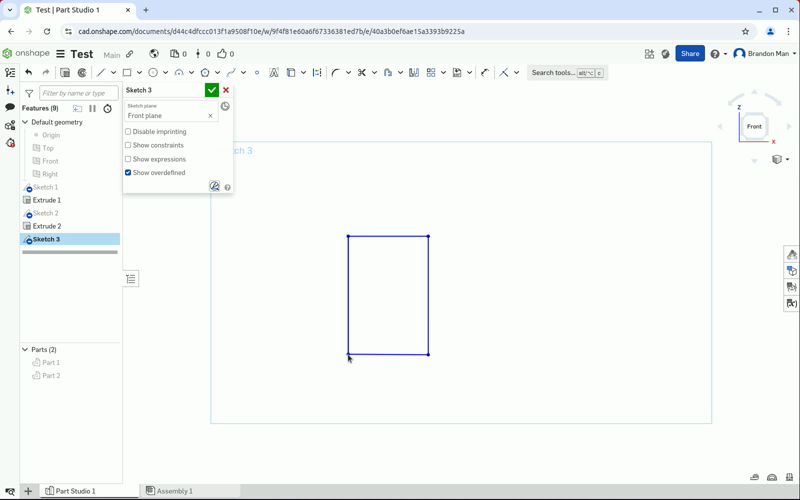
mouse_move(419, 253)
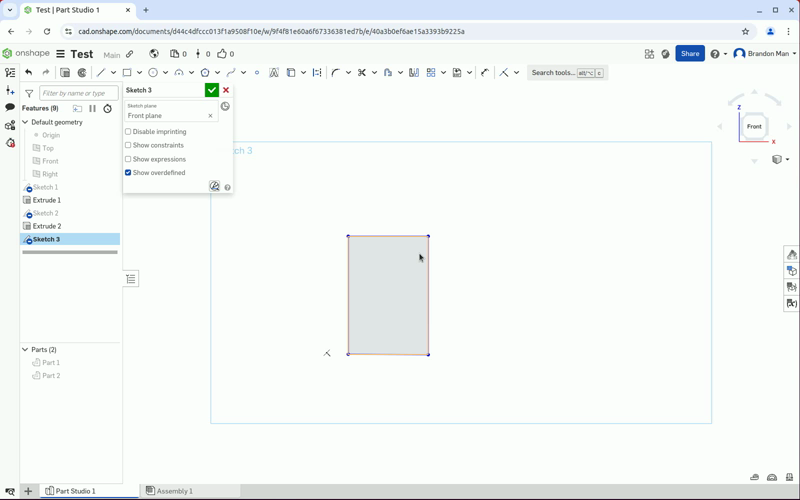
click(419, 253)
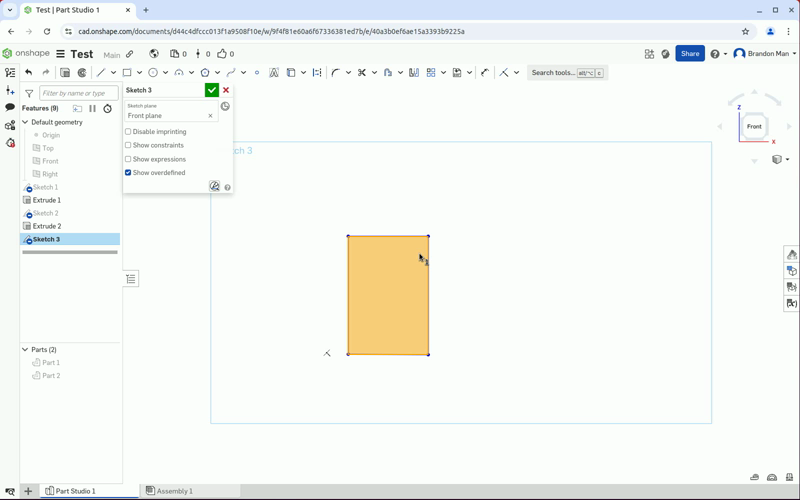
mouse_move(73, 352)
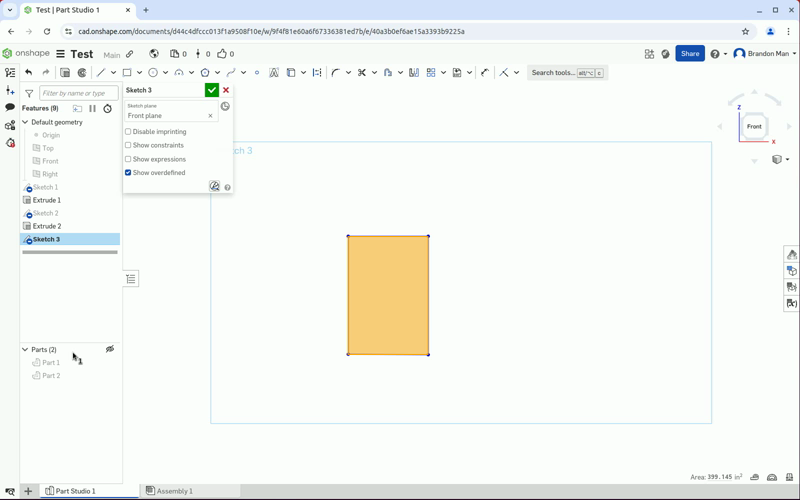
key(shift+y)
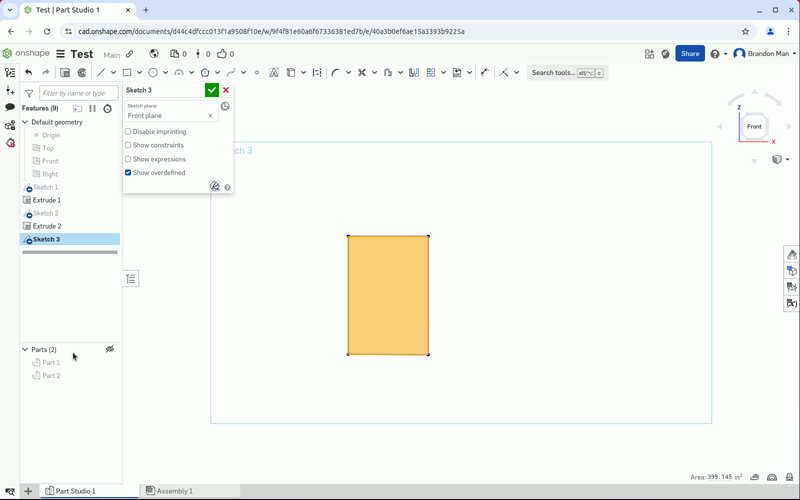
key(shift+e)
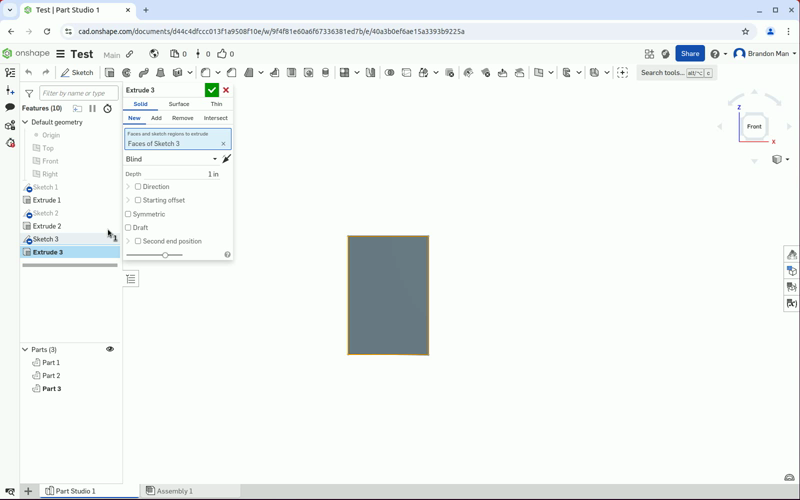
mouse_move(143, 106)
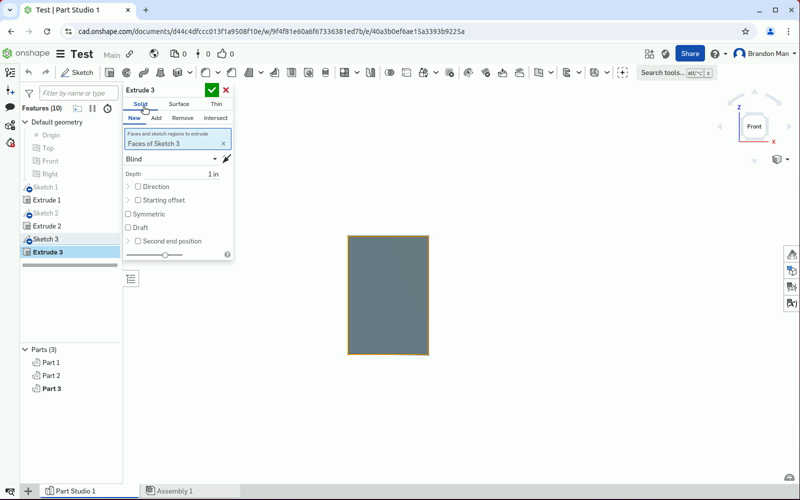
click(143, 106)
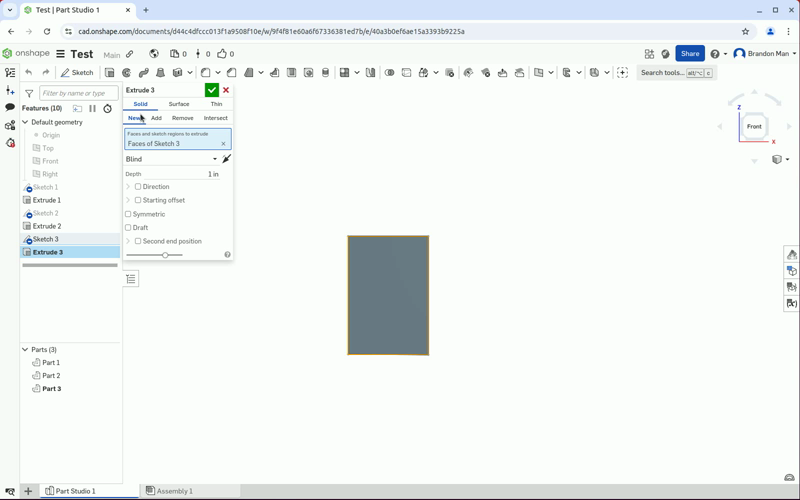
mouse_move(137, 120)
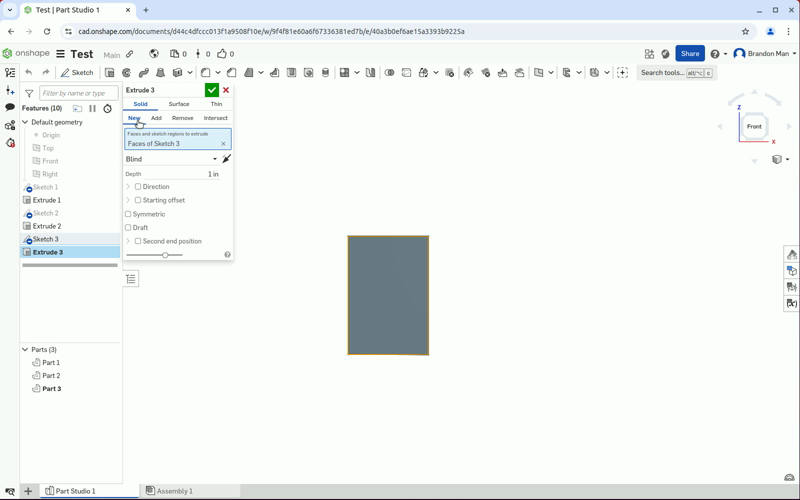
click(137, 120)
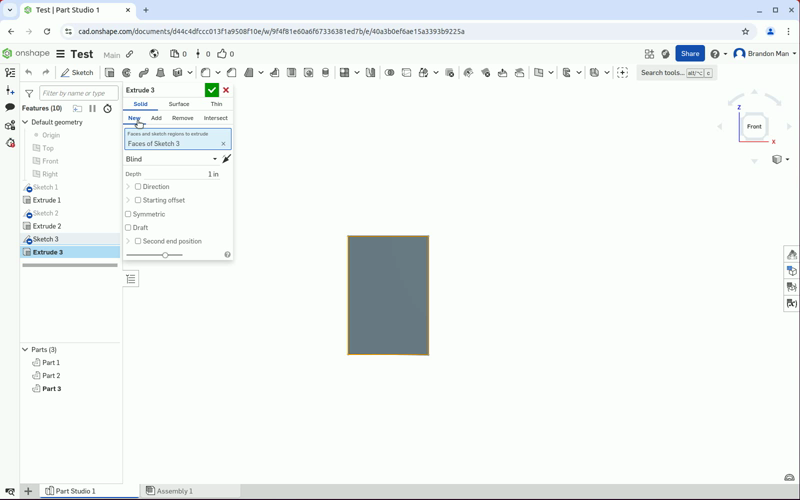
key(tab, 4)
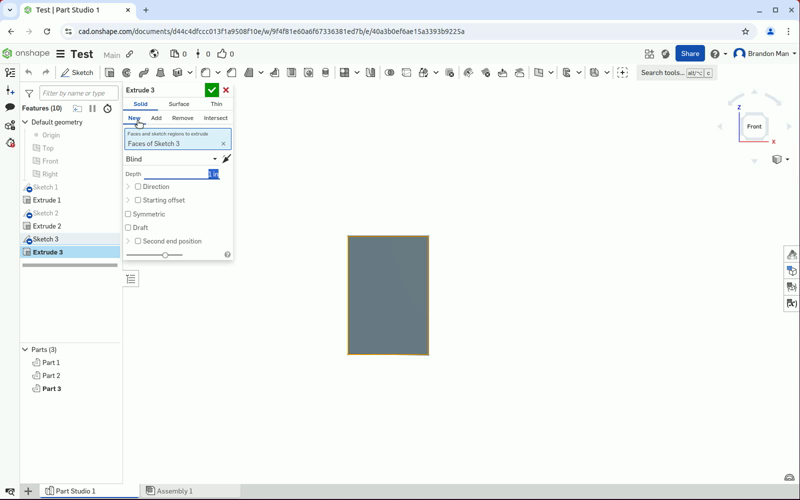
text(3.611)
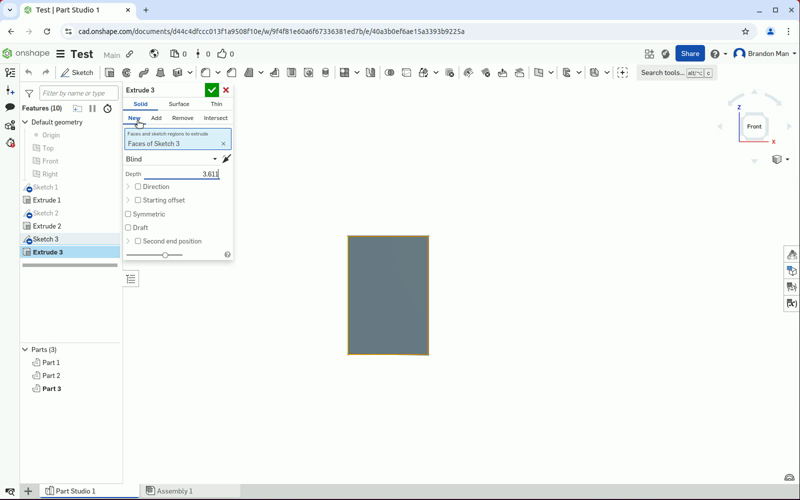
key(enter)
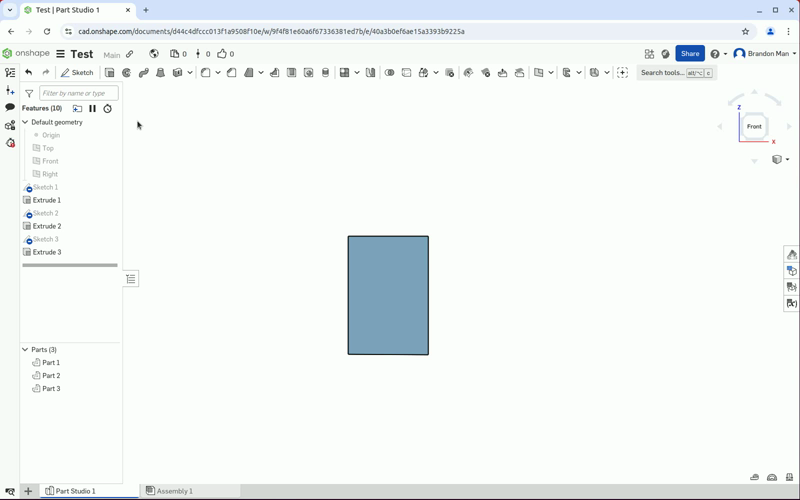
key(shift+h)
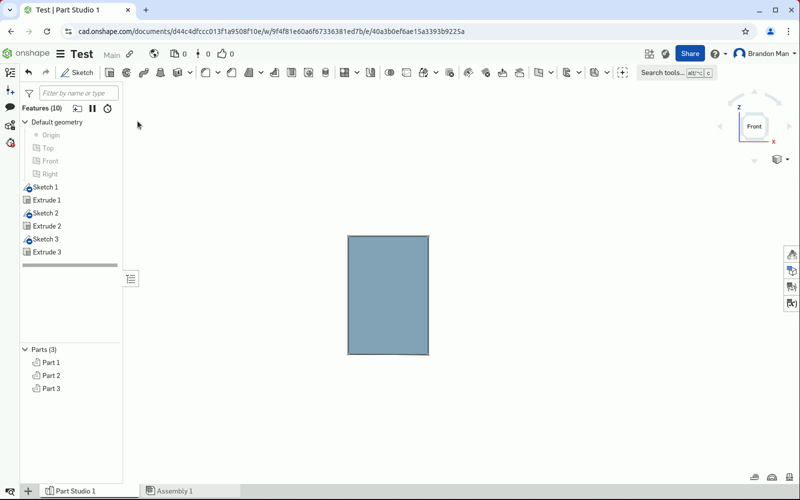
key(shift+h)
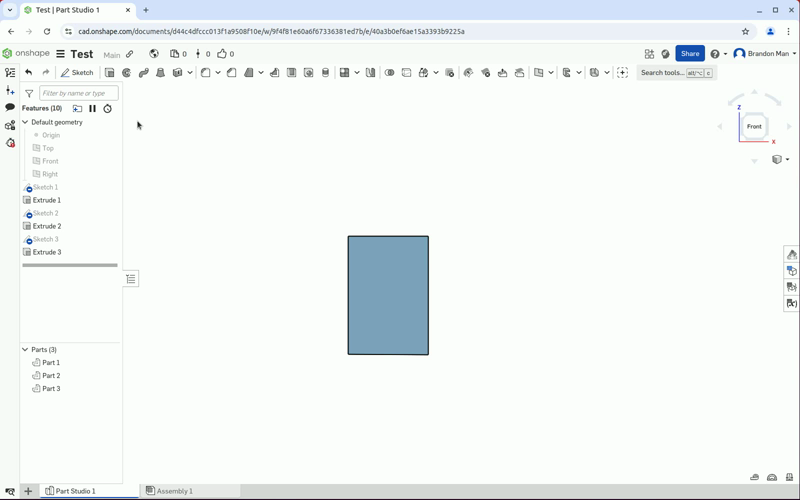
mouse_move(73, 189)
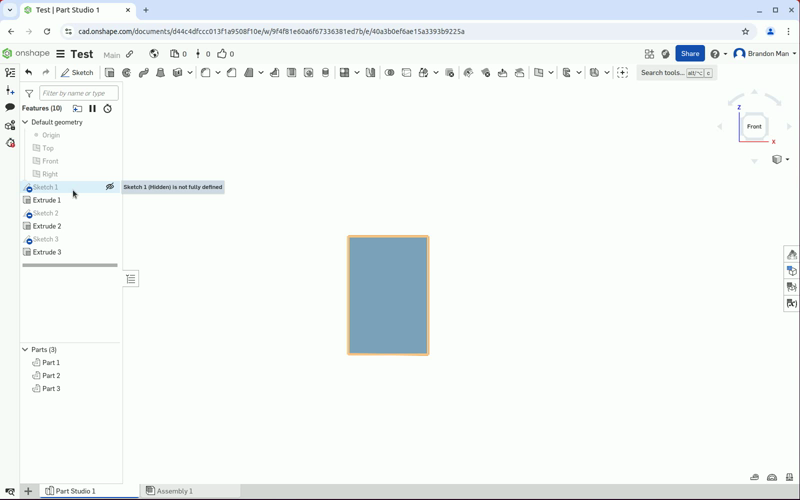
click(73, 189)
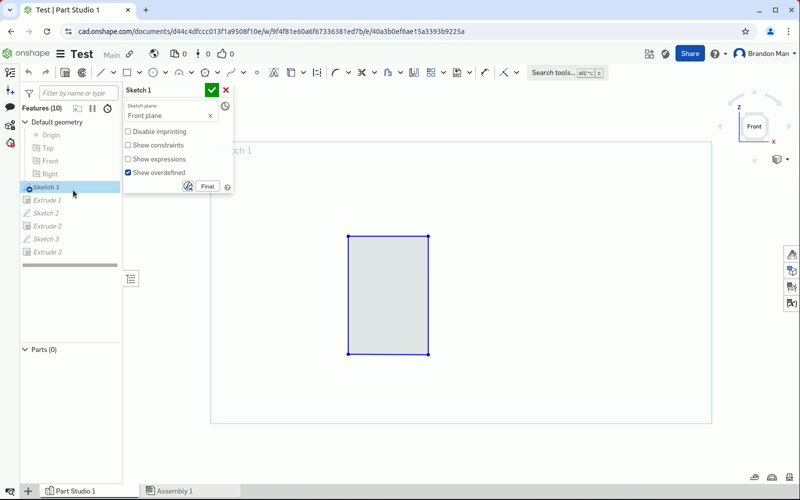
mouse_move(229, 92)
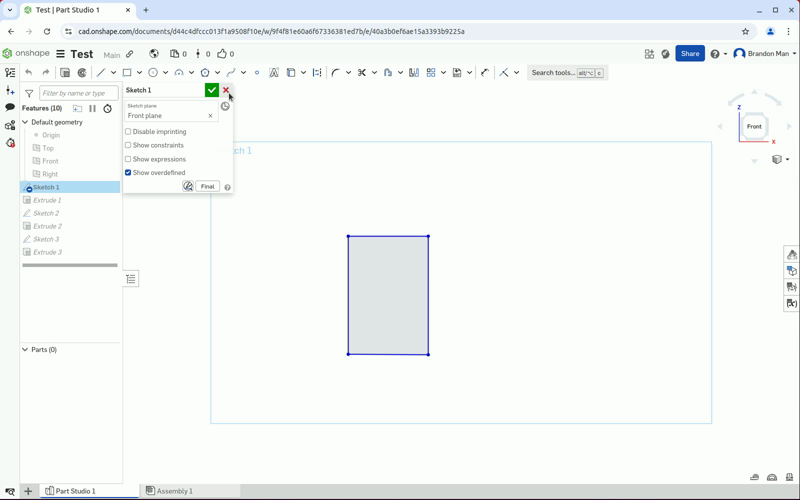
click(229, 92)
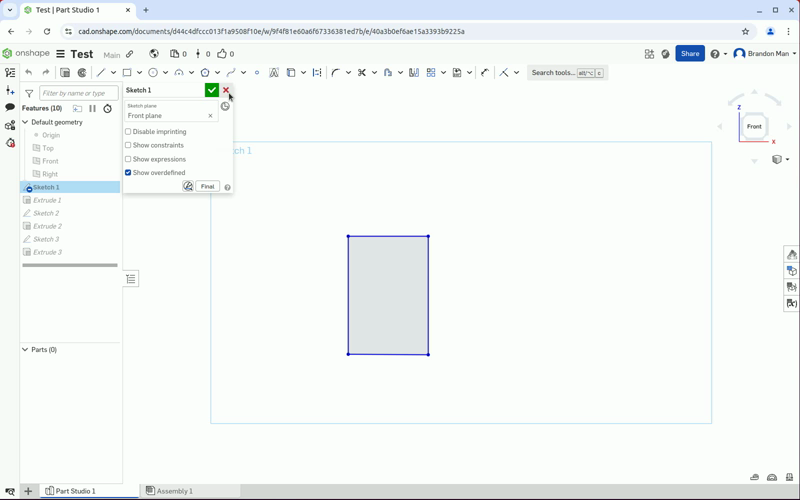
key(shift+s)
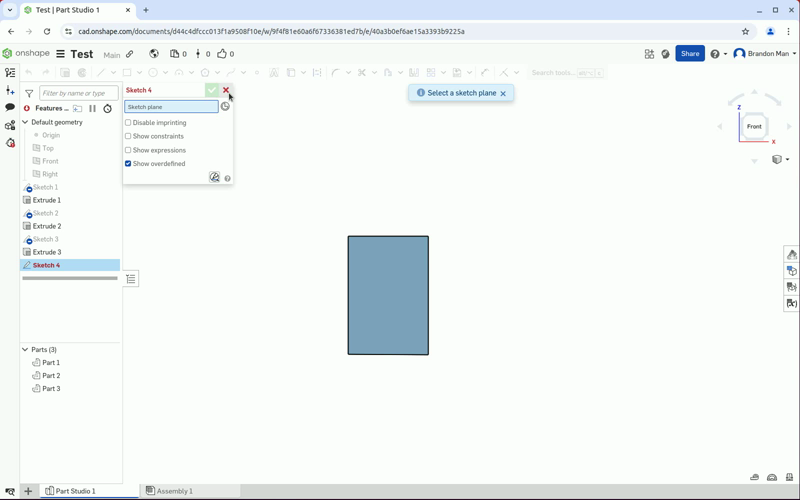
mouse_move(73, 163)
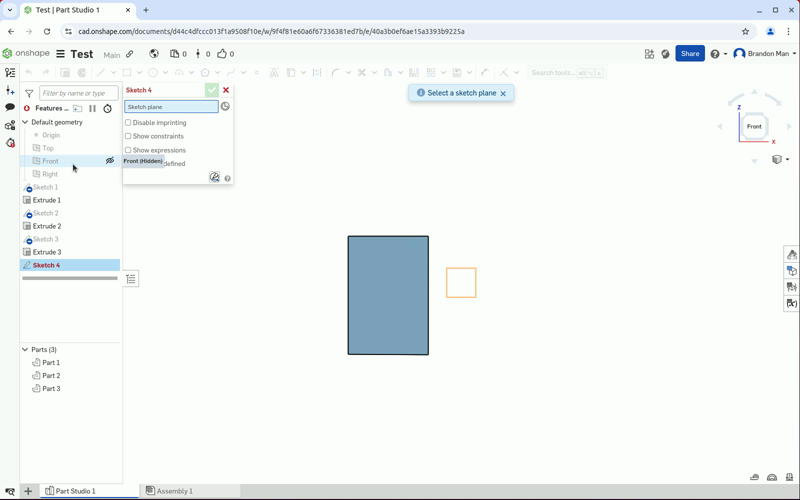
click(73, 163)
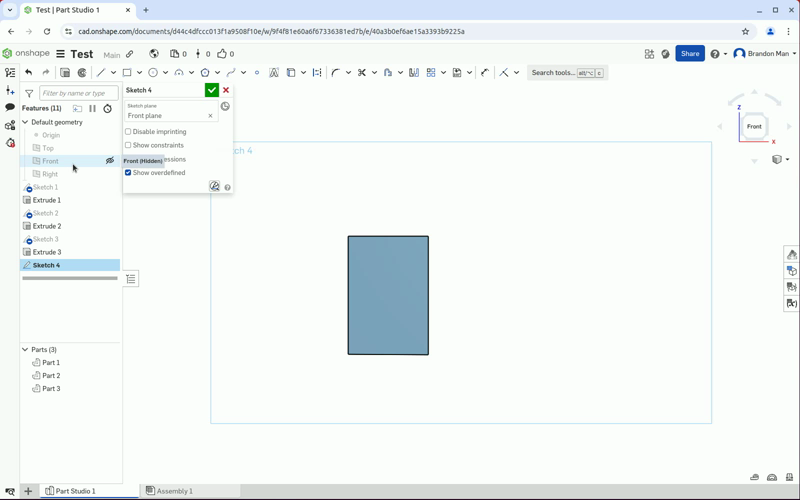
mouse_move(73, 352)
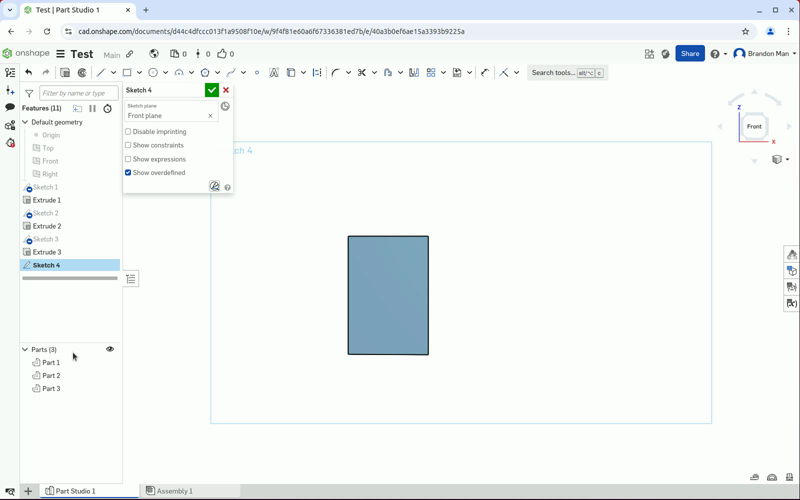
key(y)
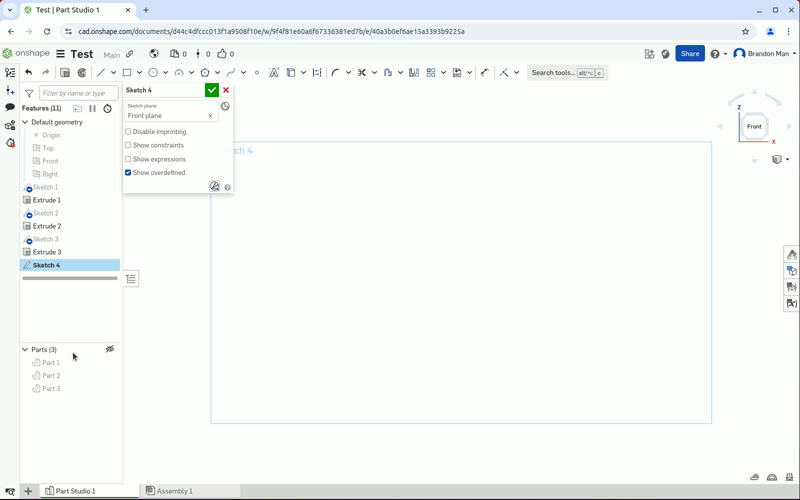
key(l)
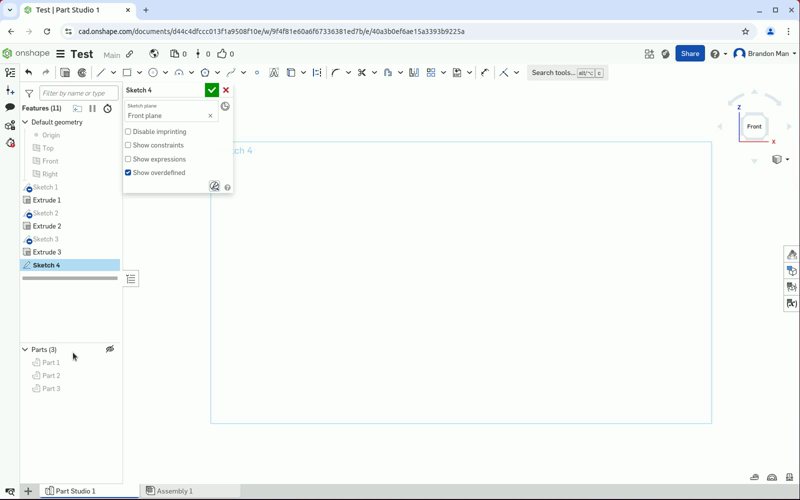
key_down(shift)
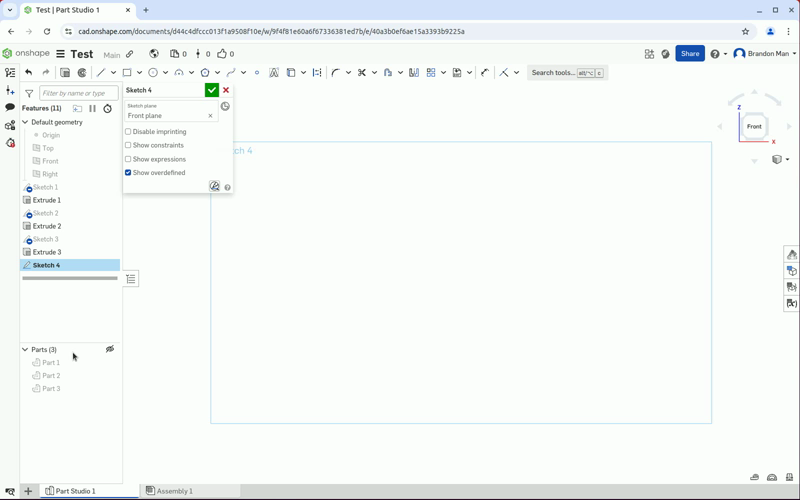
mouse_move(348, 354)
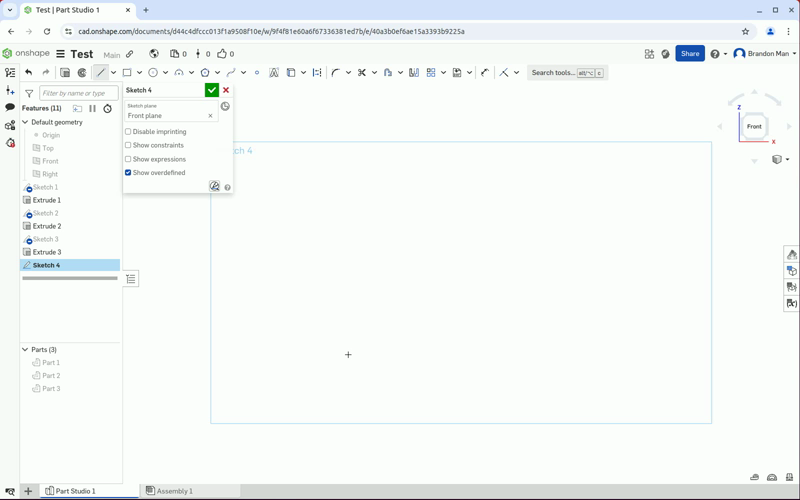
click(348, 354)
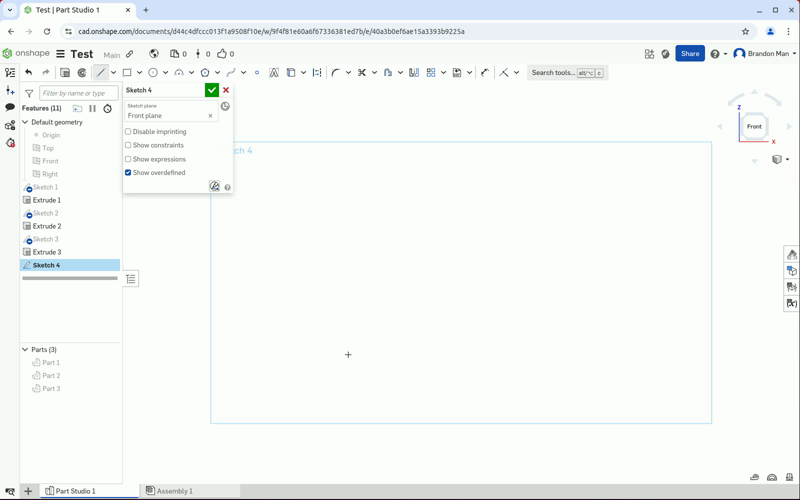
key_up(shift)
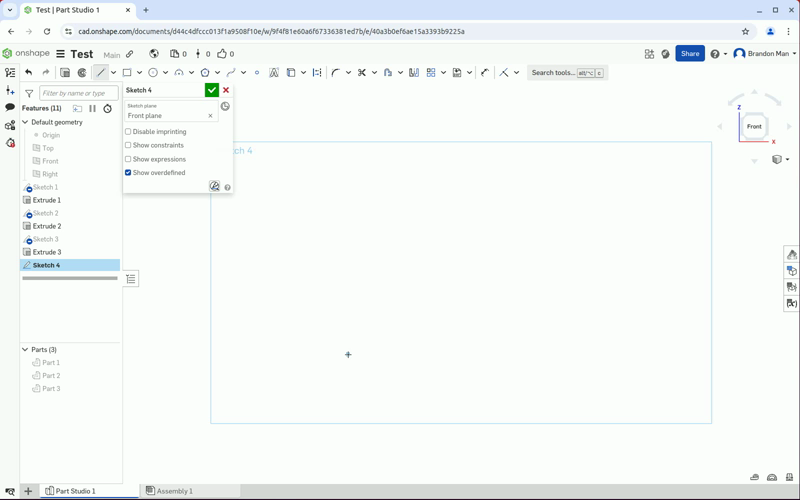
key_down(shift)
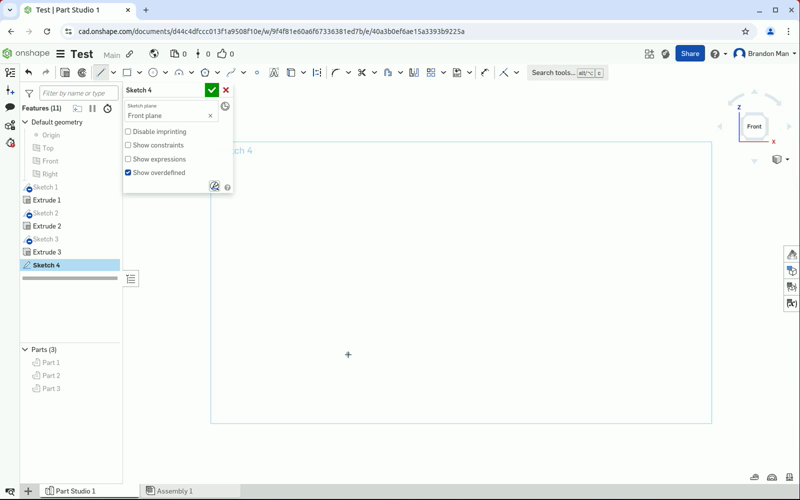
mouse_move(428, 354)
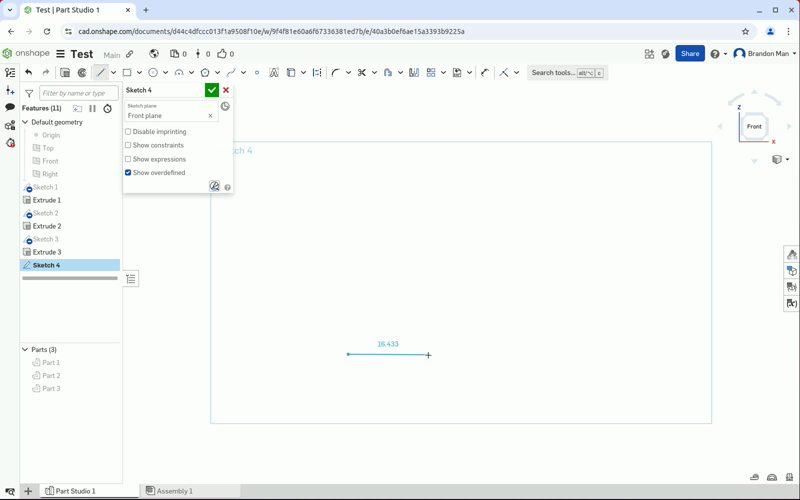
click(428, 354)
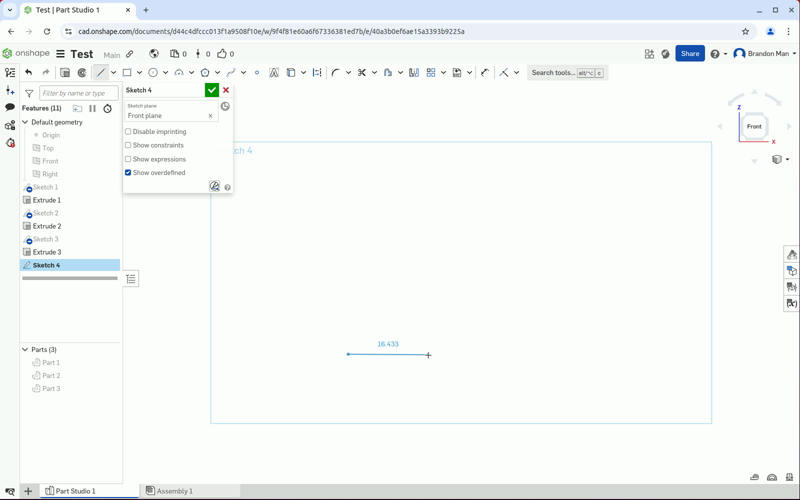
key_up(shift)
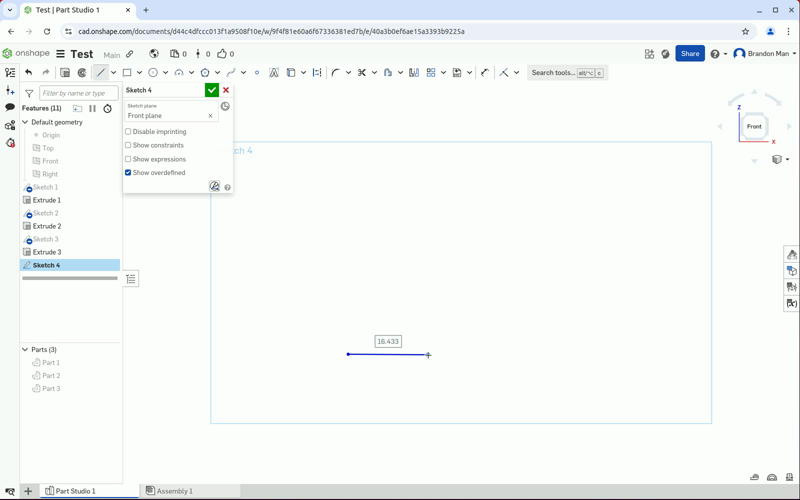
key_down(shift)
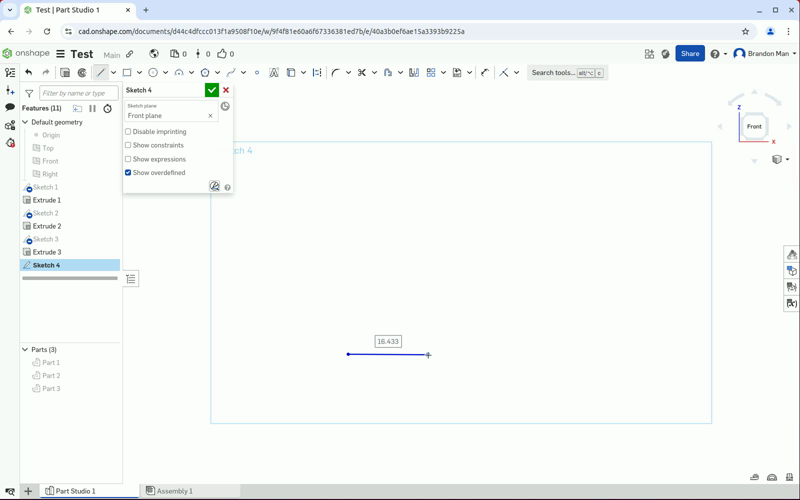
mouse_move(428, 236)
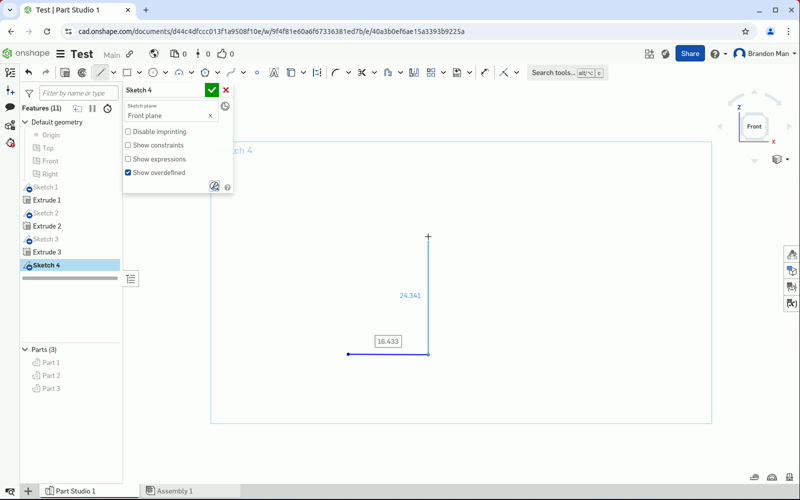
click(428, 236)
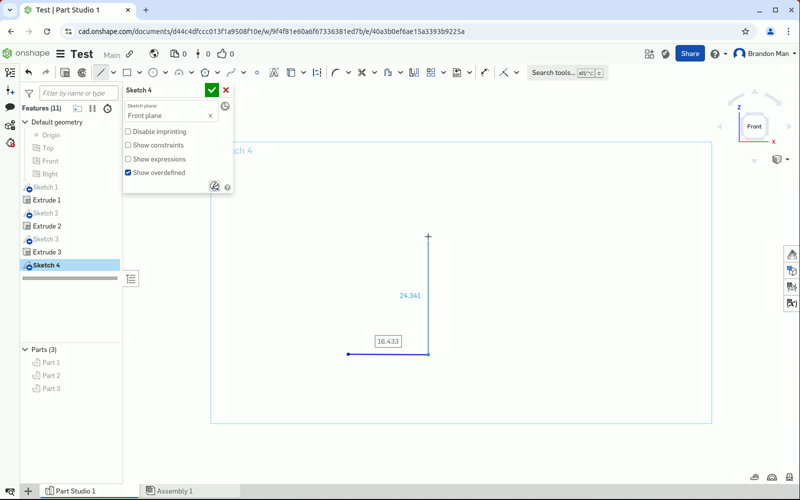
key_up(shift)
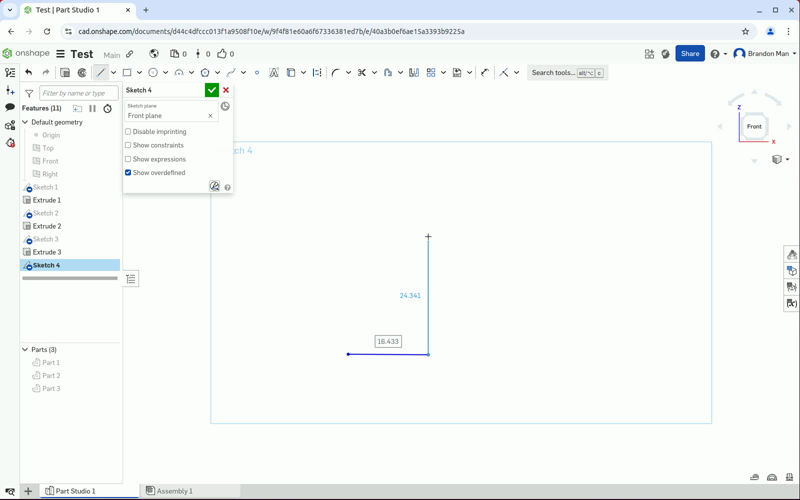
key_down(shift)
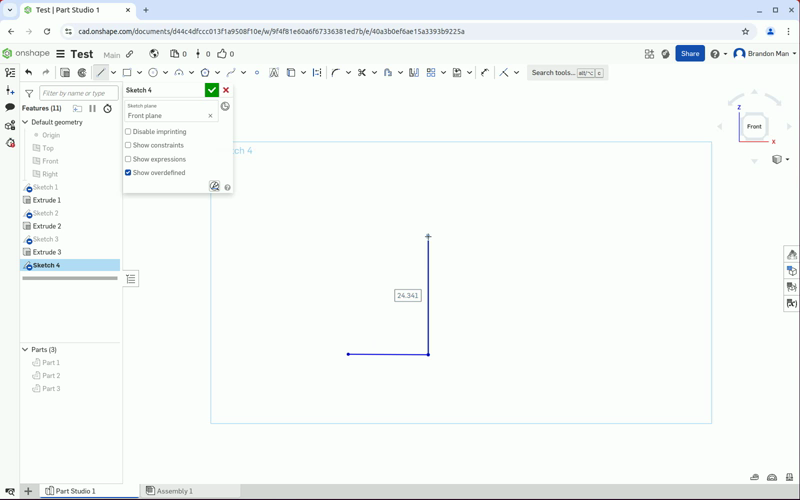
mouse_move(348, 236)
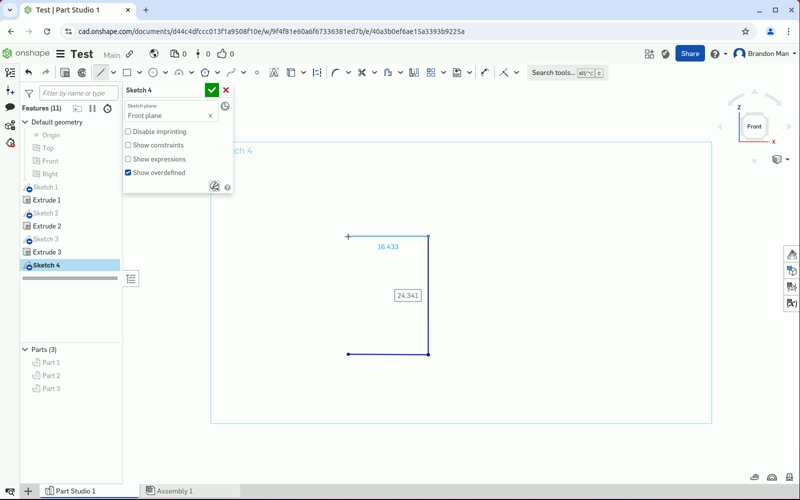
click(348, 236)
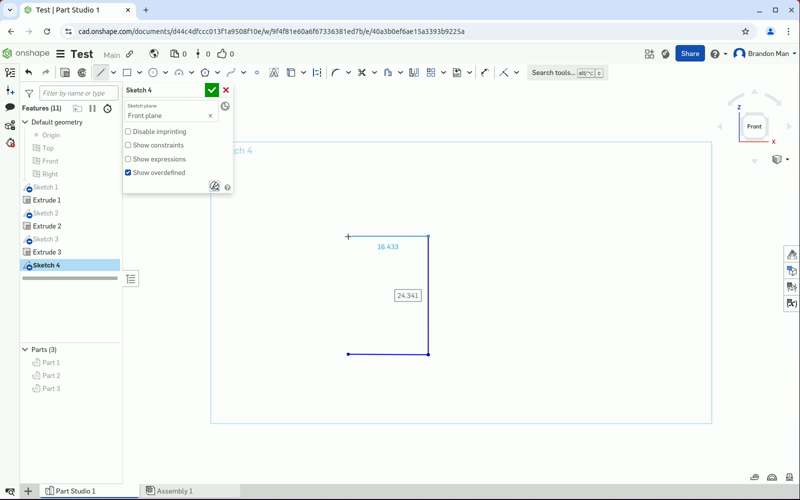
key_up(shift)
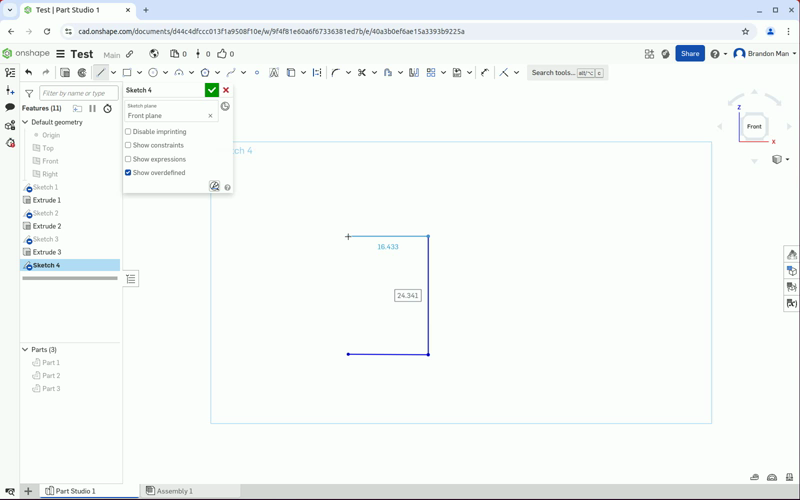
key_down(shift)
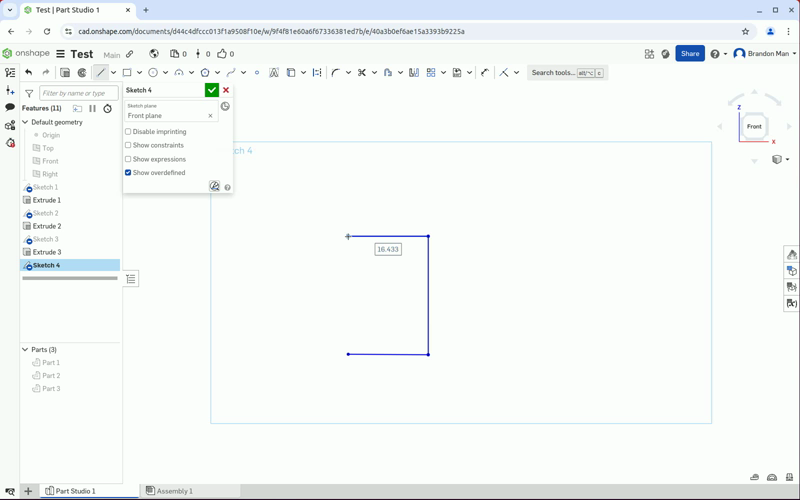
mouse_move(348, 354)
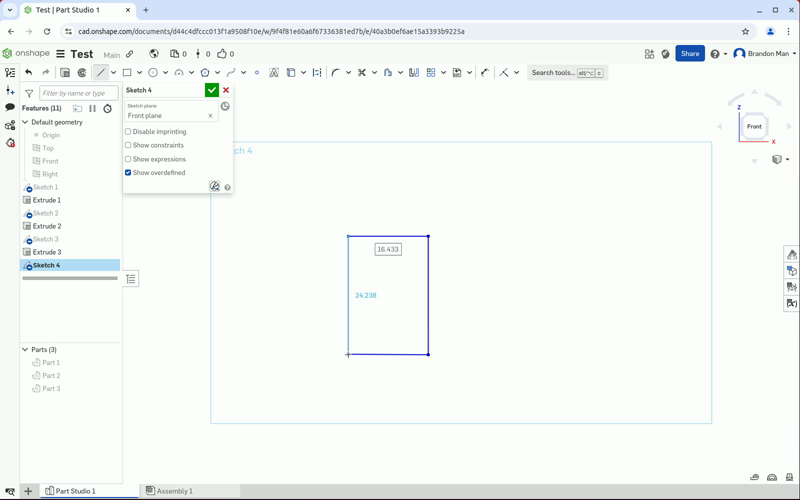
key_up(shift)
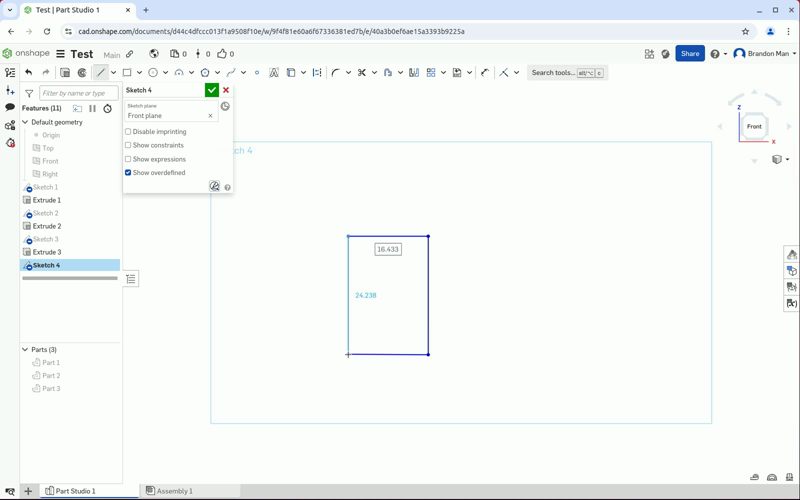
click(348, 354)
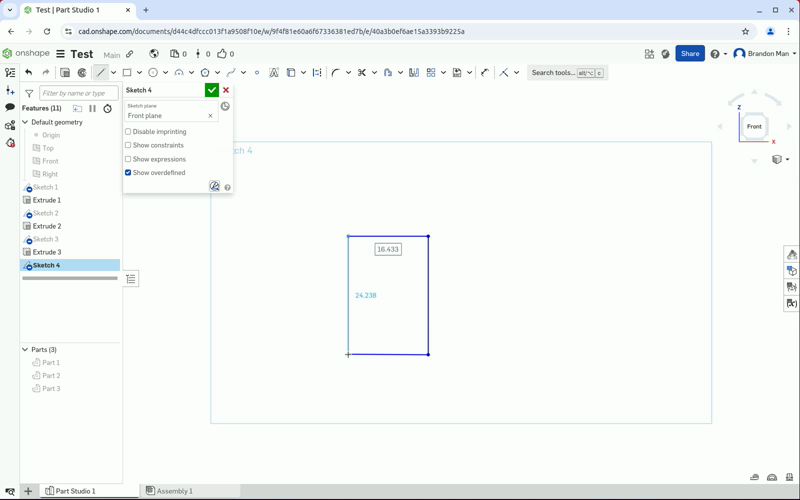
key(esc)
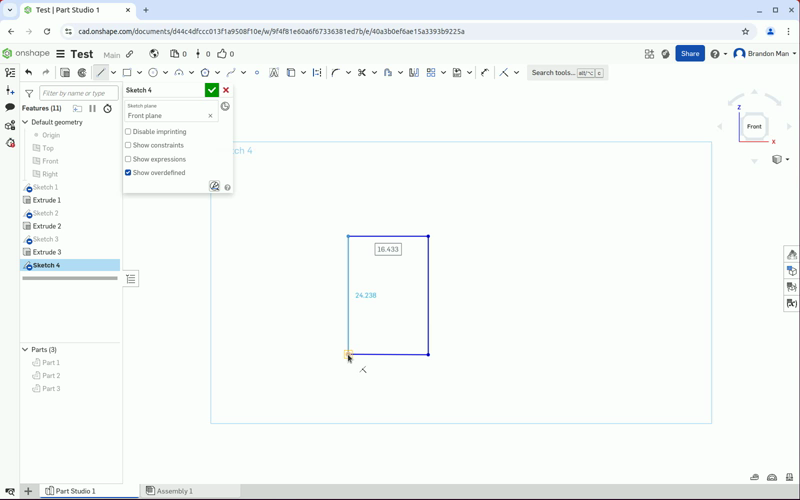
mouse_move(416, 252)
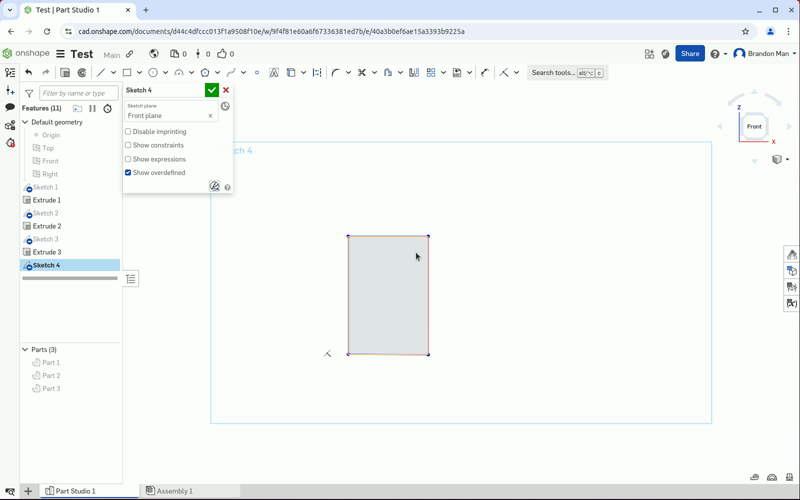
click(416, 252)
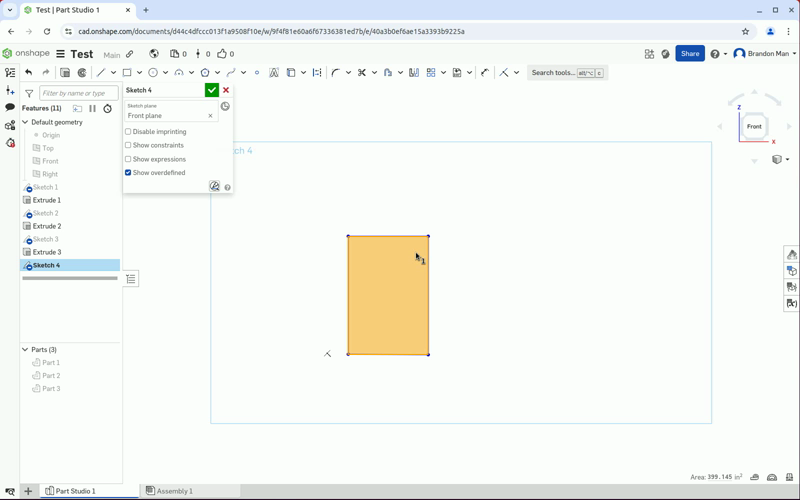
mouse_move(73, 352)
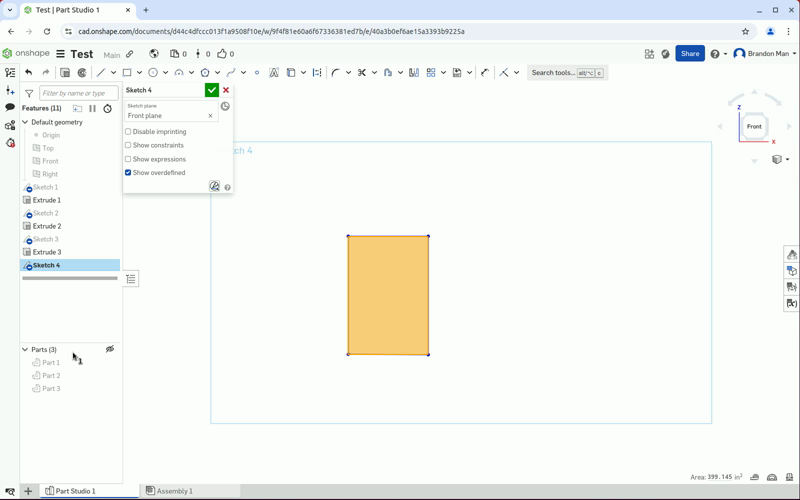
key(shift+y)
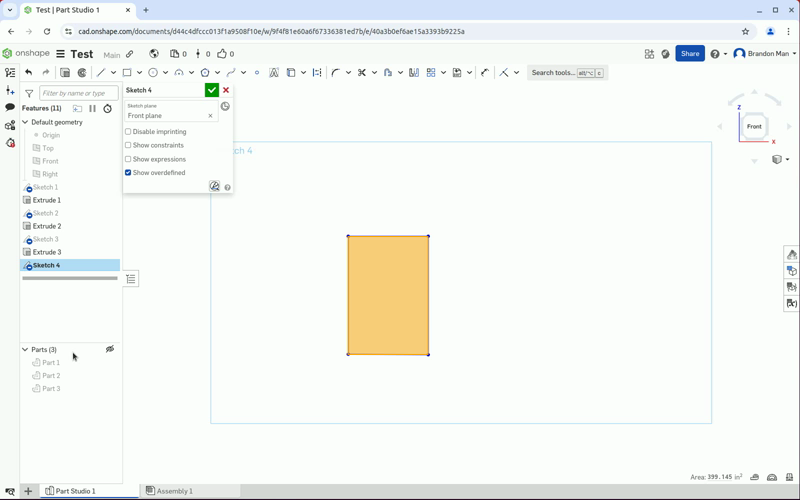
key(shift+e)
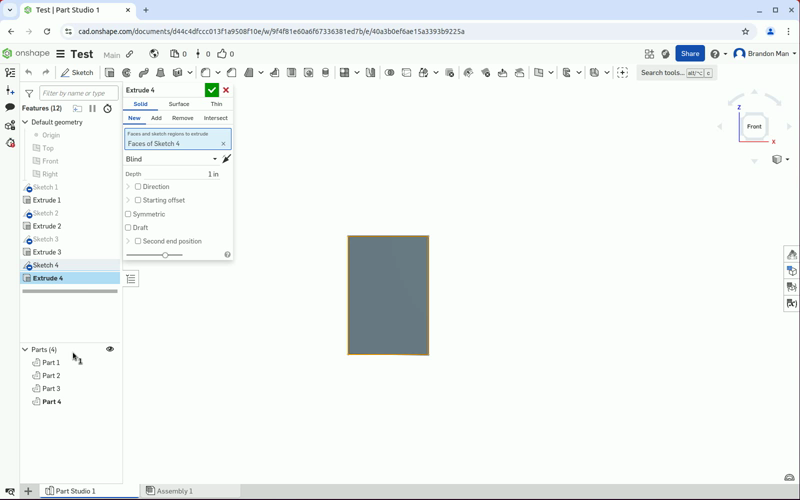
mouse_move(143, 106)
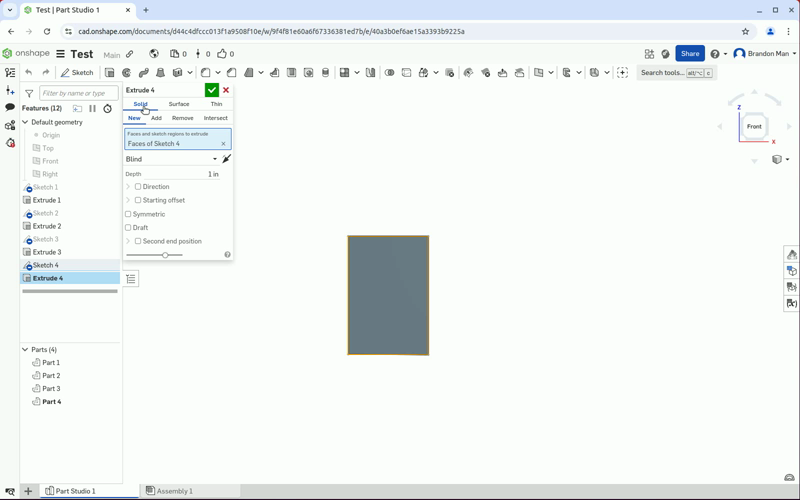
click(143, 106)
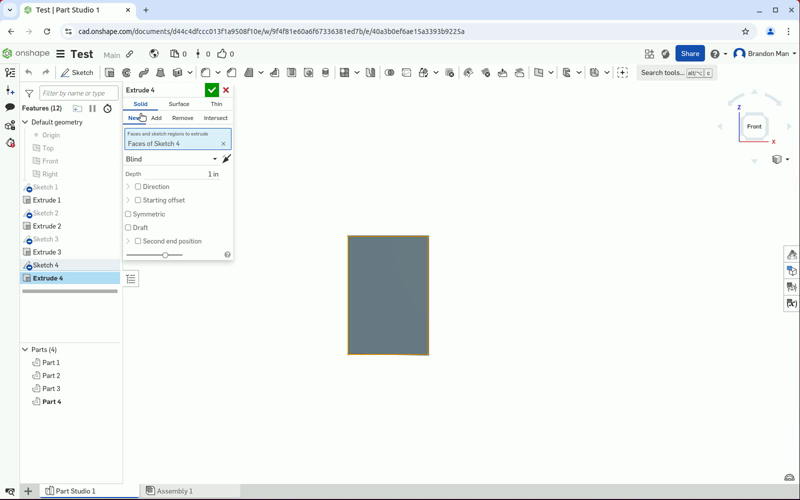
mouse_move(137, 120)
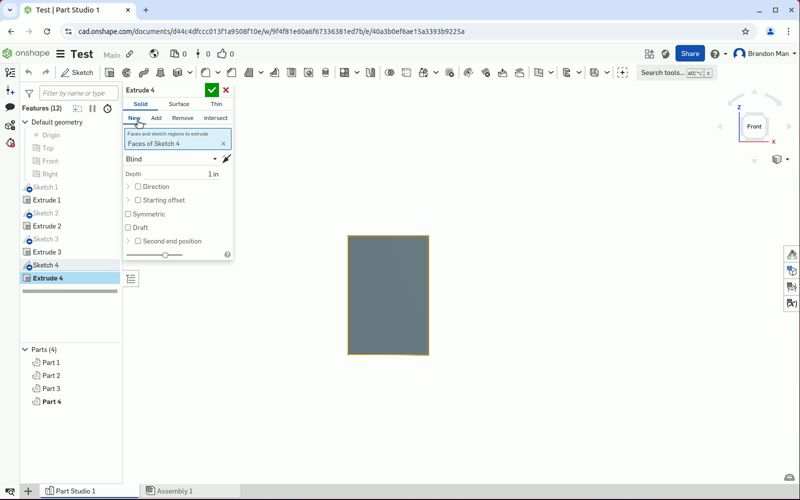
click(137, 120)
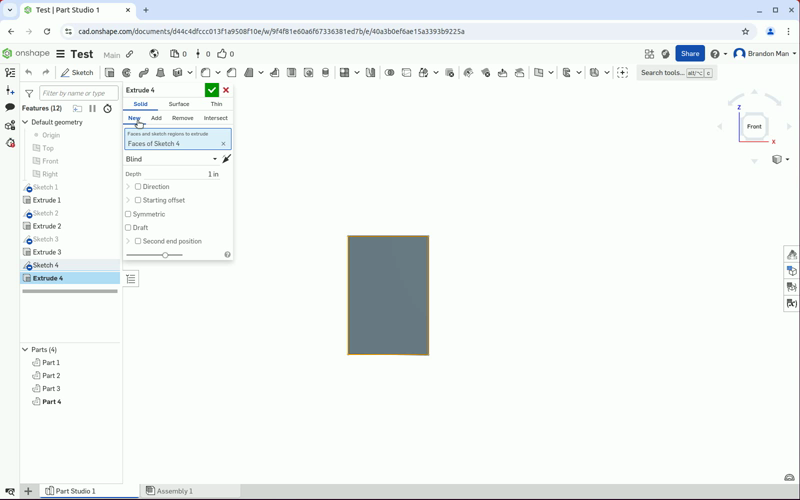
key(tab, 4)
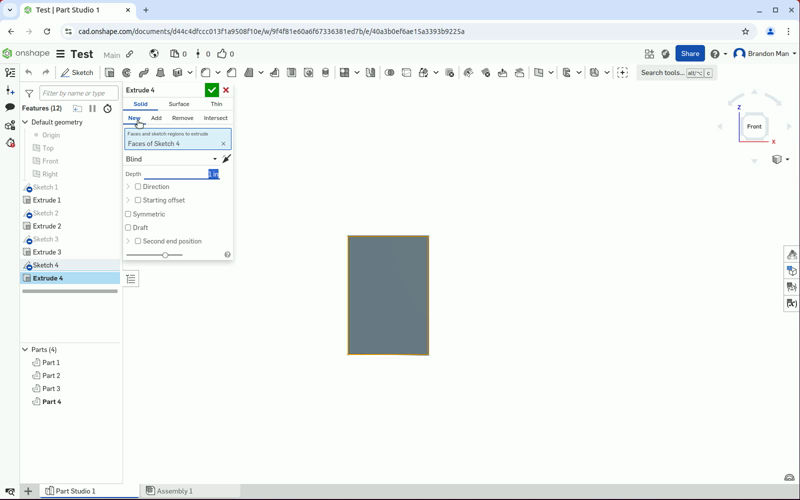
text(3.611)
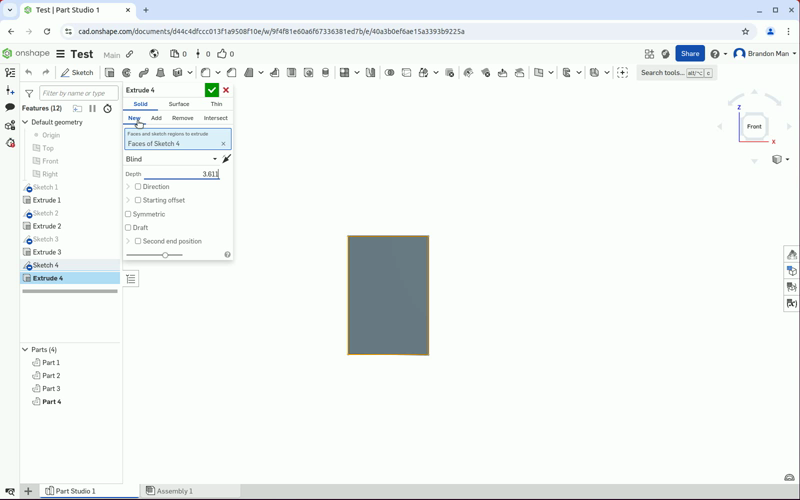
key(enter)
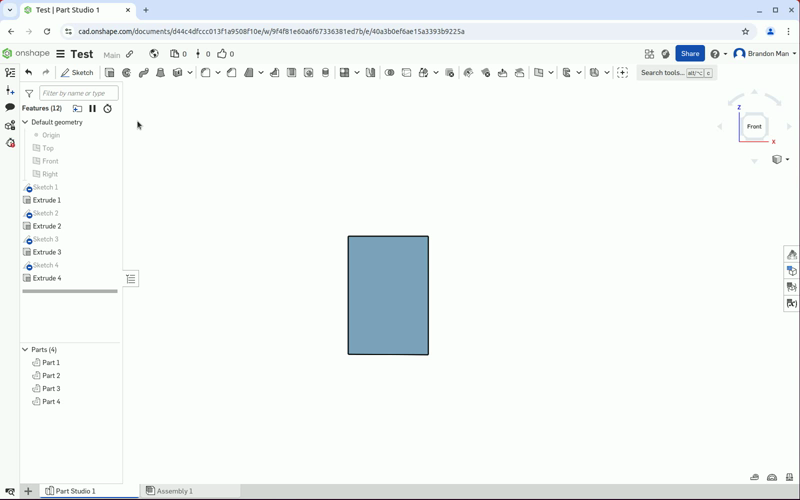
key(shift+h)
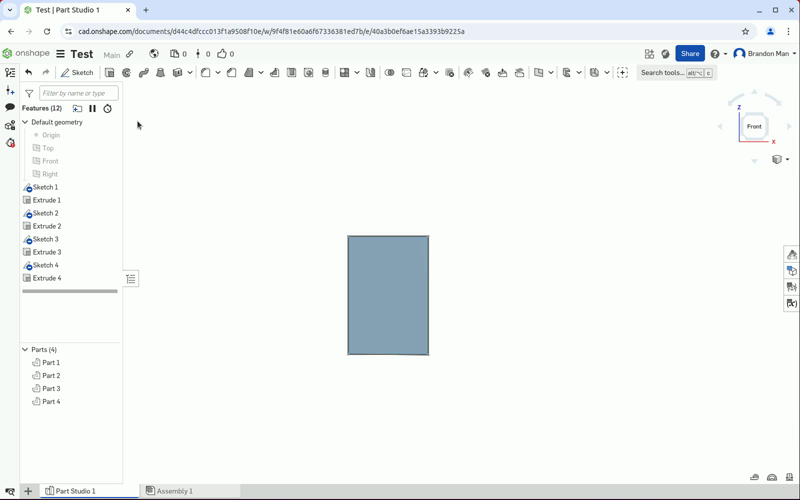
key(shift+h)
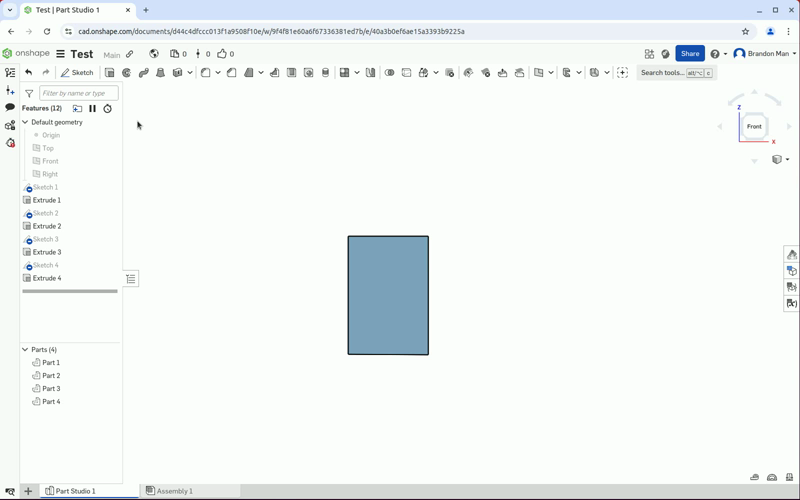
mouse_move(73, 189)
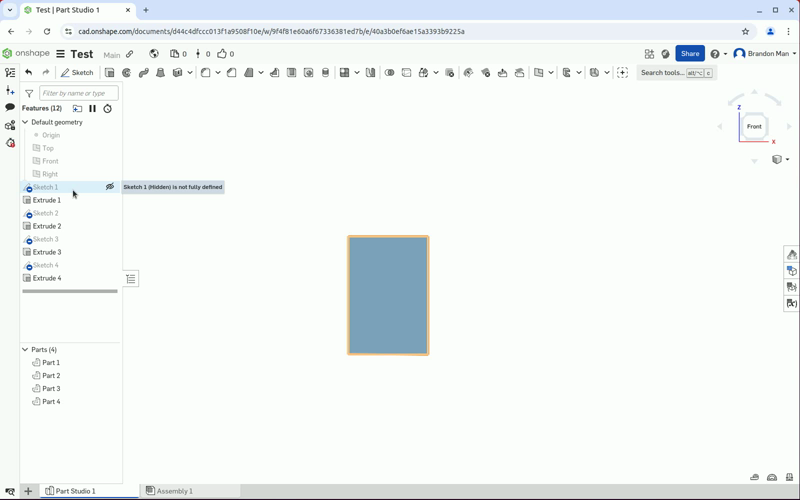
click(73, 189)
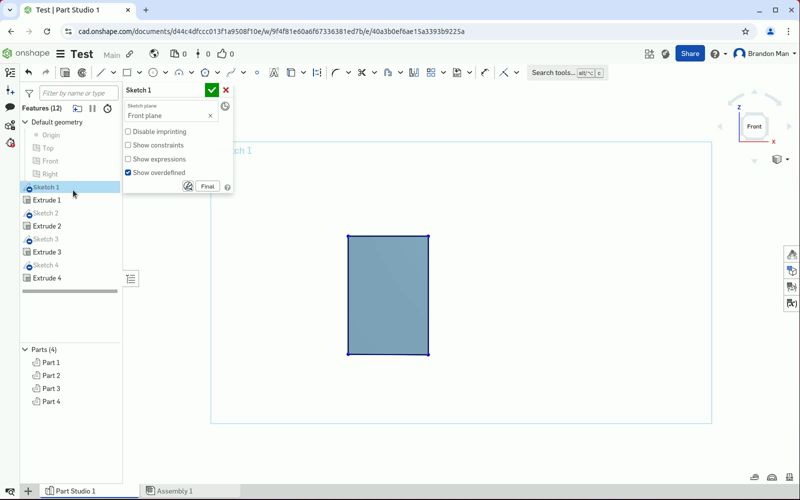
mouse_move(229, 92)
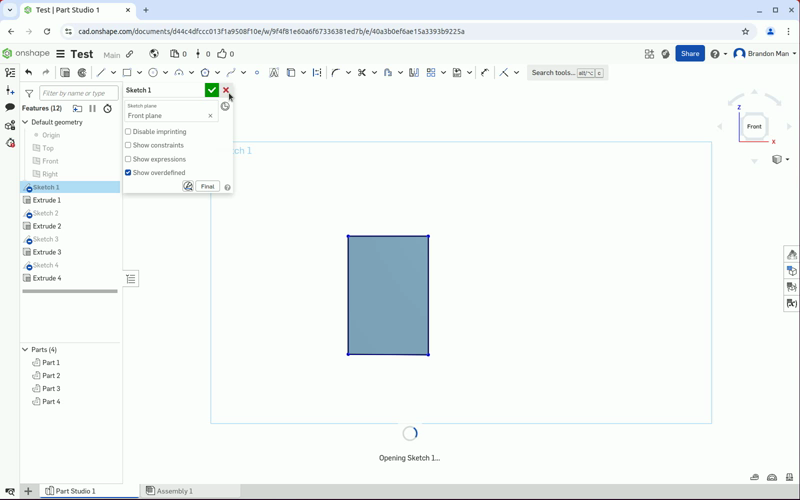
click(229, 92)
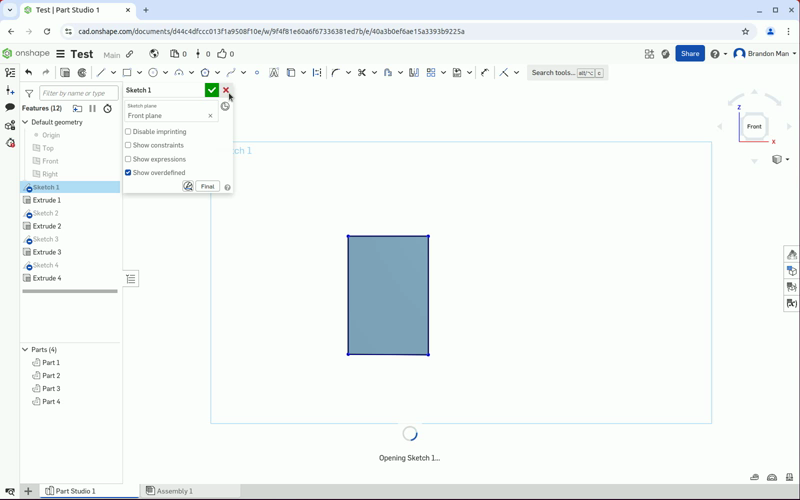
key(shift+s)
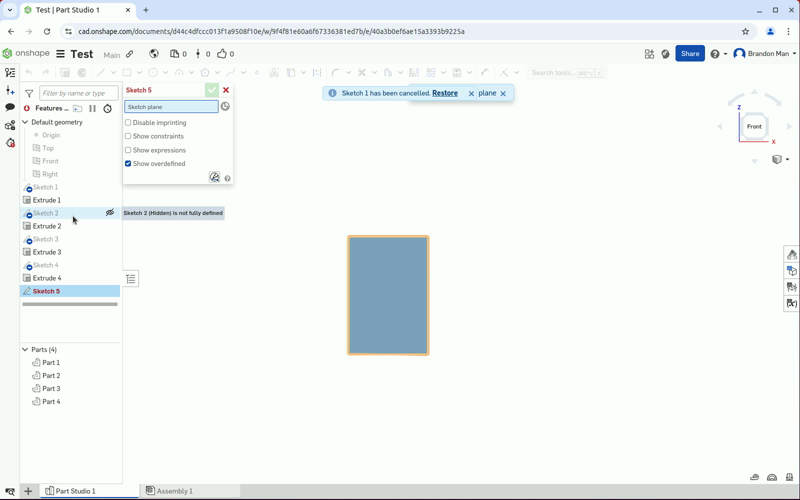
scroll(3)
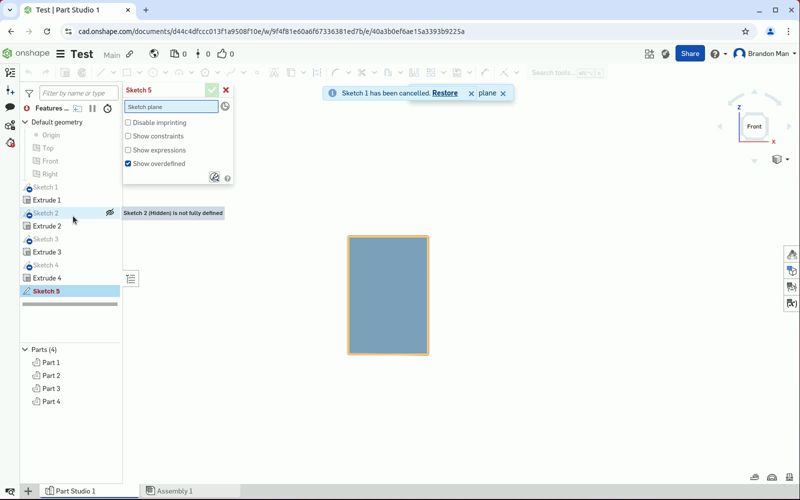
mouse_move(73, 163)
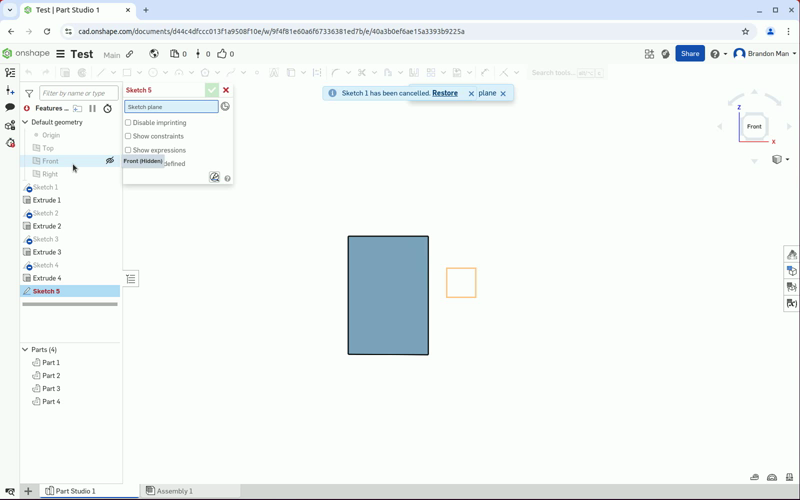
click(73, 163)
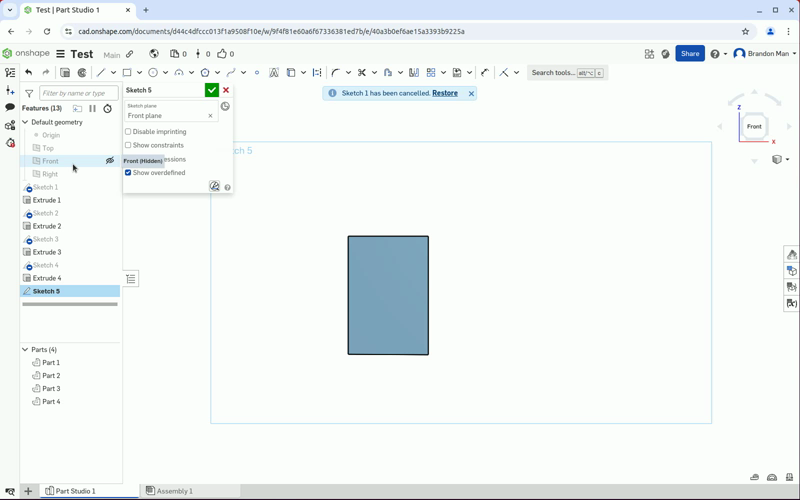
mouse_move(73, 352)
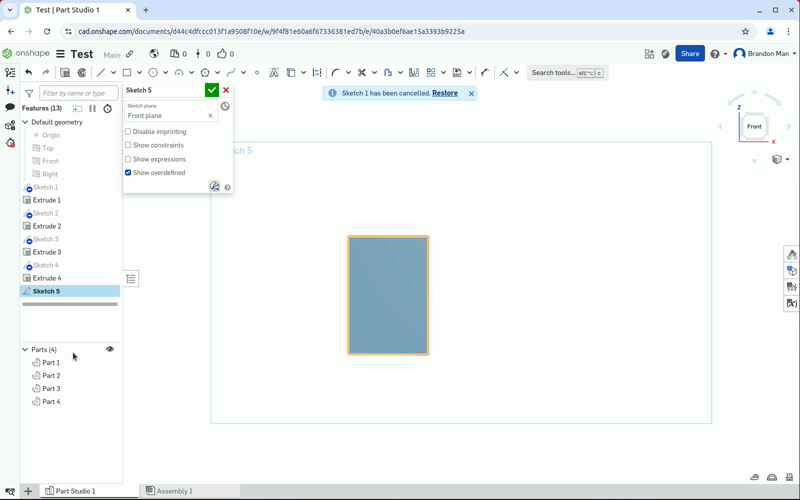
key(y)
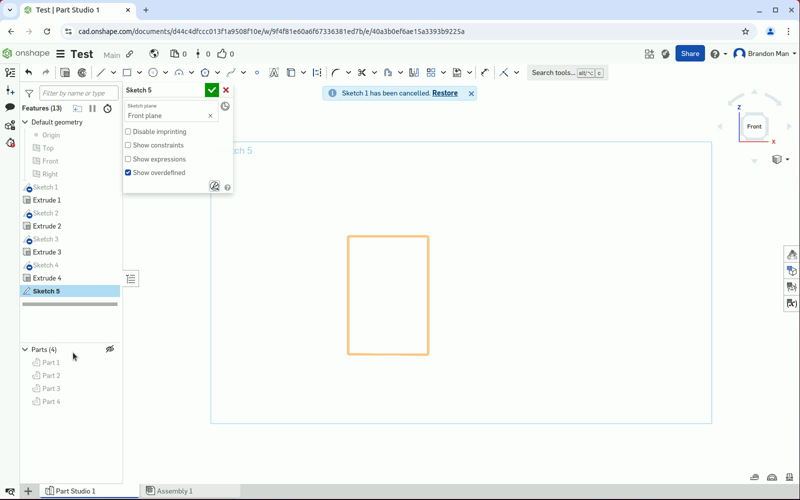
key(l)
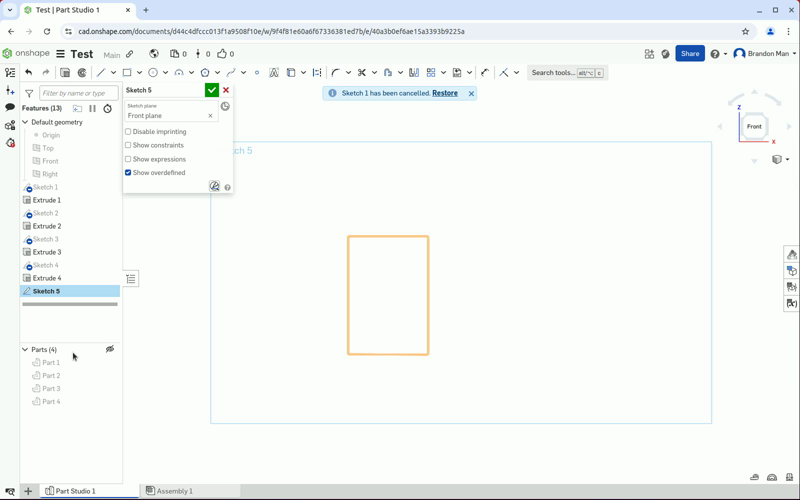
key_down(shift)
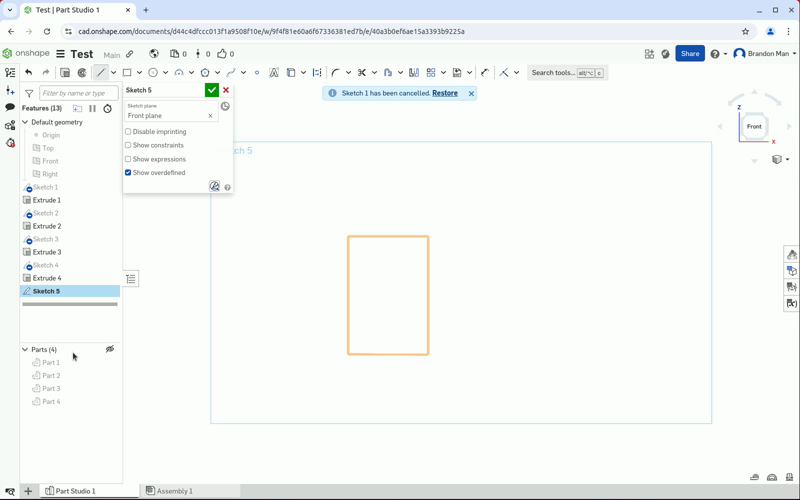
mouse_move(348, 354)
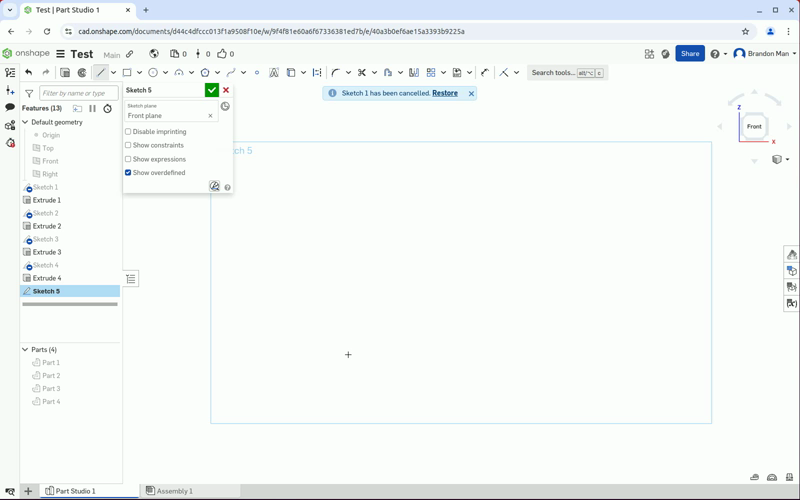
click(348, 354)
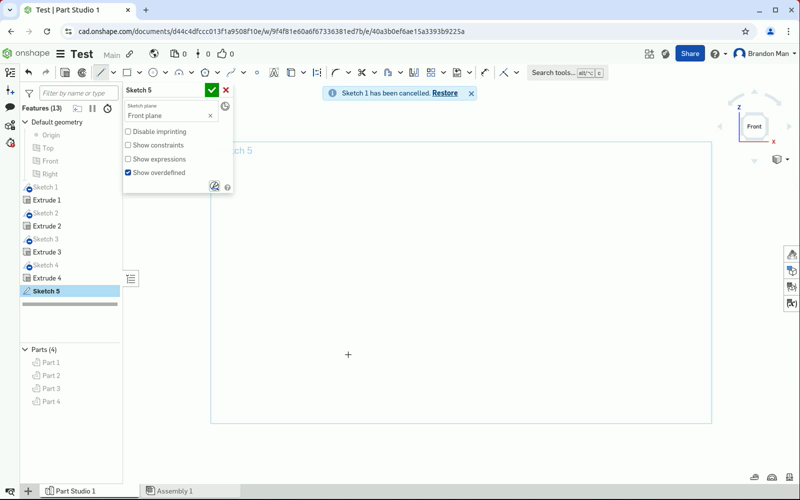
key_up(shift)
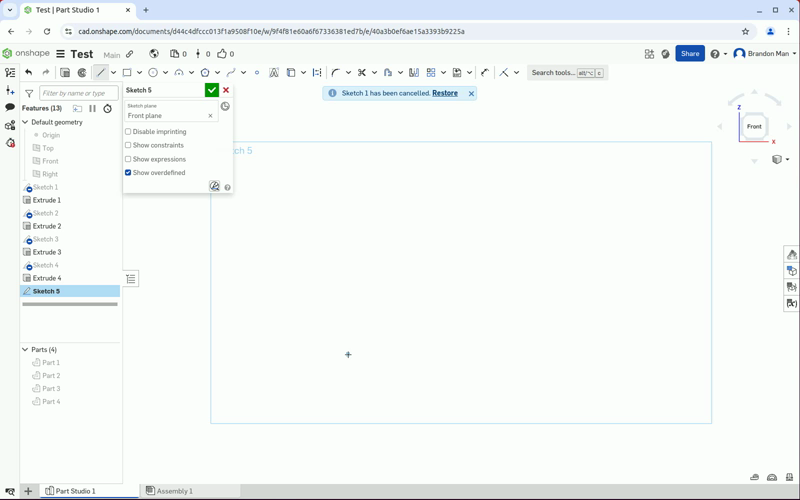
key_down(shift)
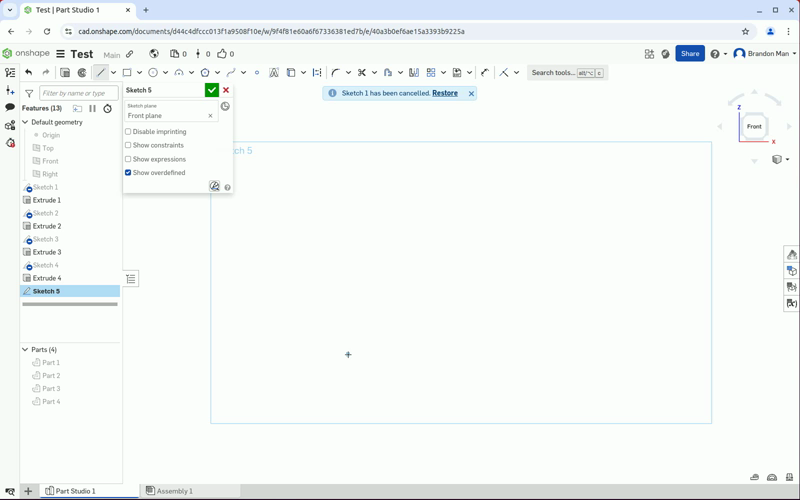
mouse_move(428, 354)
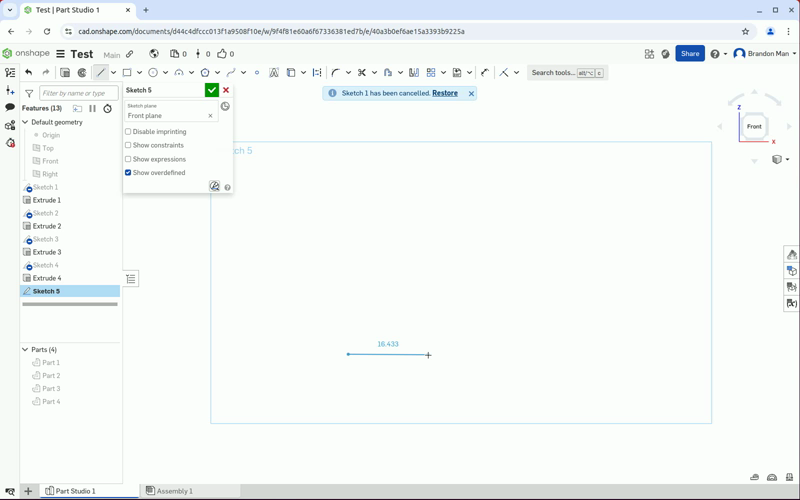
click(428, 354)
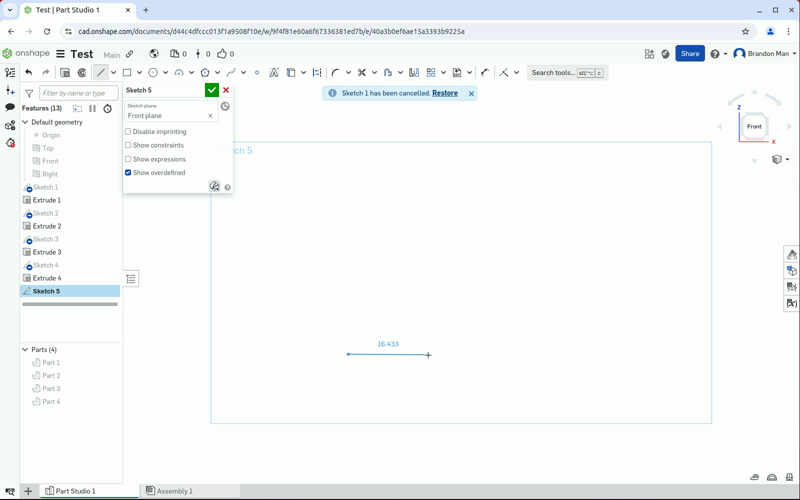
key_up(shift)
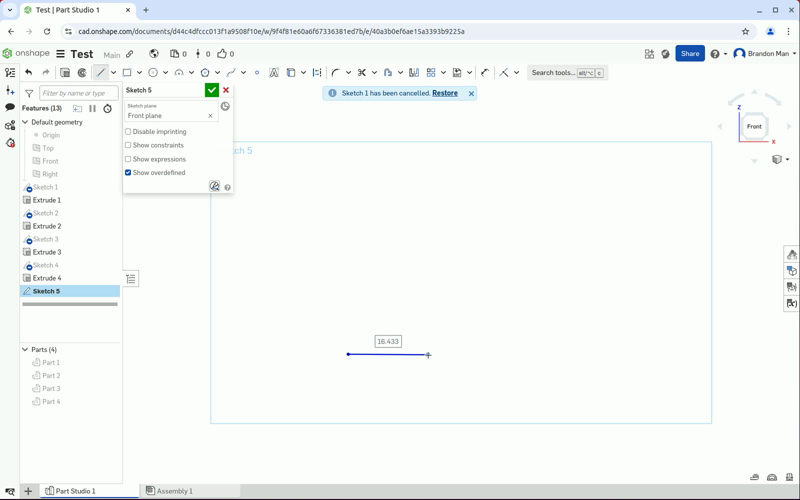
key_down(shift)
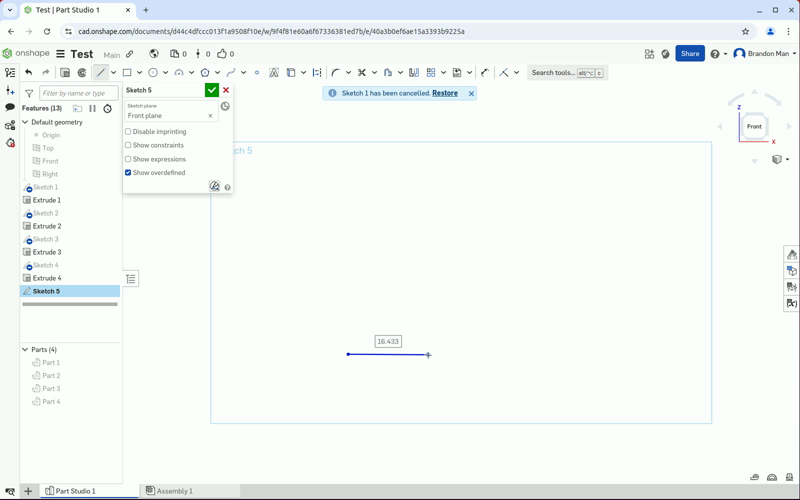
mouse_move(428, 236)
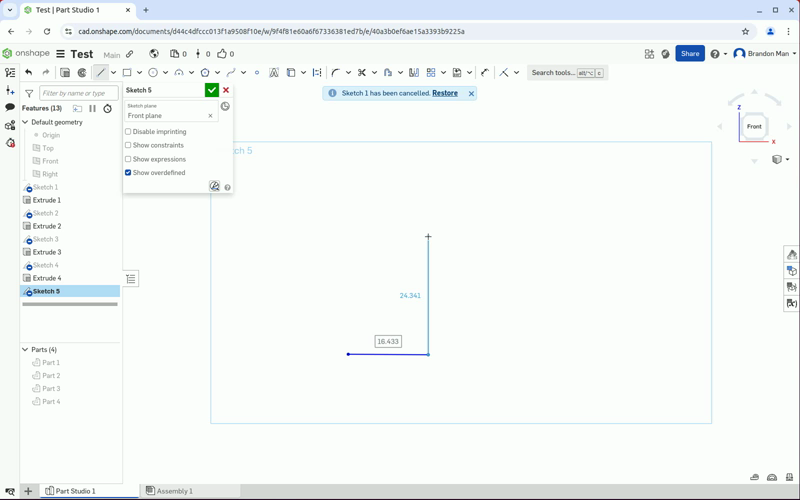
click(428, 236)
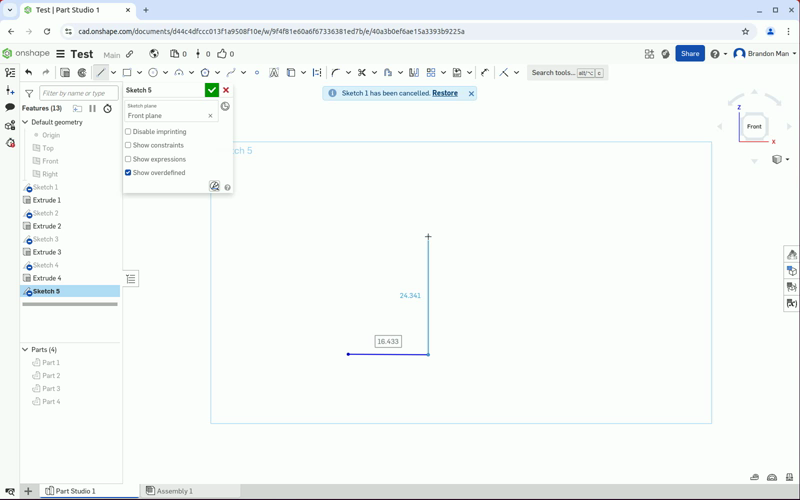
key_up(shift)
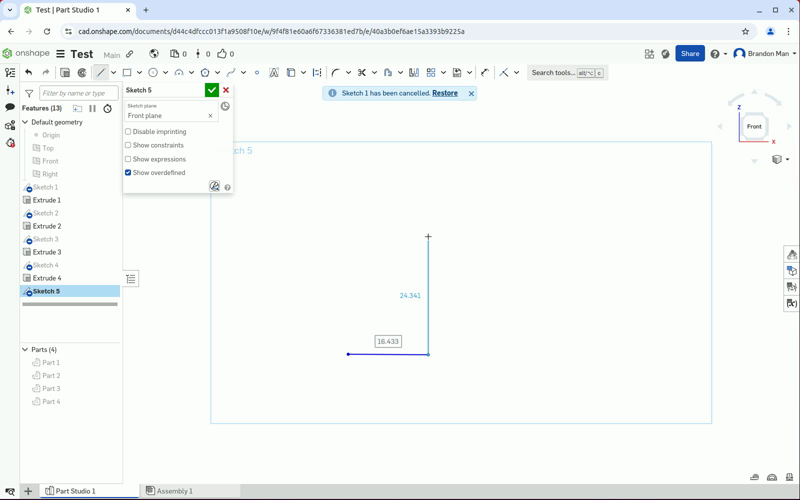
key_down(shift)
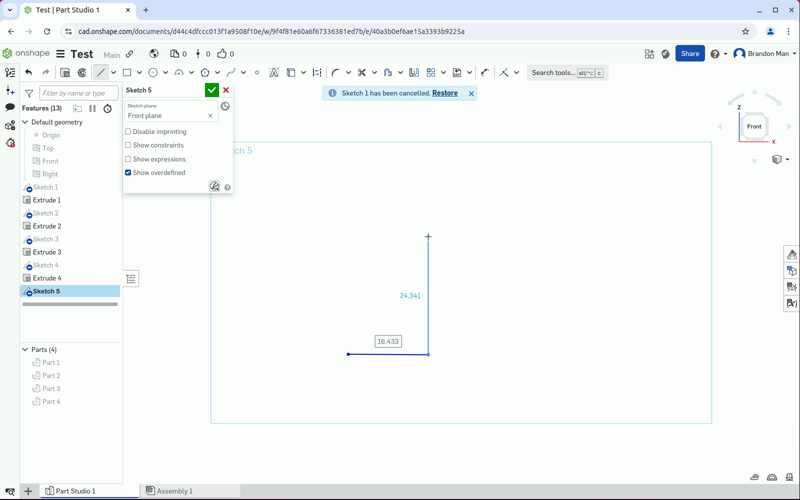
mouse_move(348, 236)
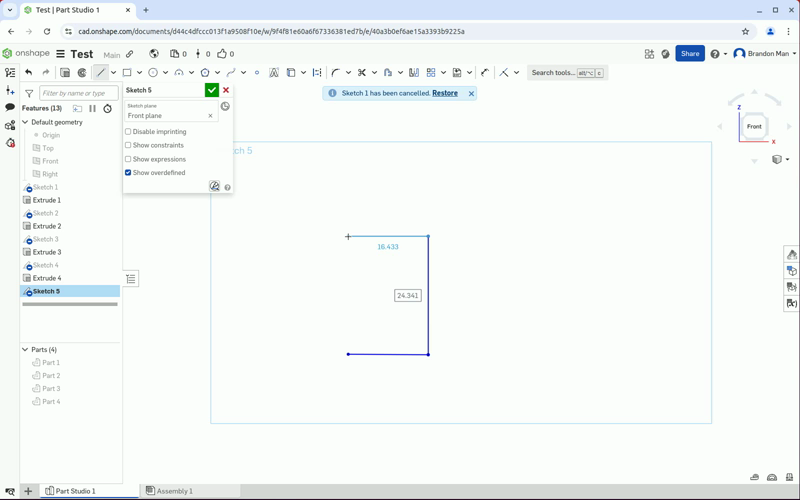
click(348, 236)
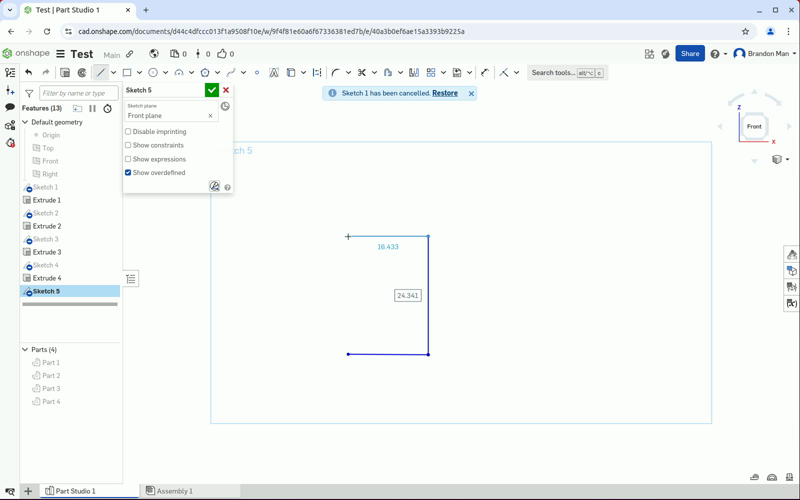
key_up(shift)
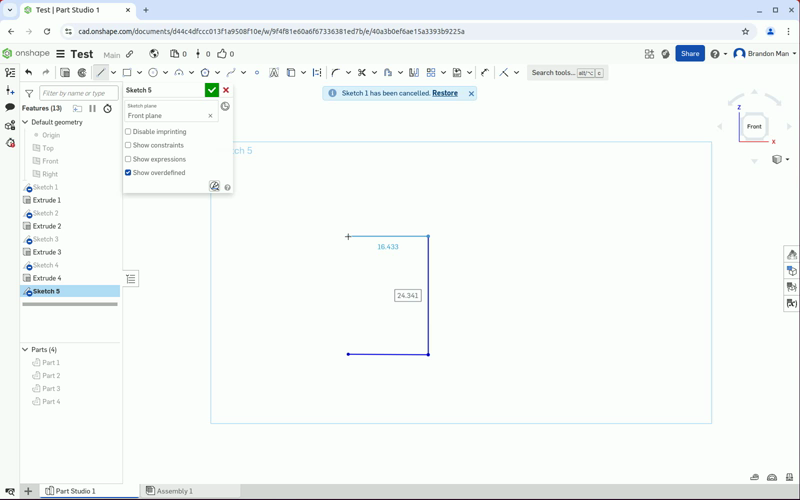
key_down(shift)
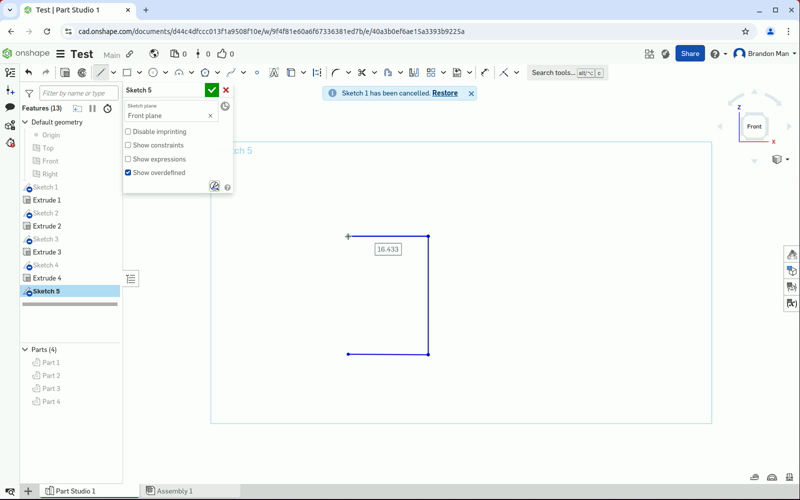
mouse_move(348, 354)
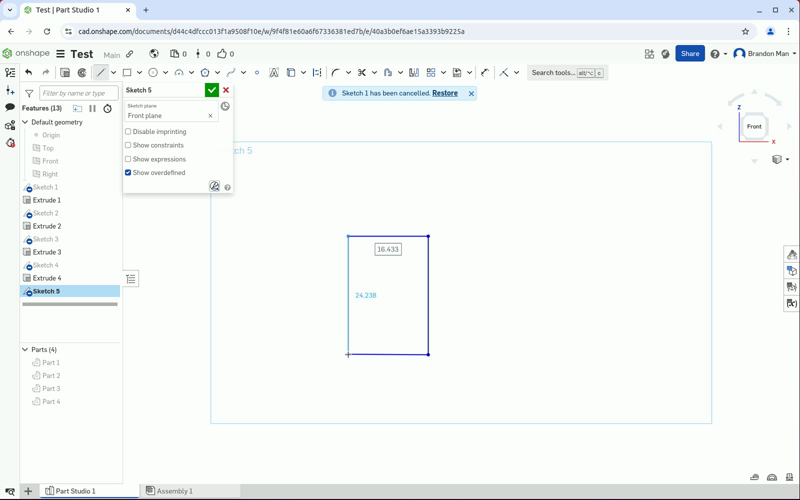
key_up(shift)
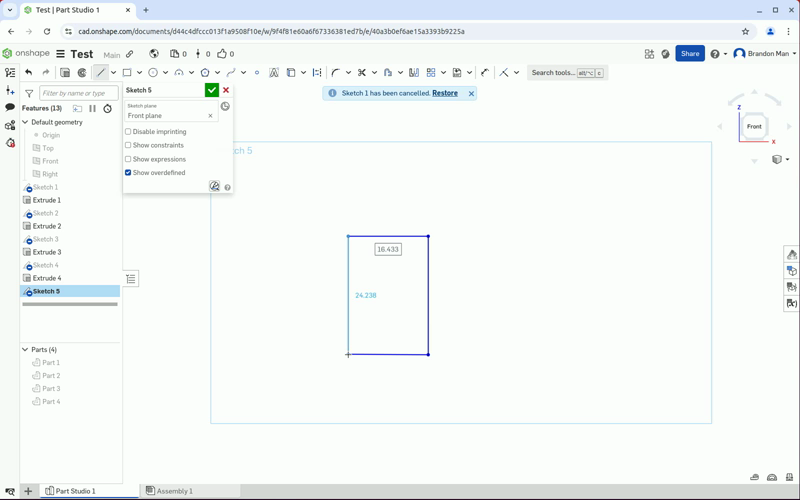
click(348, 354)
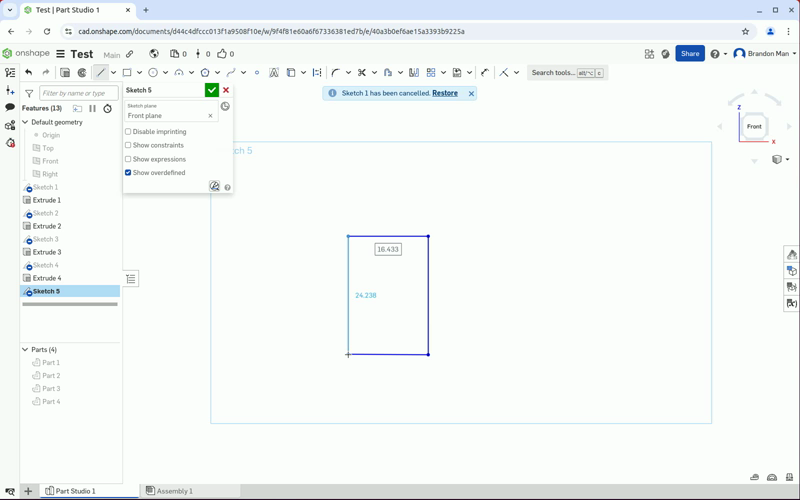
key(esc)
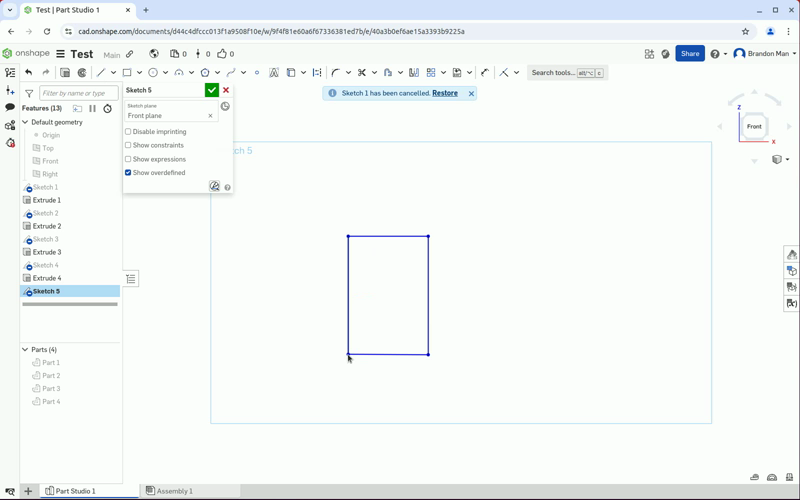
mouse_move(401, 309)
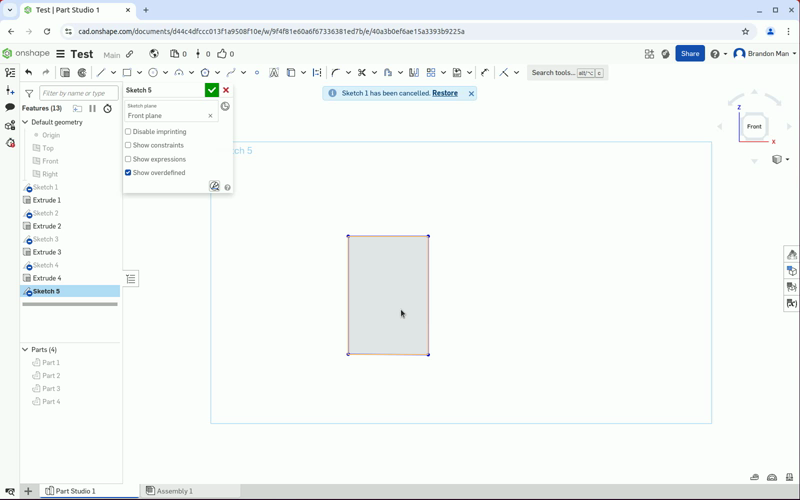
click(401, 309)
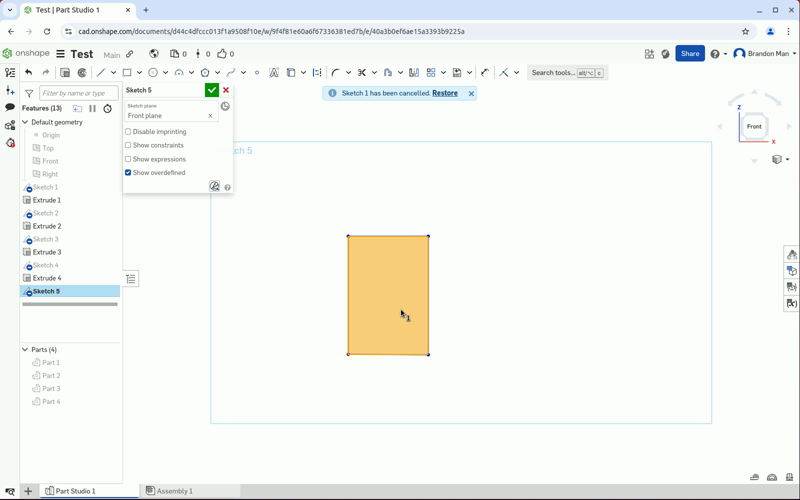
mouse_move(73, 352)
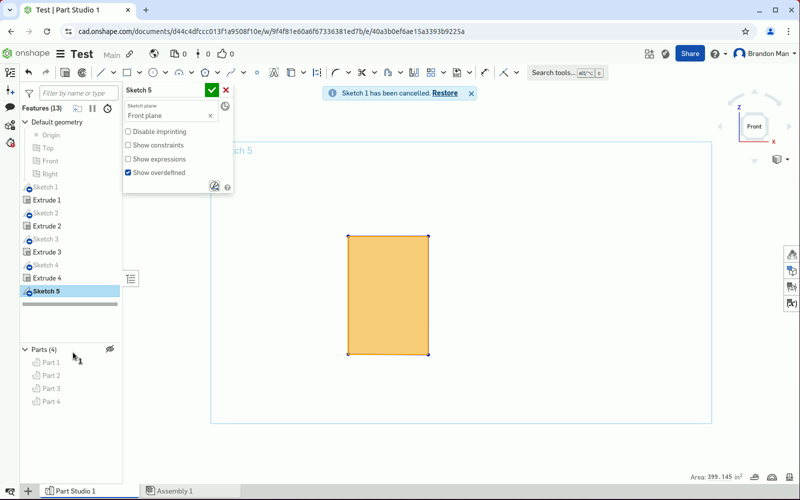
key(shift+y)
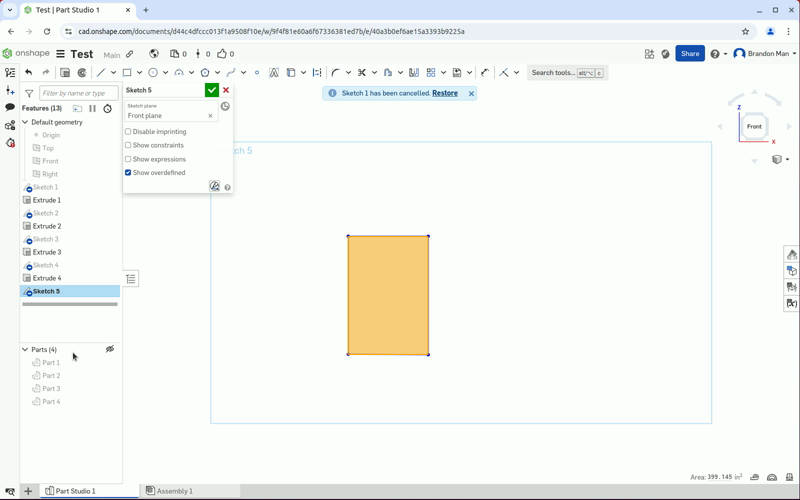
key(shift+e)
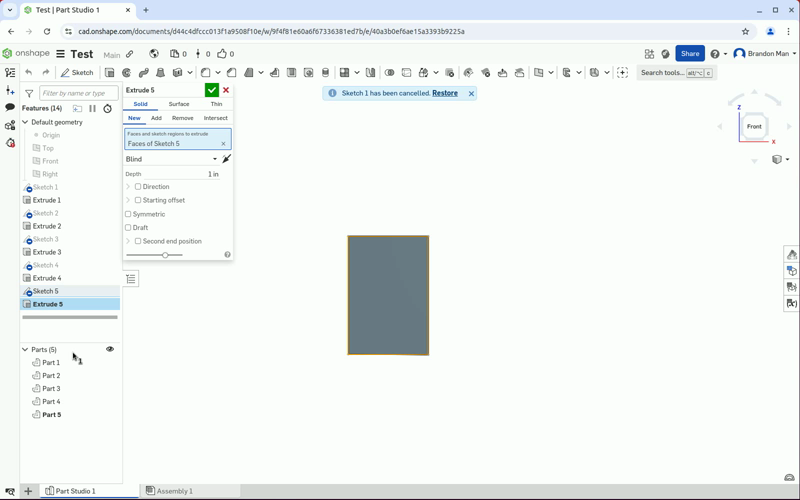
mouse_move(143, 106)
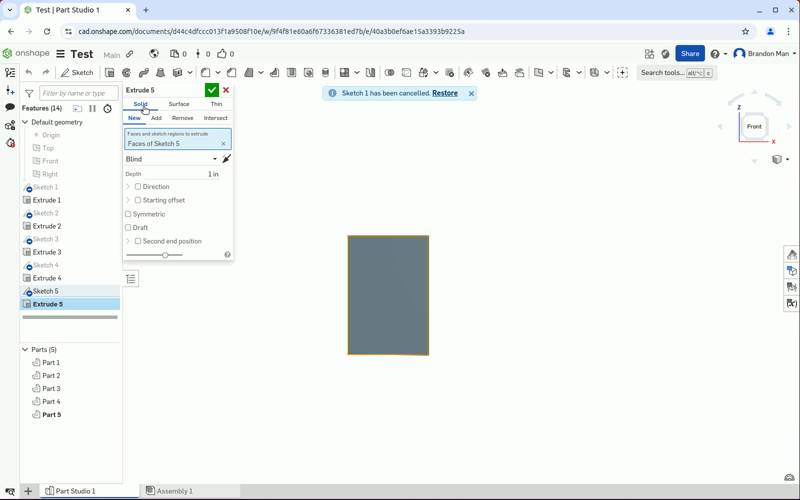
click(143, 106)
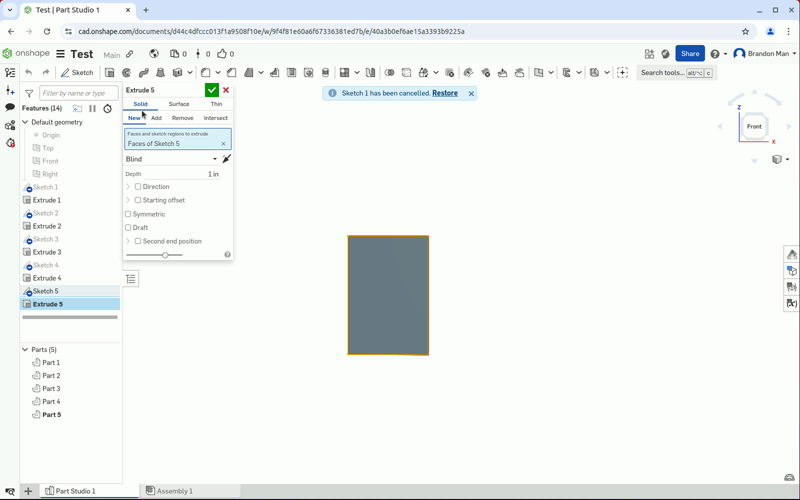
mouse_move(137, 120)
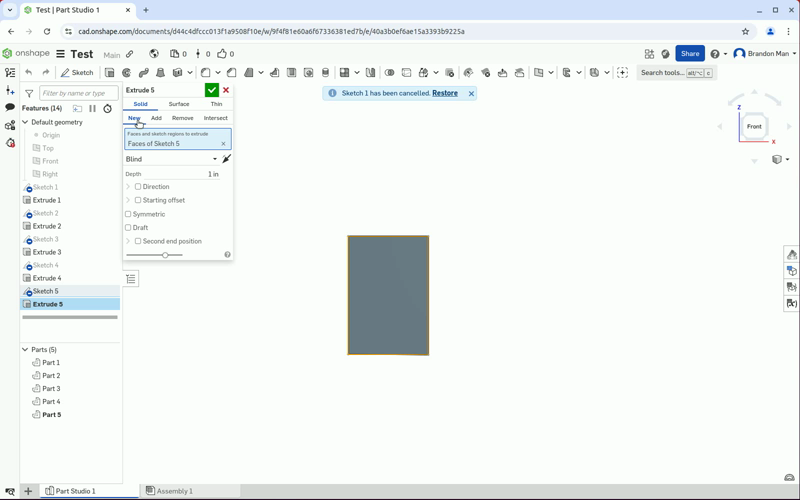
click(137, 120)
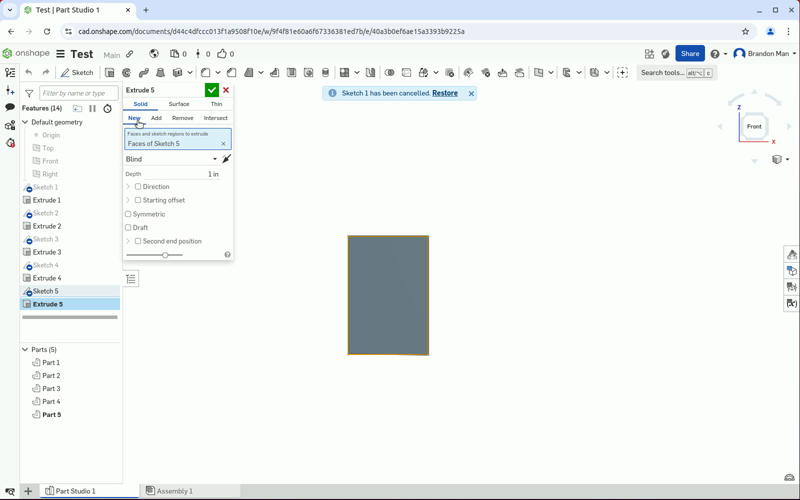
key(tab, 4)
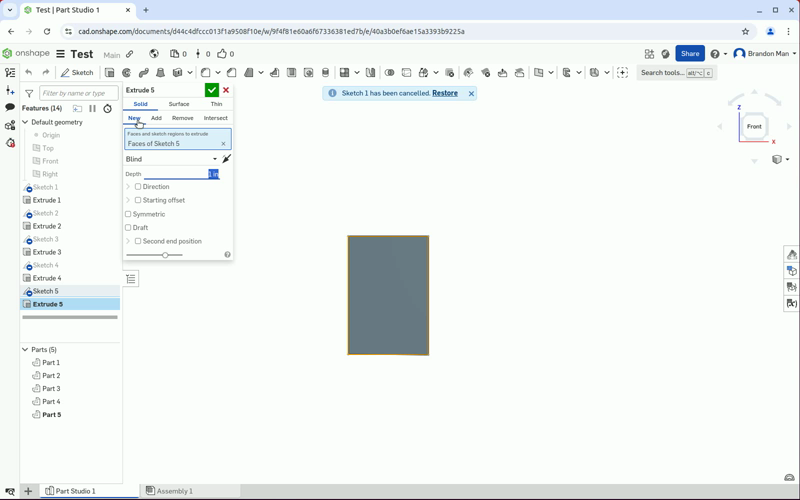
text(3.611)
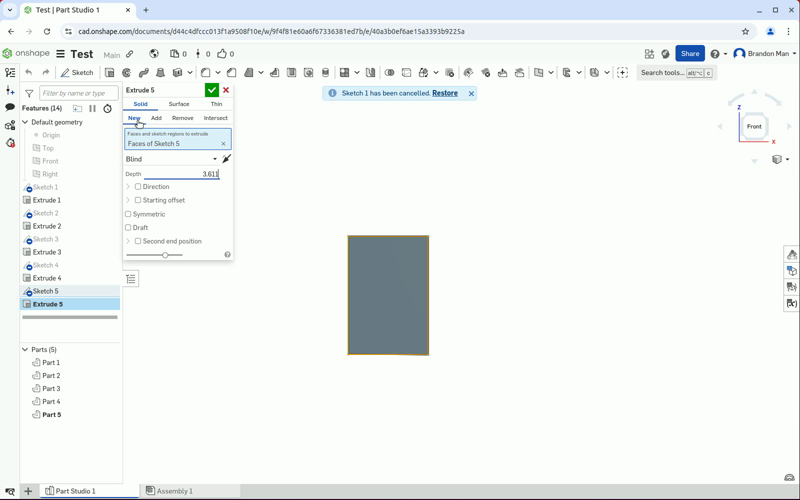
key(enter)
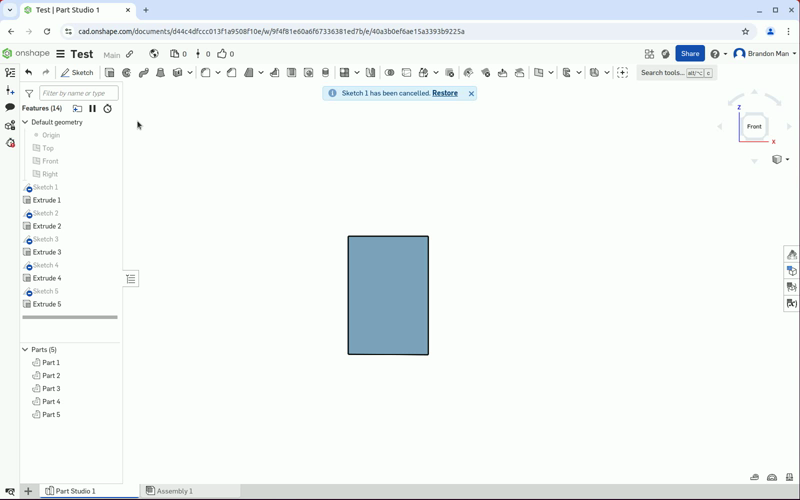
key(shift+h)
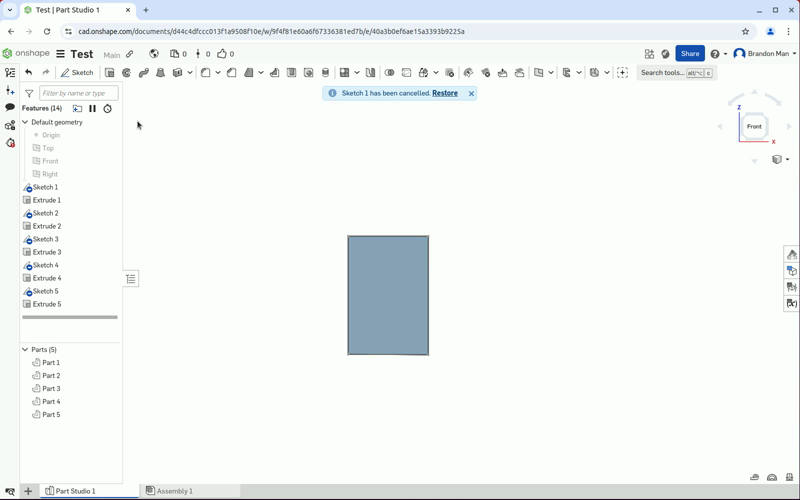
key(shift+h)
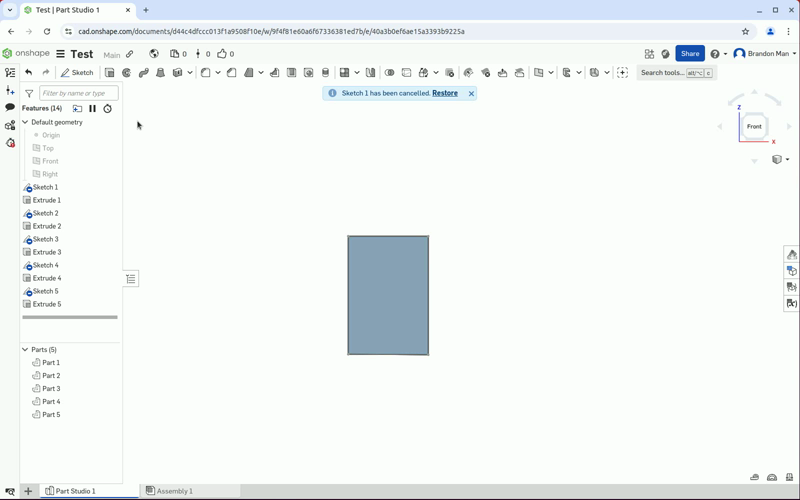
key(shift+7)
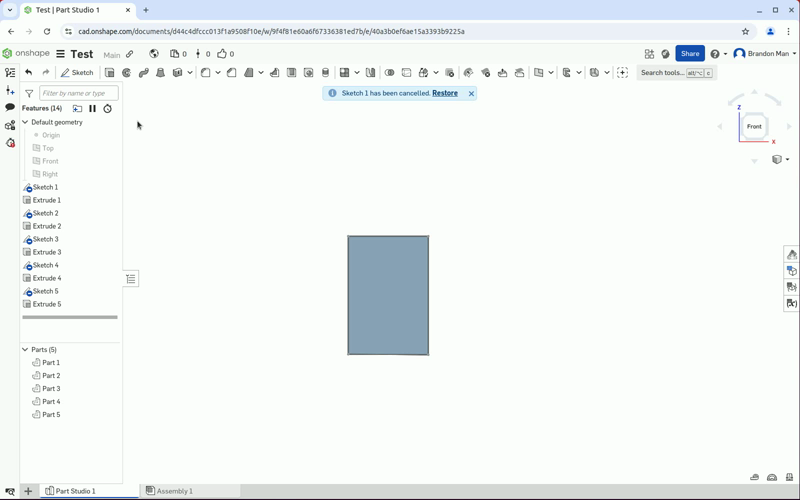
key(left, 2)
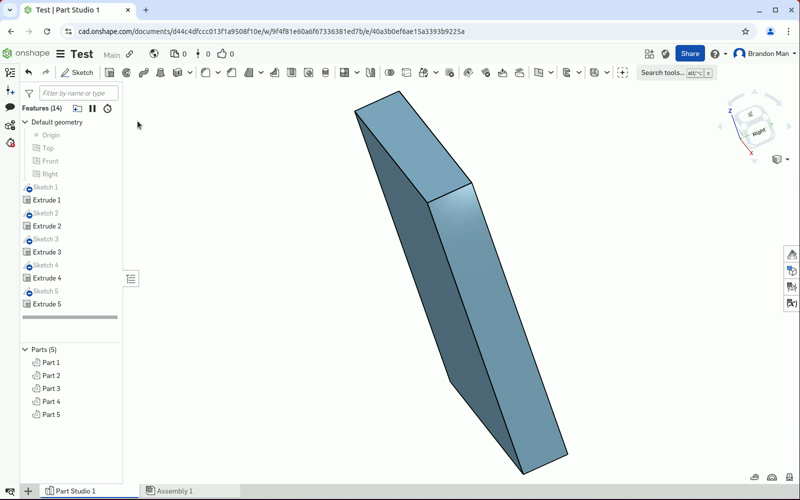
key(down, 2)
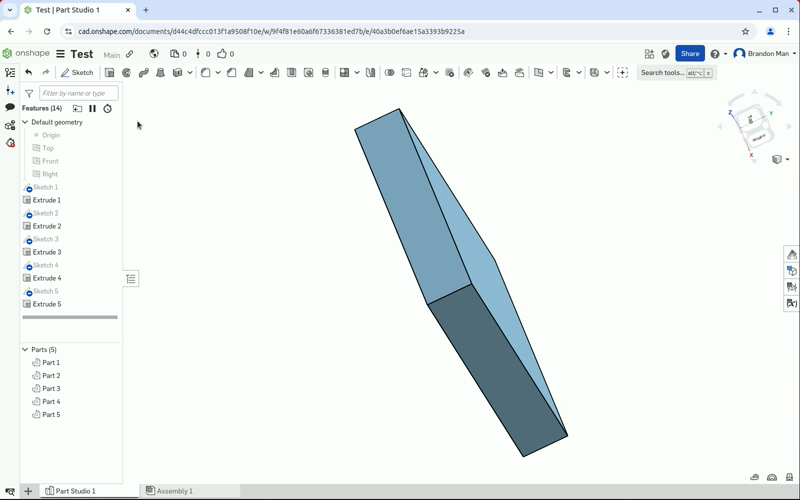
key(up, 2)
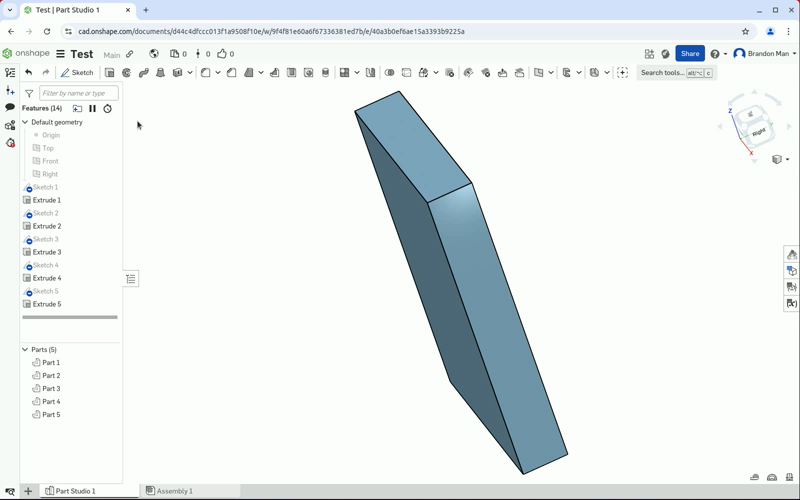
key(right, 2)
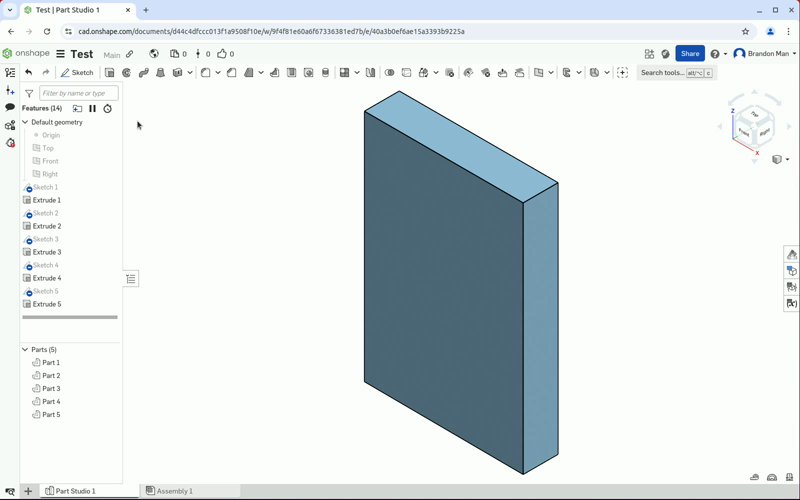
mouse_move(73, 189)
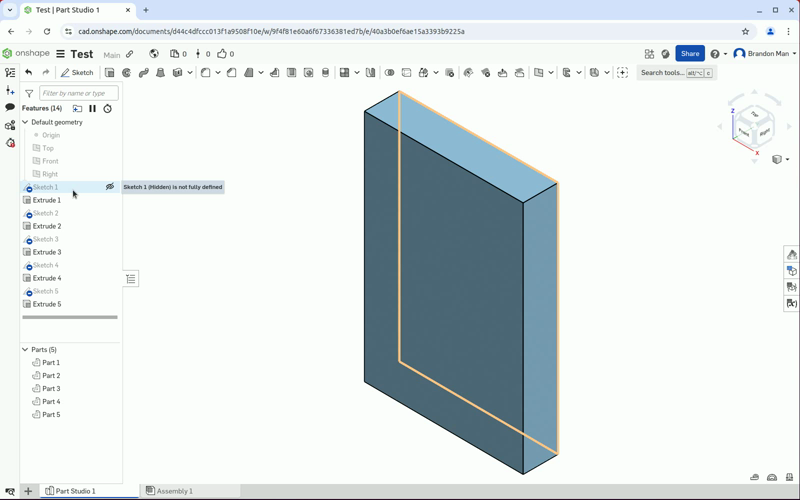
click(73, 189)